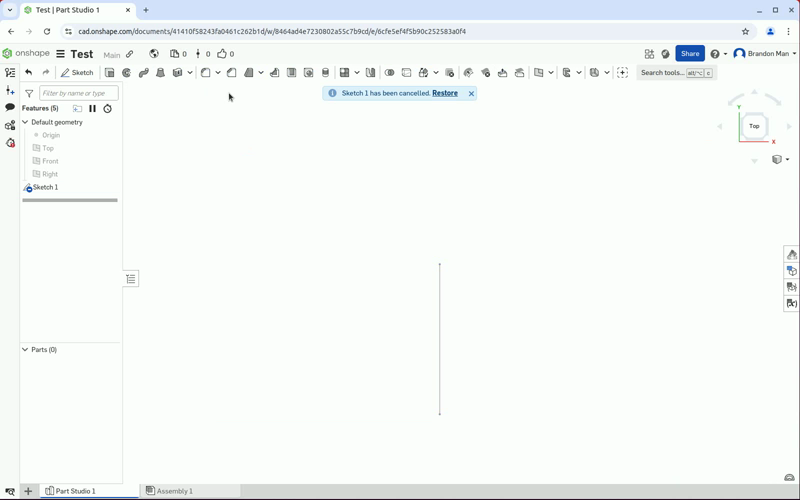
key(shift+h)
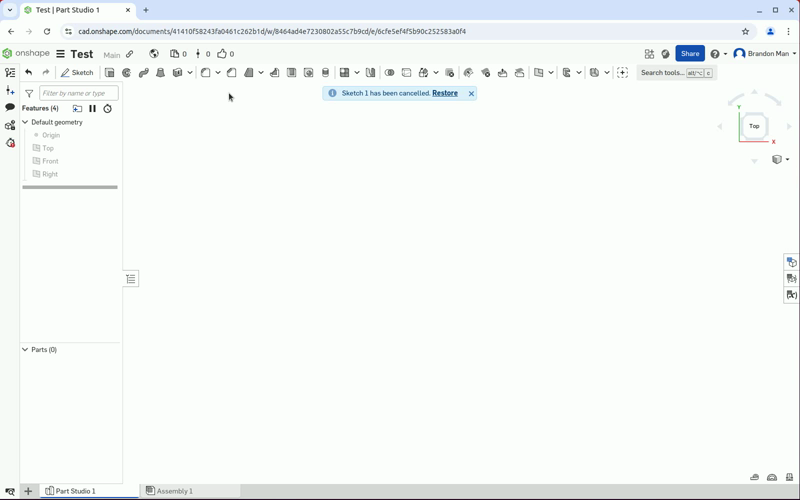
mouse_move(73, 352)
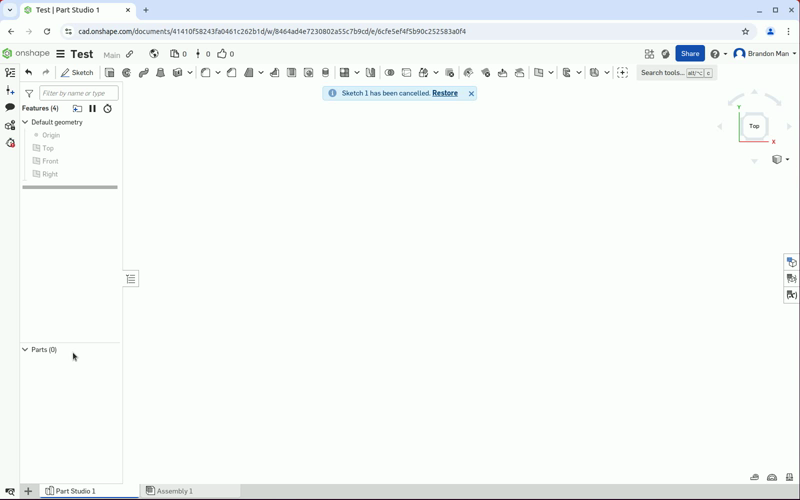
key(y)
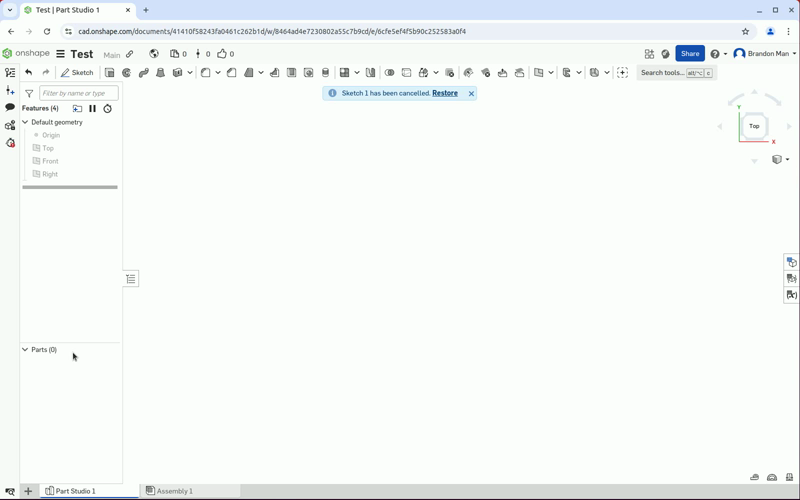
key(shift+p)
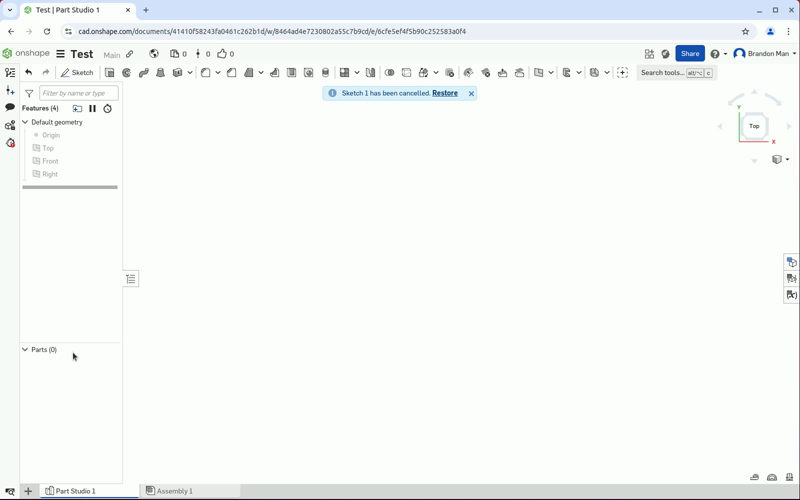
key(space)
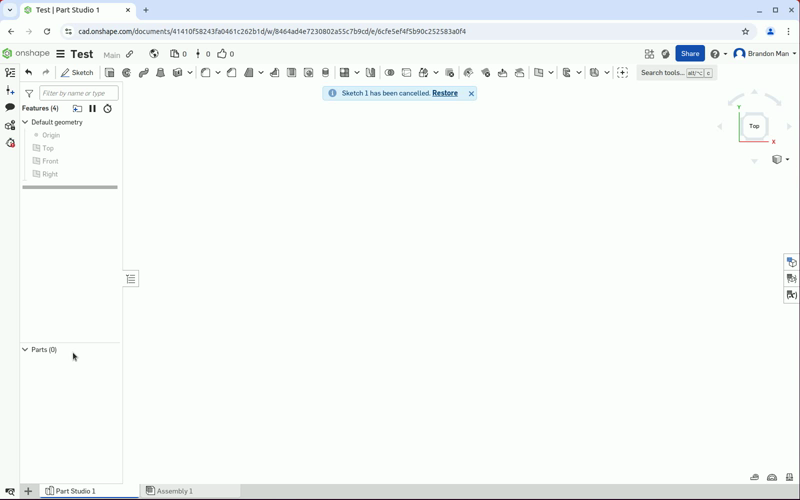
key_down(shift)
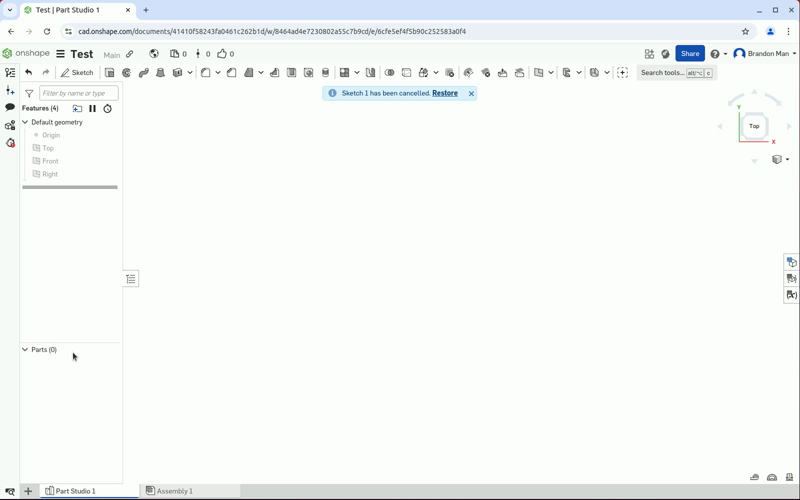
key(up)
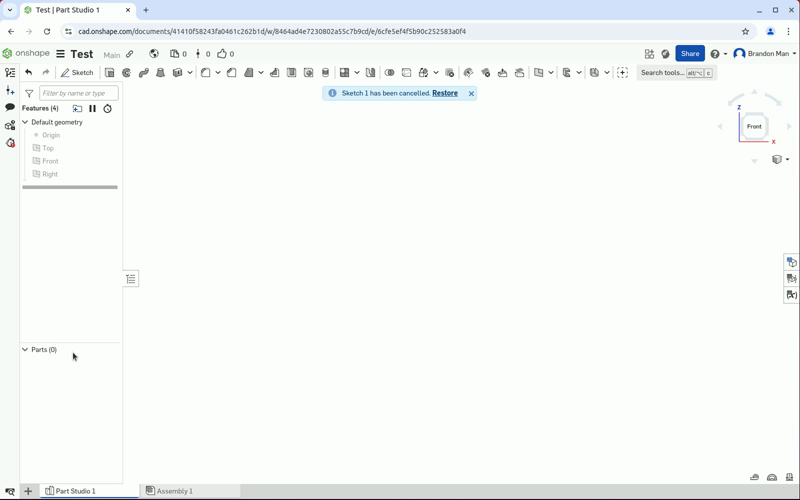
key_up(shift)
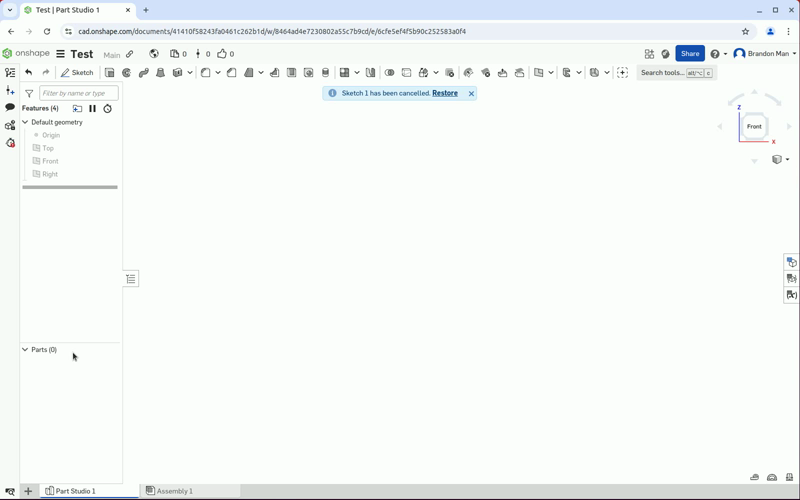
mouse_move(73, 352)
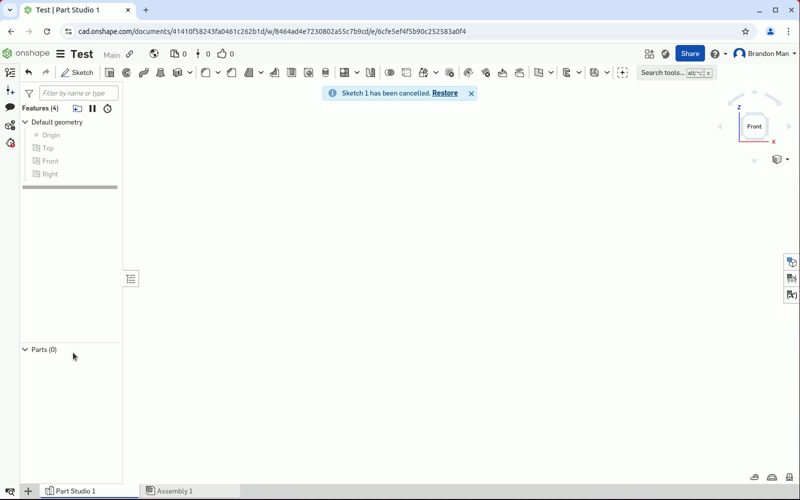
key(shift+y)
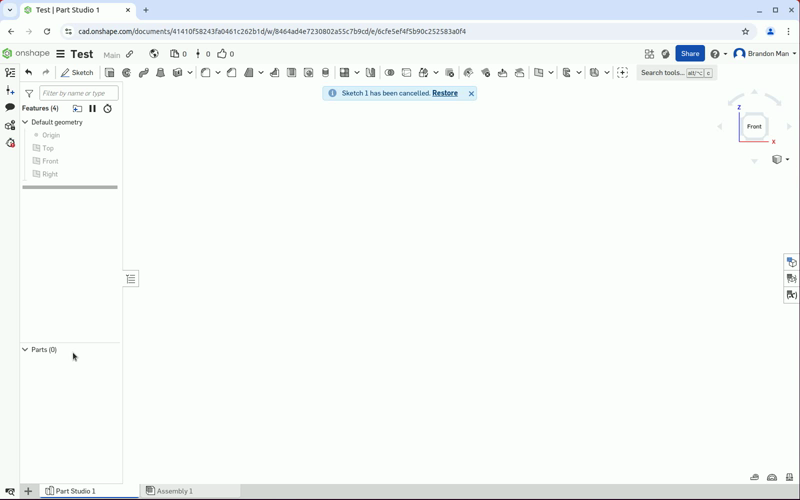
key(shift+s)
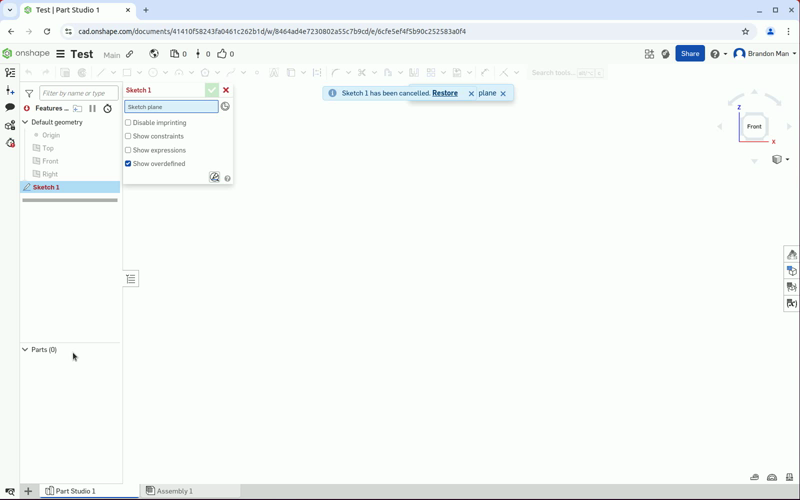
mouse_move(73, 163)
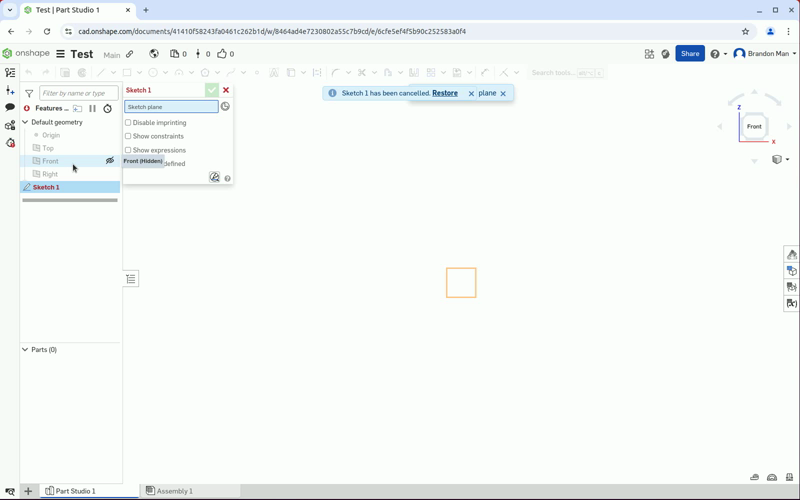
click(73, 163)
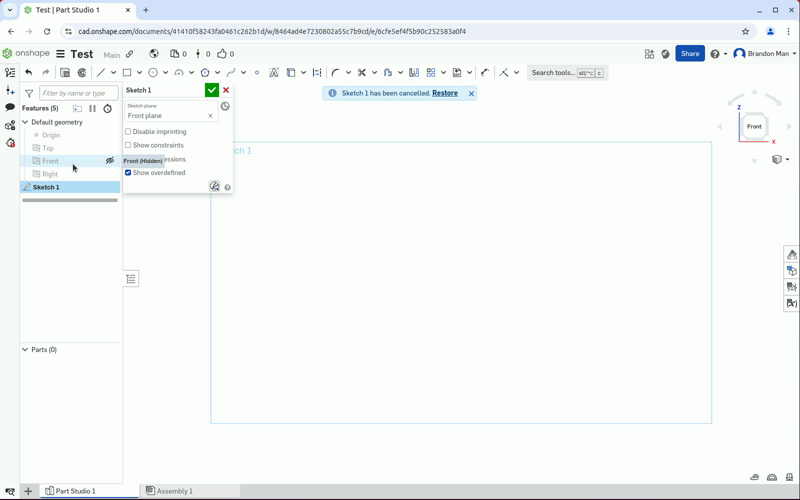
mouse_move(73, 352)
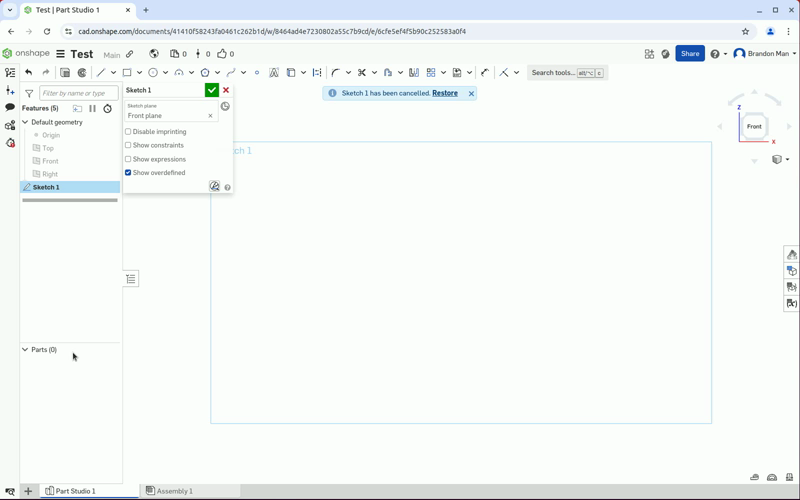
key(y)
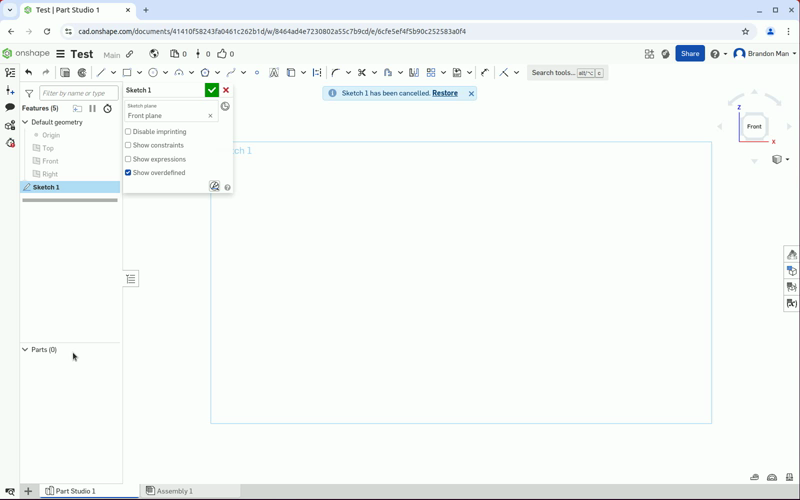
key(a)
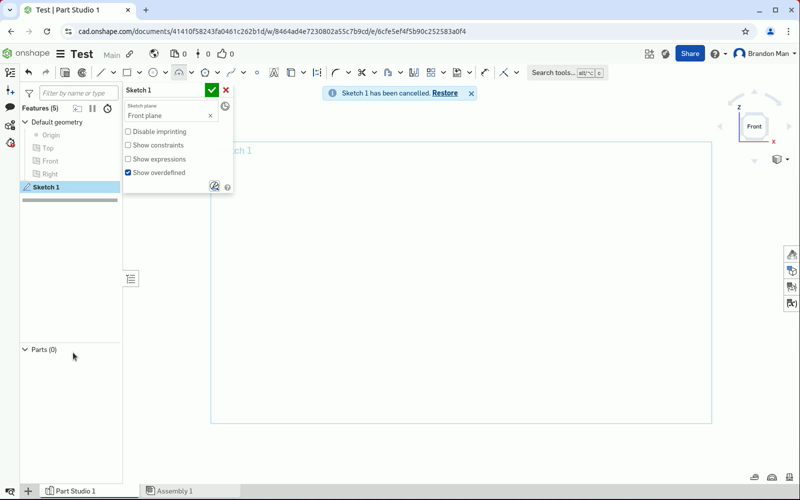
key_down(shift)
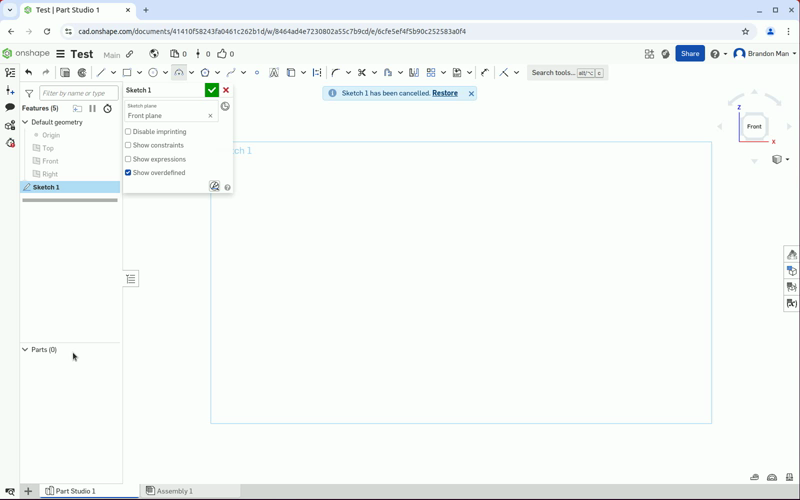
mouse_move(423, 357)
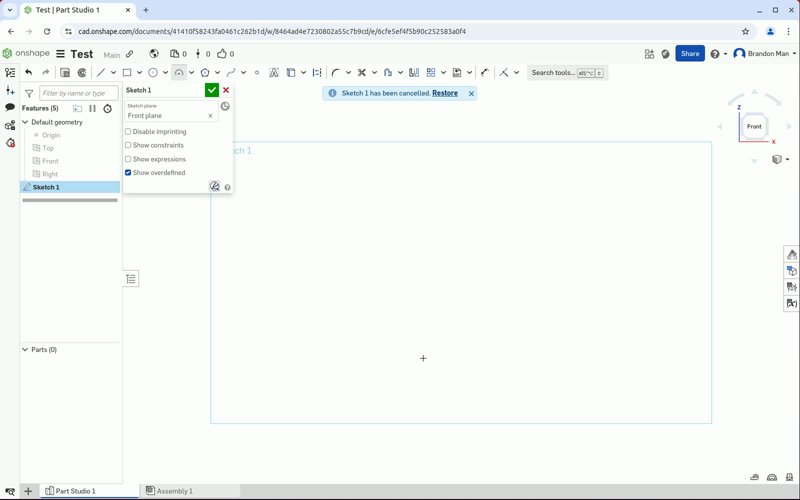
click(423, 357)
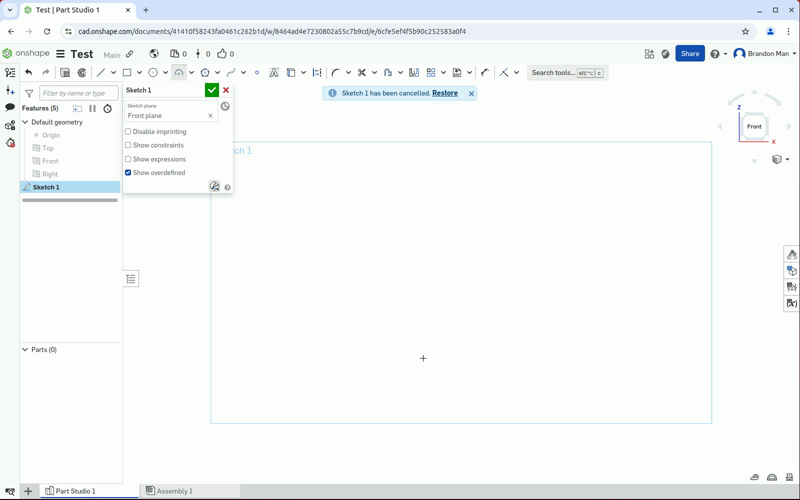
key_up(shift)
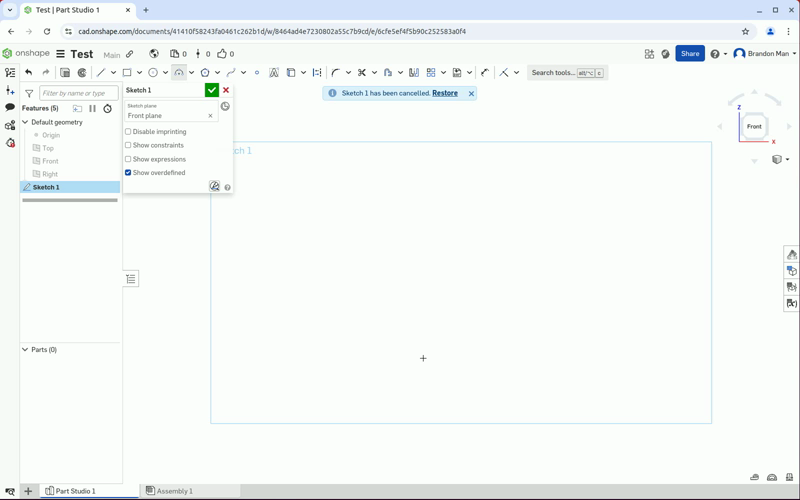
key_down(shift)
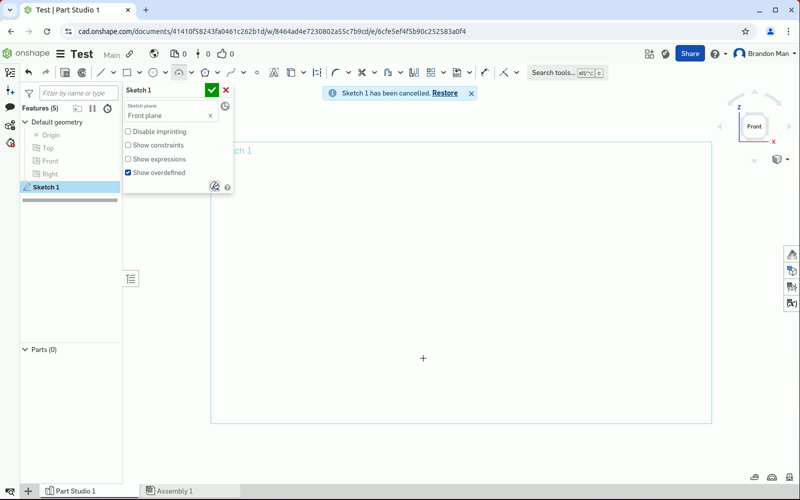
mouse_move(499, 357)
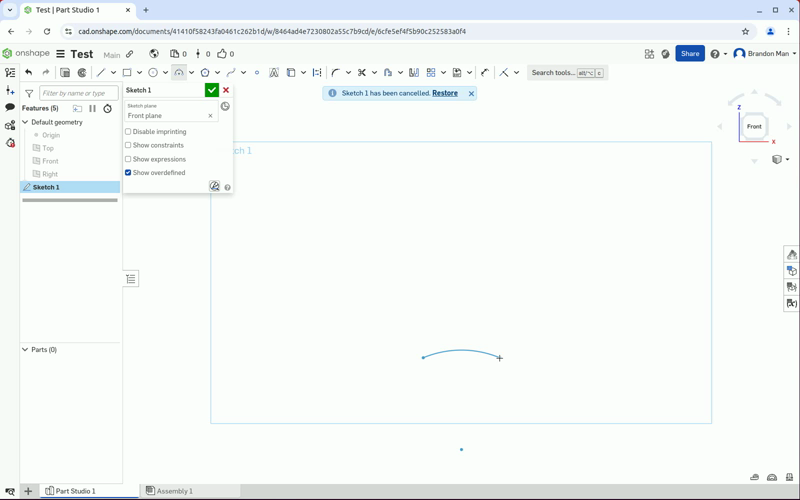
click(499, 357)
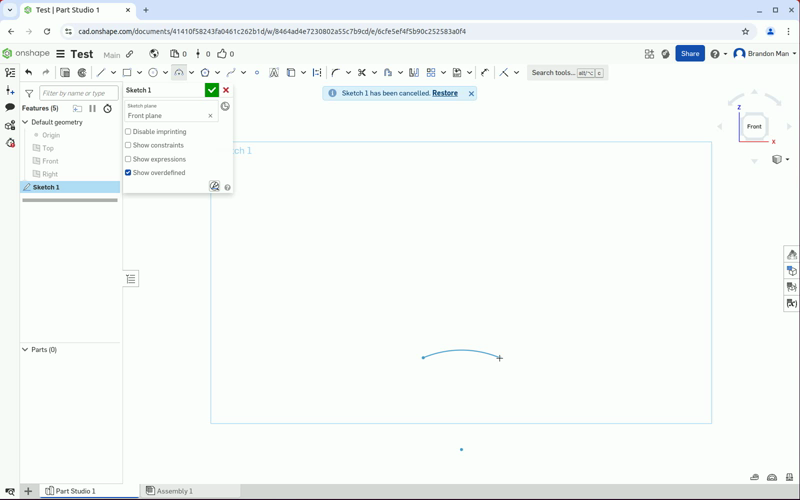
mouse_move(461, 396)
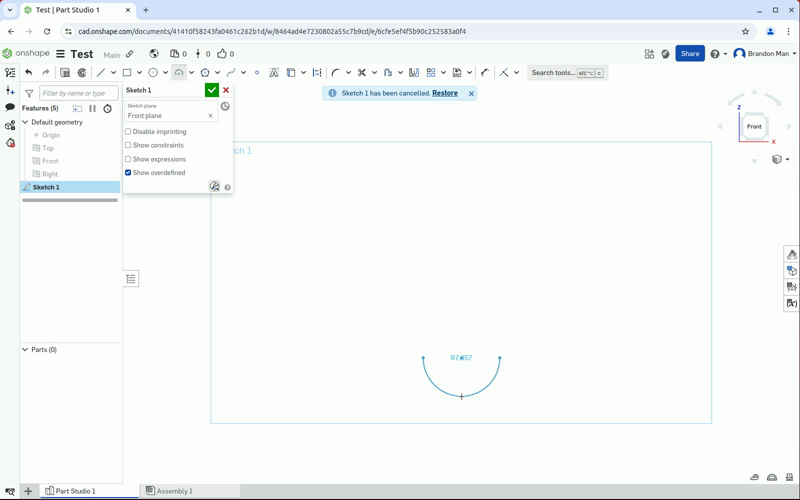
click(461, 396)
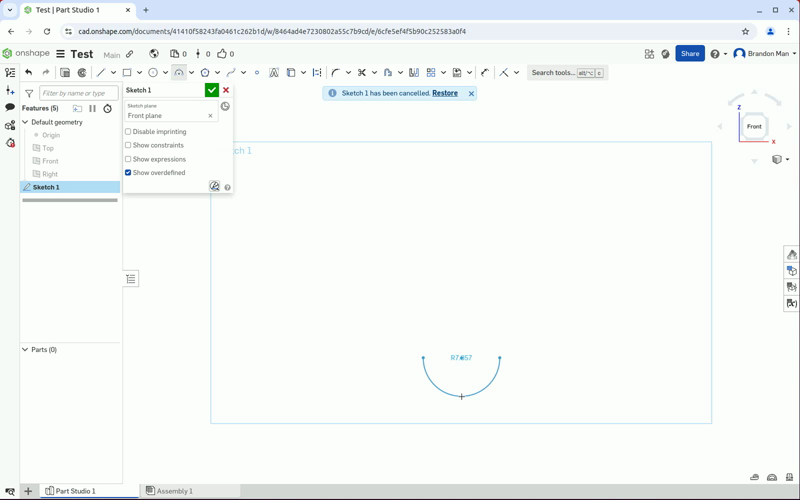
key_up(shift)
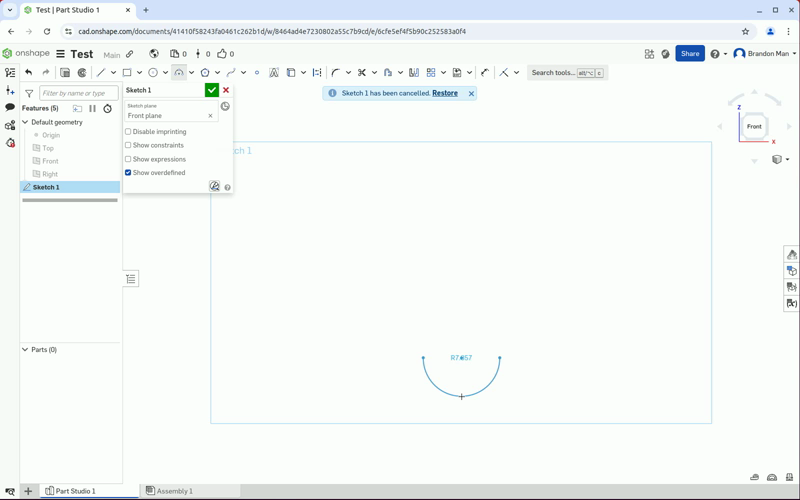
key(esc)
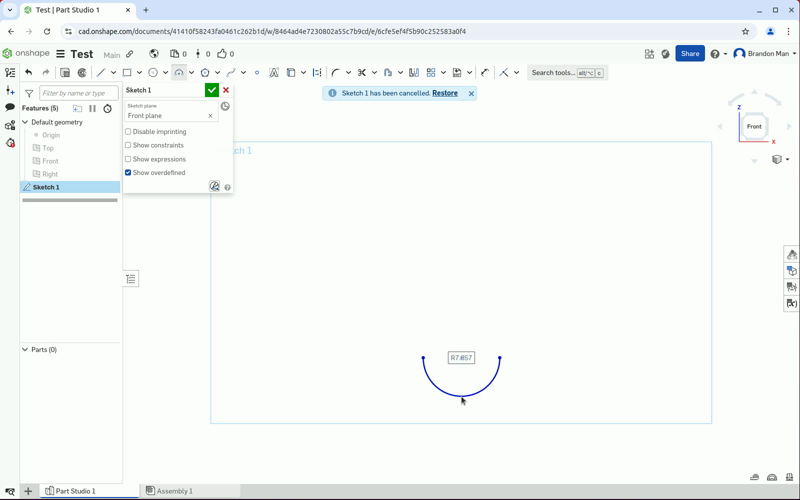
key(l)
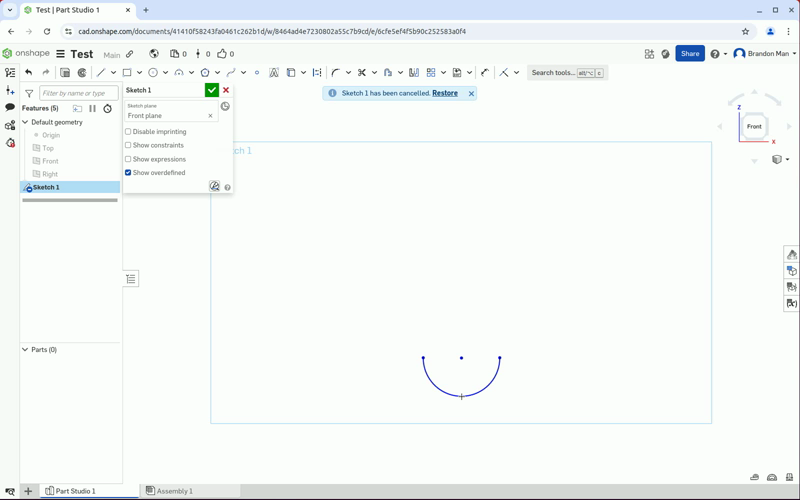
mouse_move(499, 357)
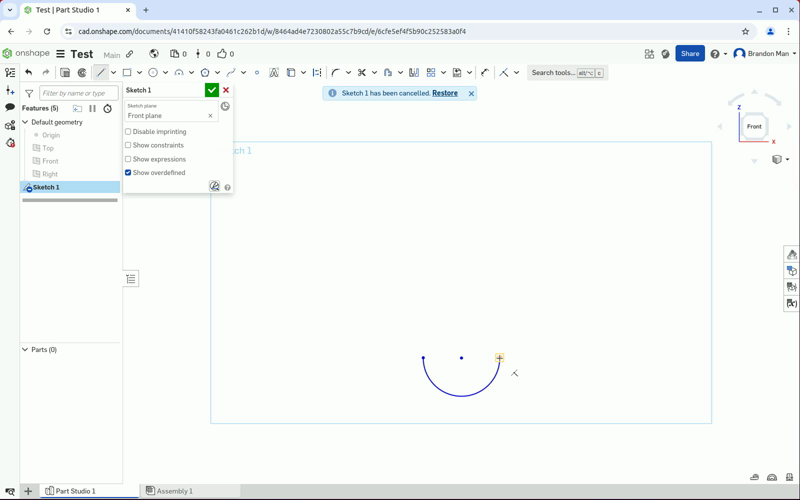
click(499, 357)
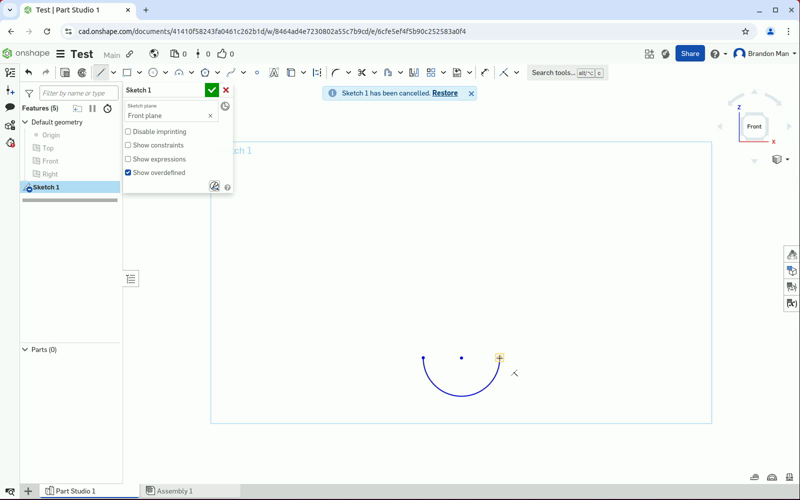
key_down(shift)
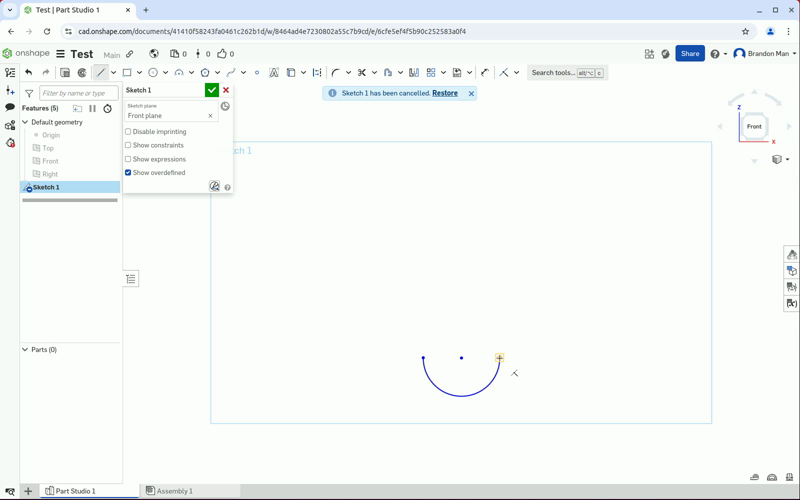
mouse_move(423, 357)
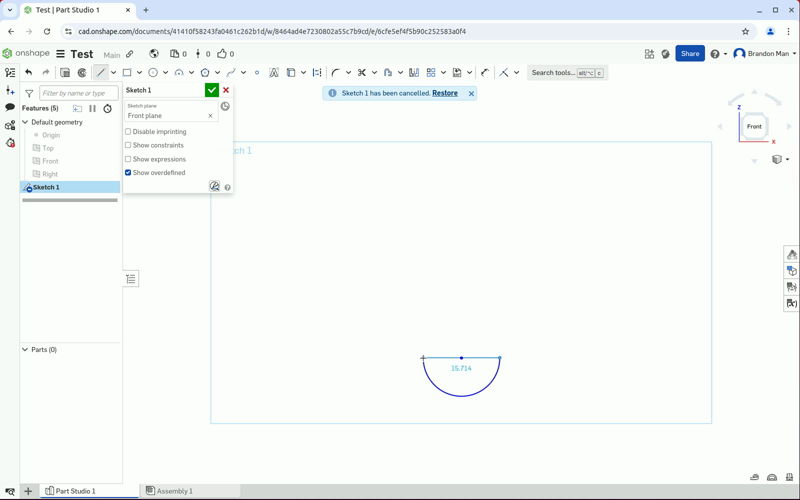
key_up(shift)
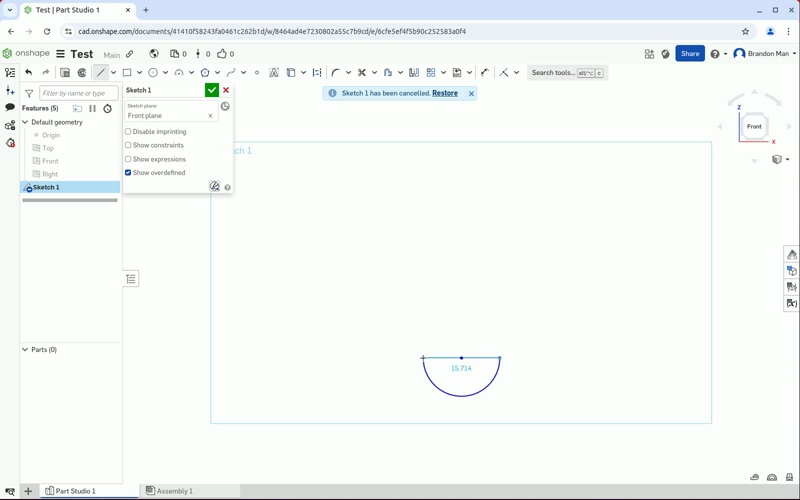
click(423, 357)
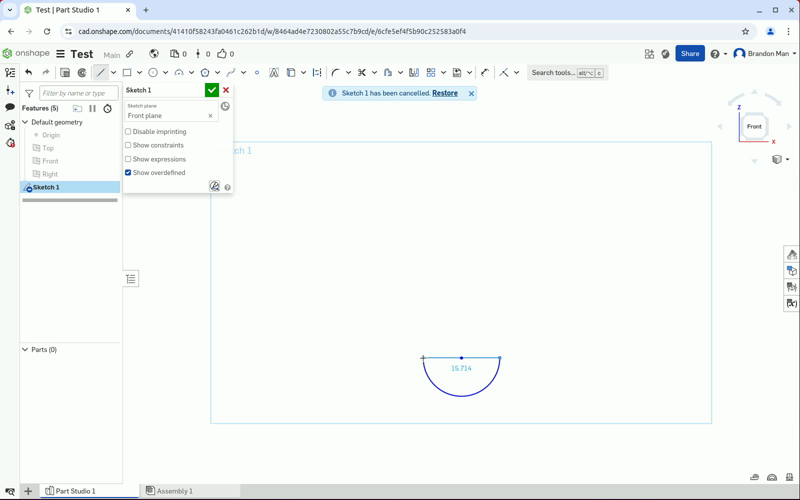
key(esc)
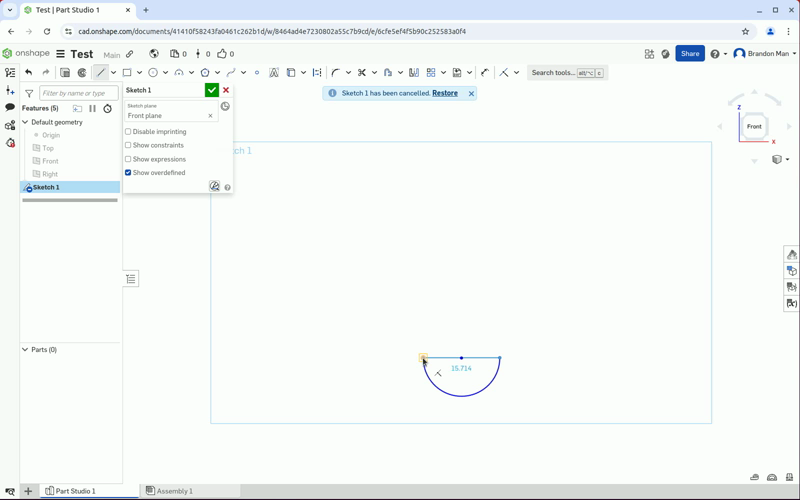
mouse_move(455, 365)
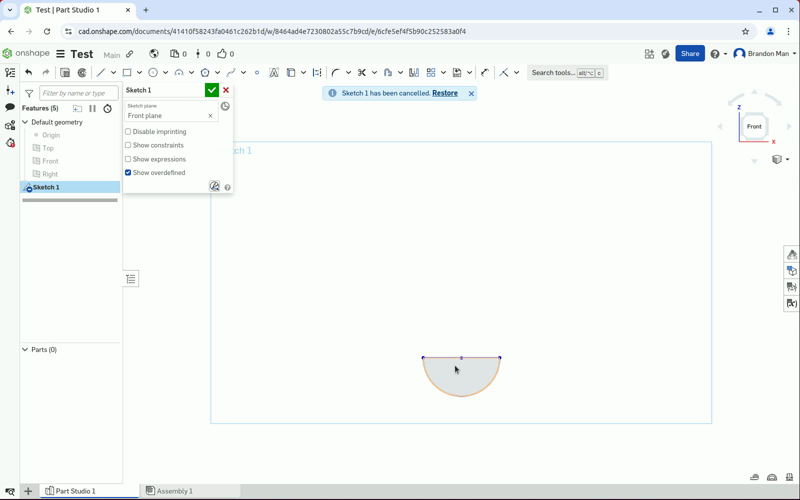
click(455, 365)
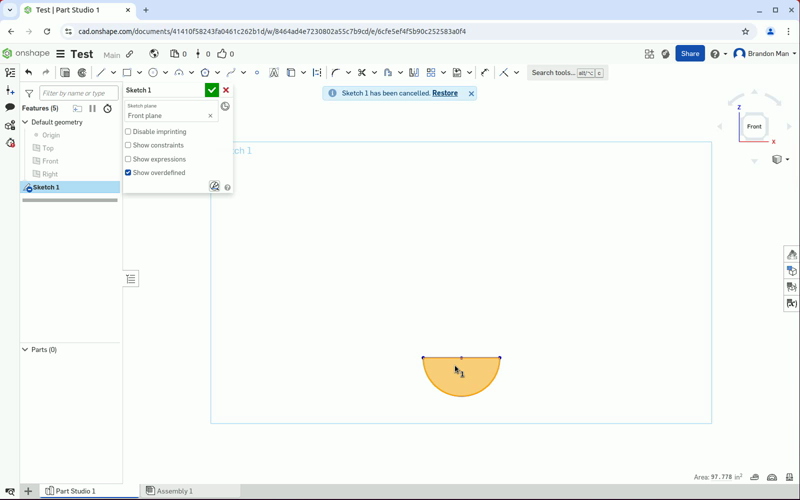
mouse_move(73, 352)
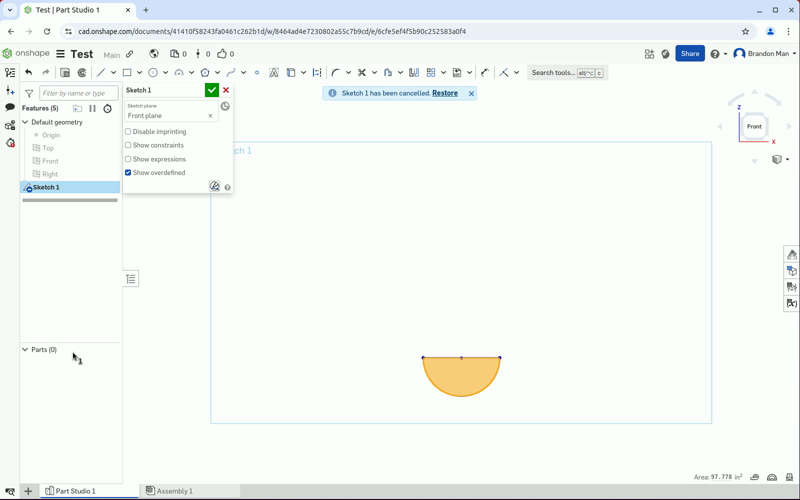
key(shift+y)
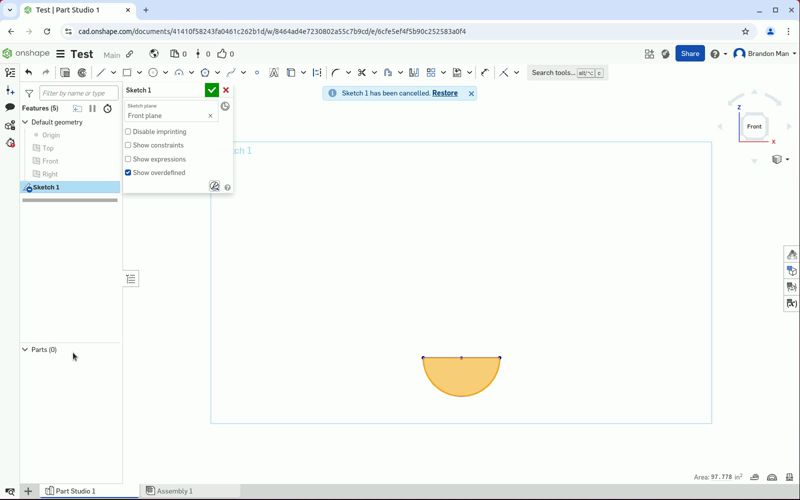
key(shift+e)
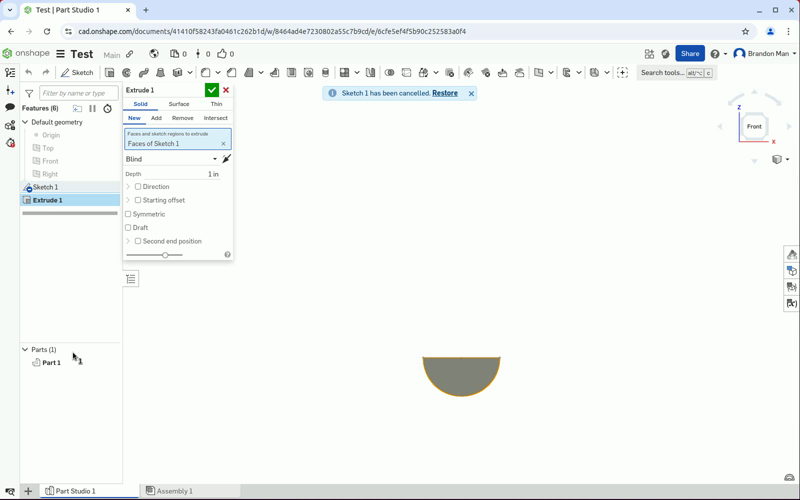
mouse_move(143, 106)
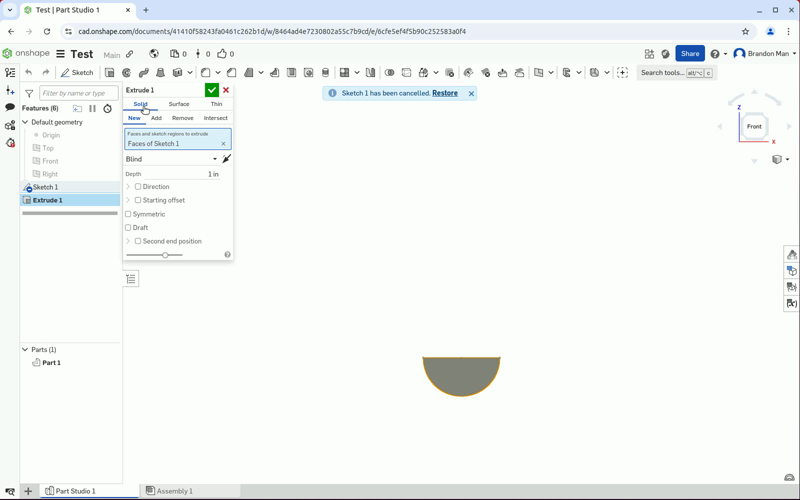
click(143, 106)
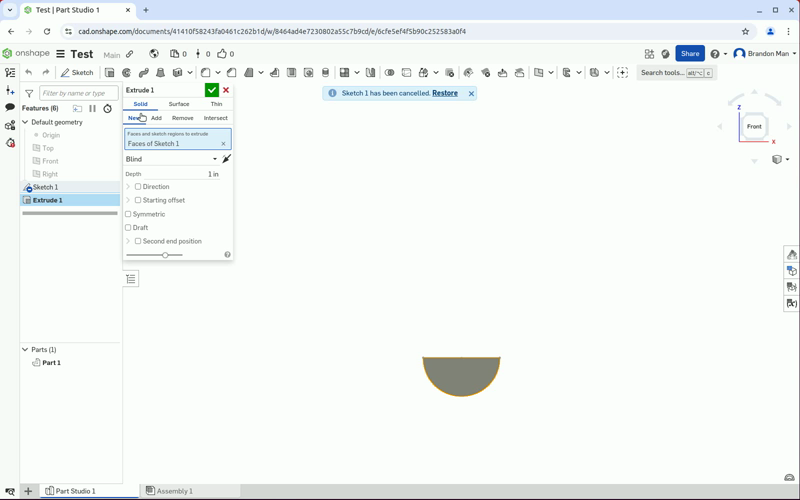
mouse_move(137, 120)
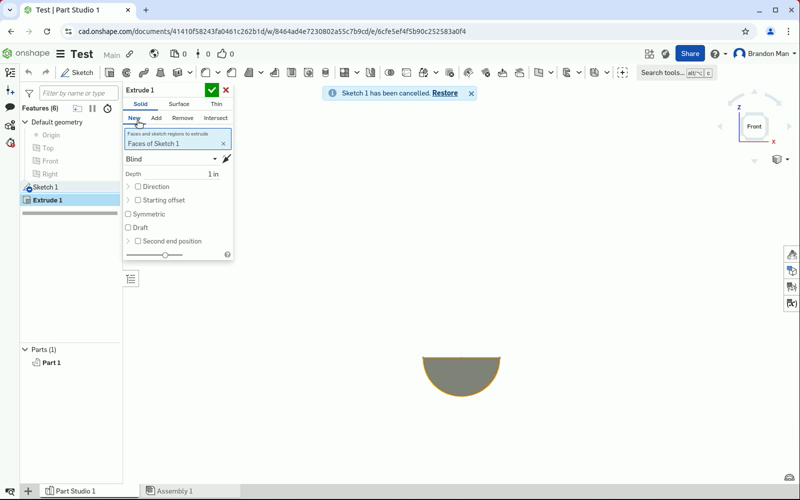
click(137, 120)
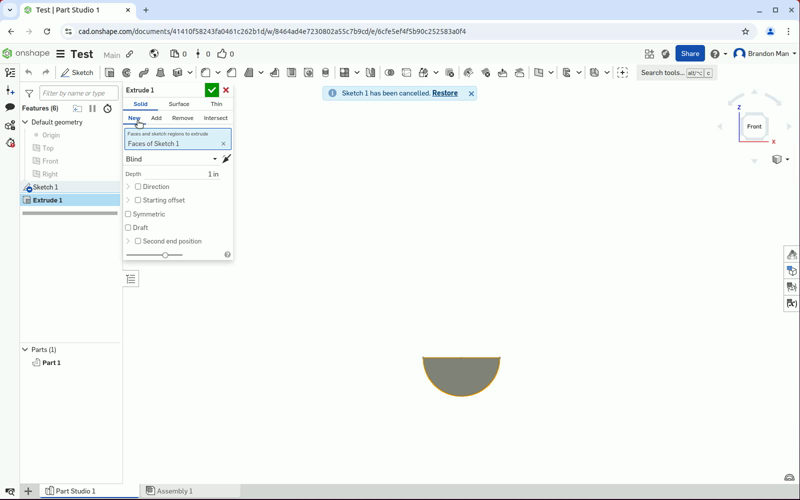
key(tab, 4)
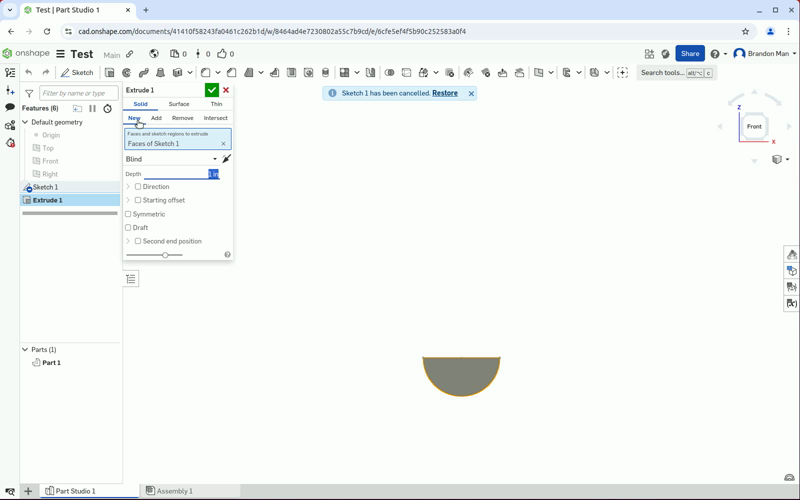
text(-21.423)
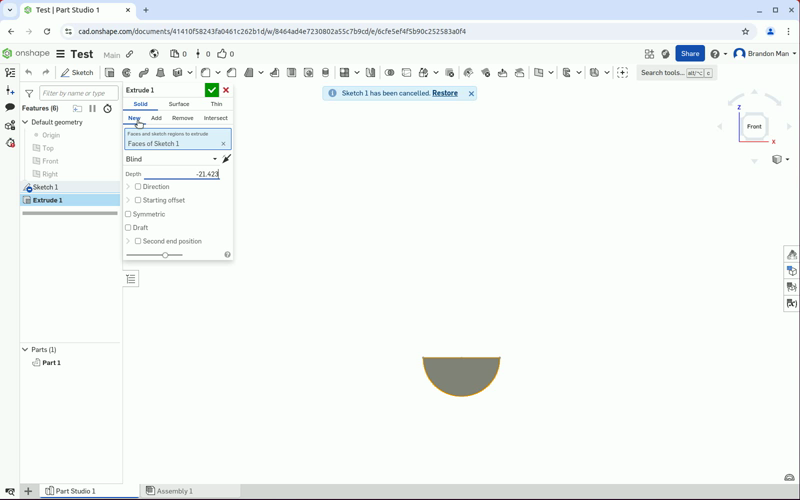
key(enter)
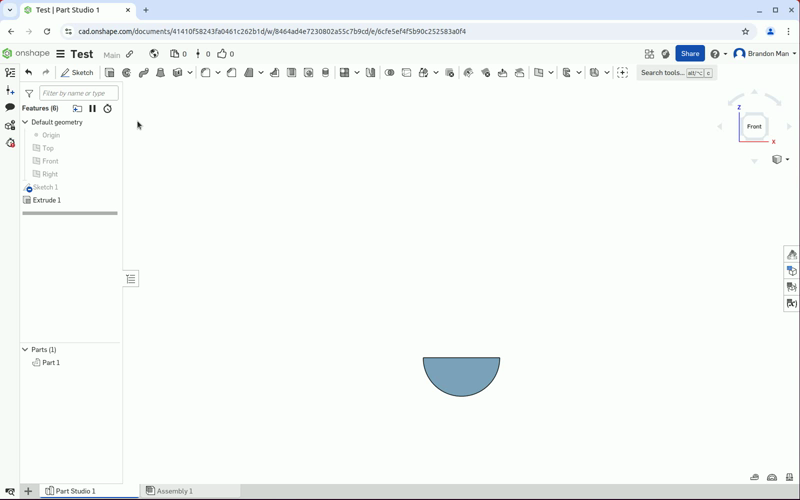
key(shift+h)
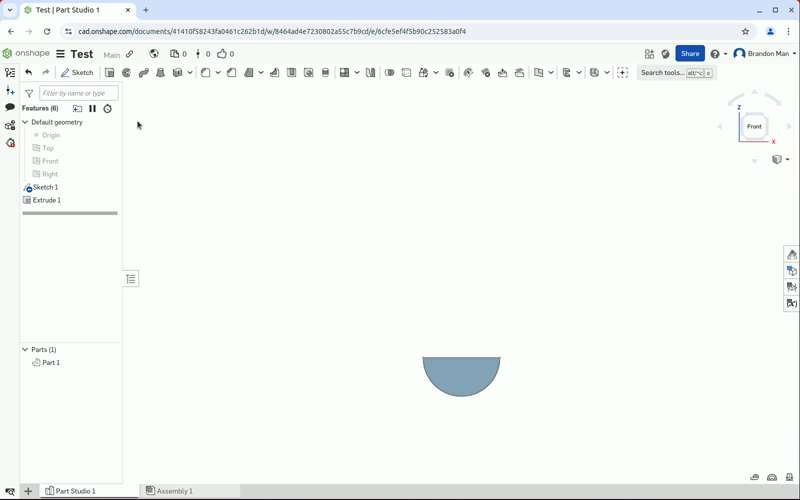
key(shift+h)
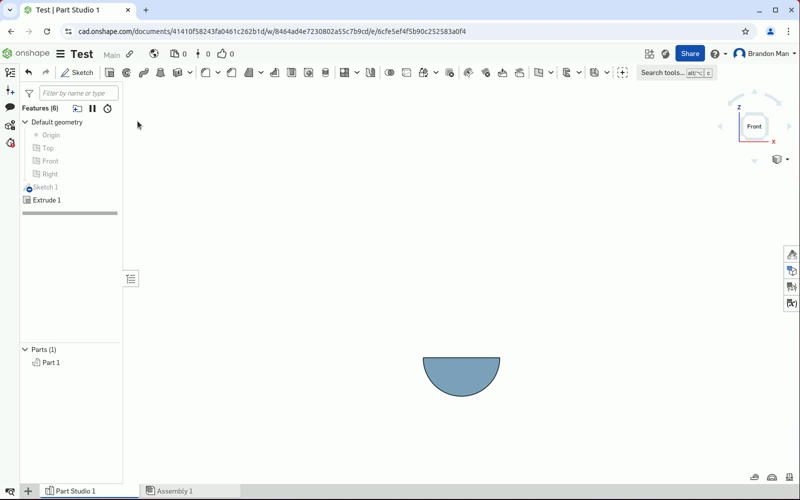
mouse_move(73, 189)
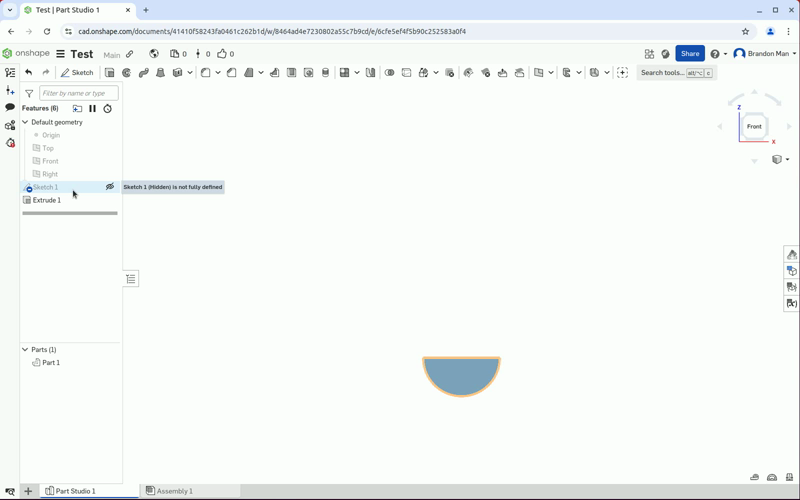
click(73, 189)
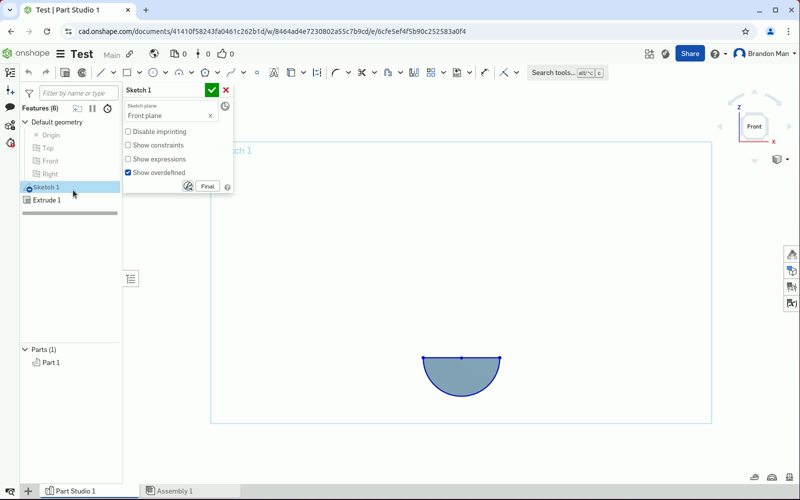
mouse_move(229, 92)
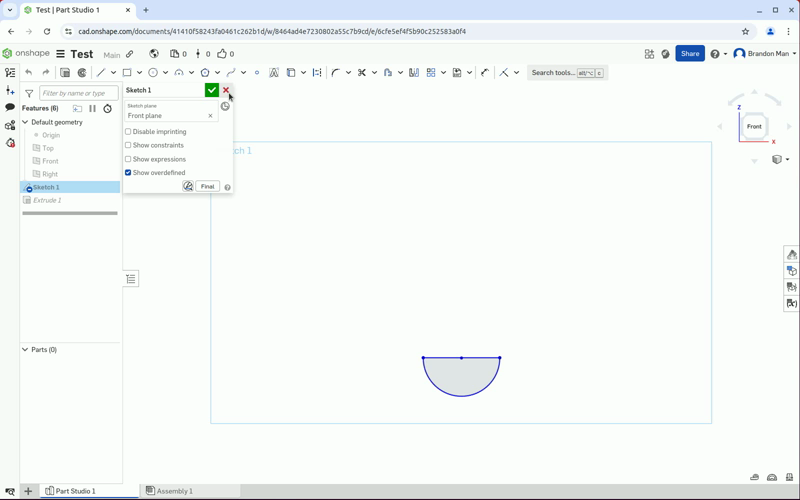
click(229, 92)
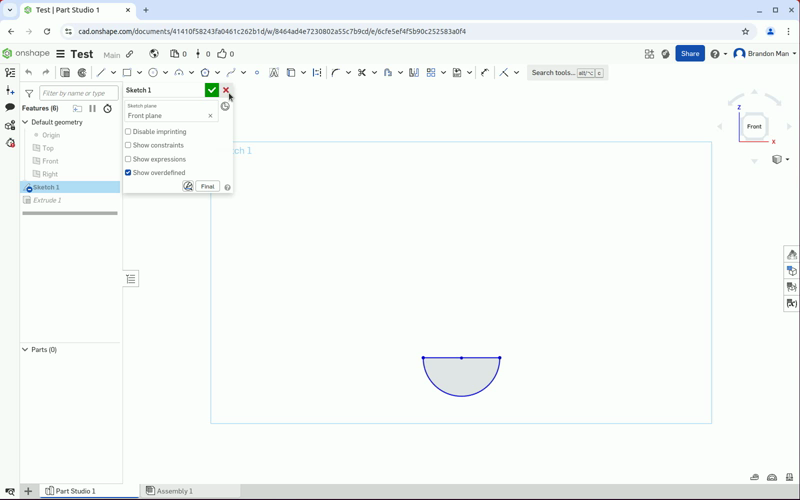
key(shift+s)
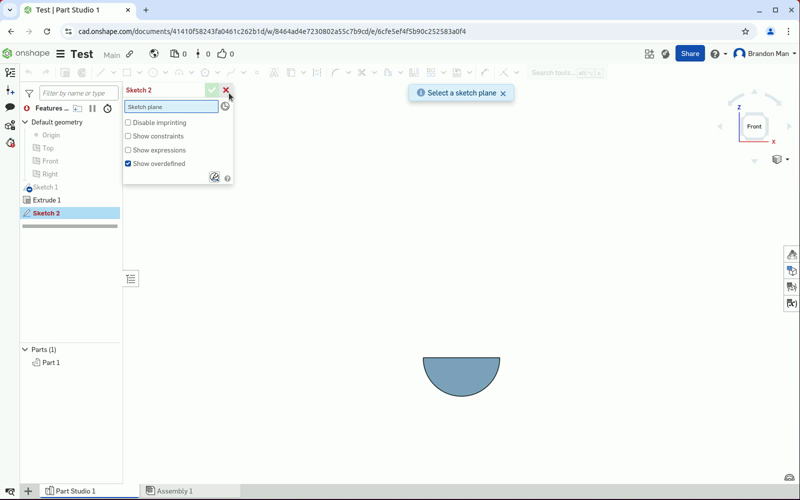
mouse_move(73, 163)
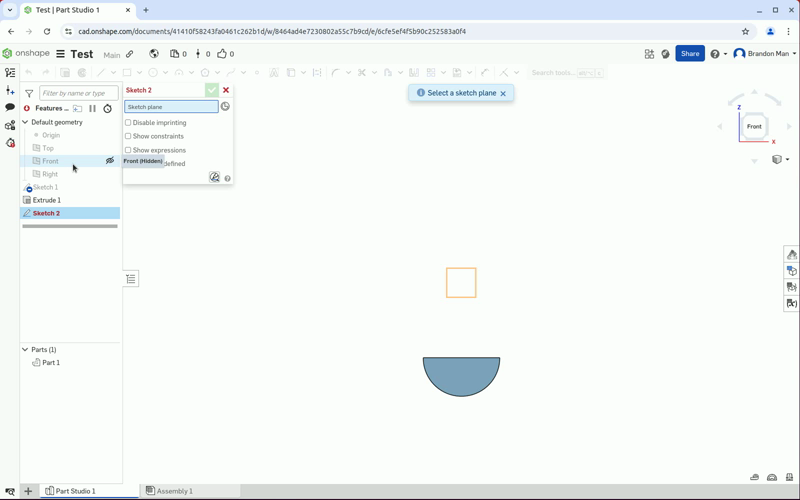
click(73, 163)
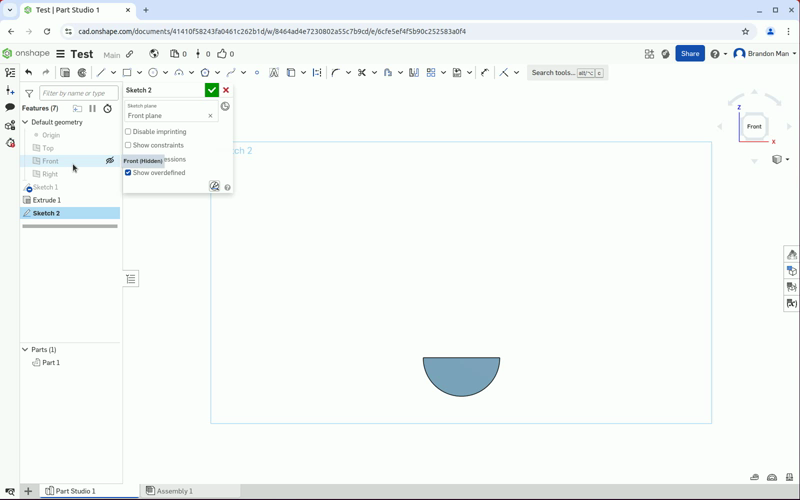
mouse_move(73, 352)
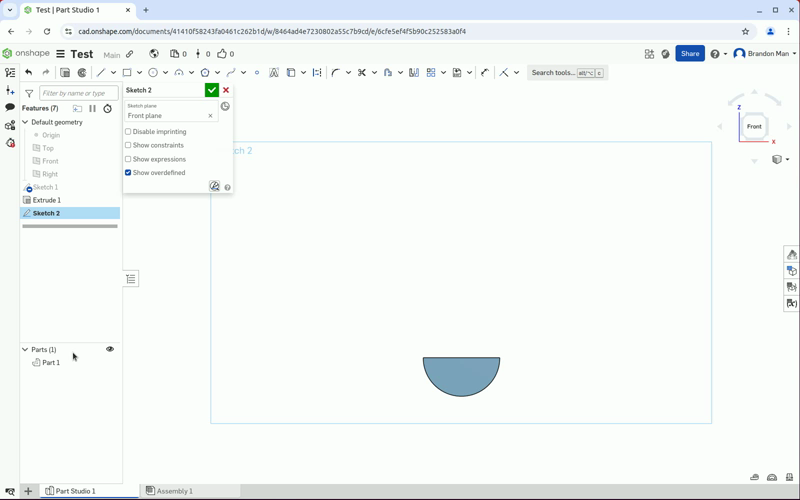
key(y)
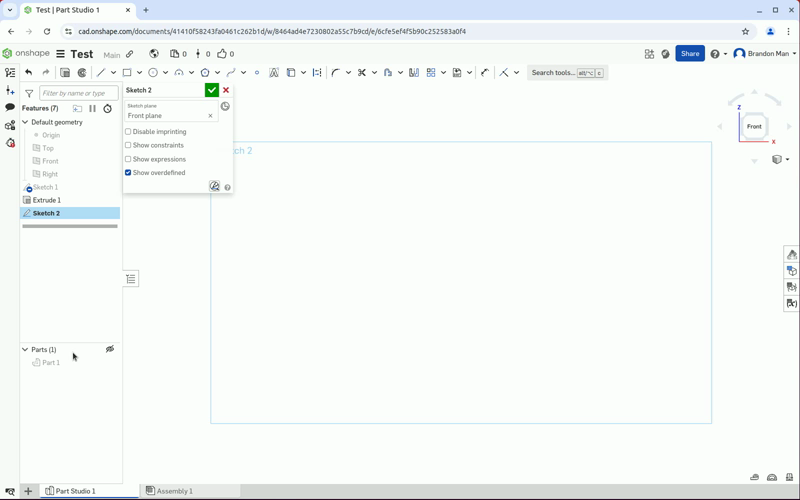
key(l)
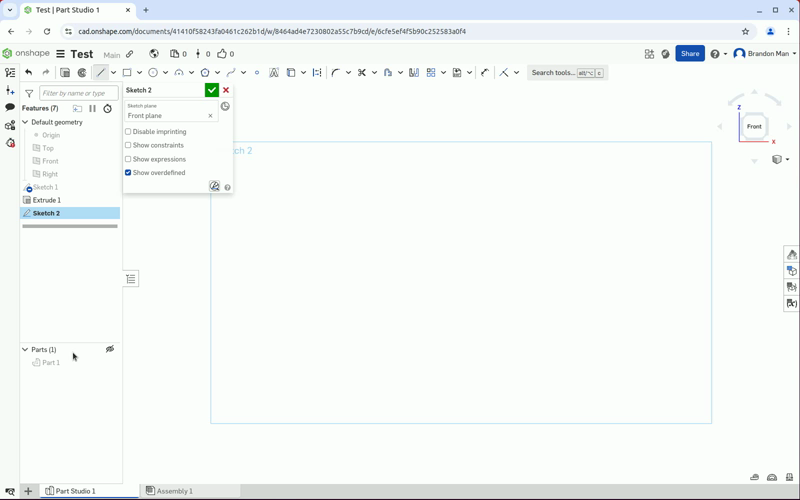
key_down(shift)
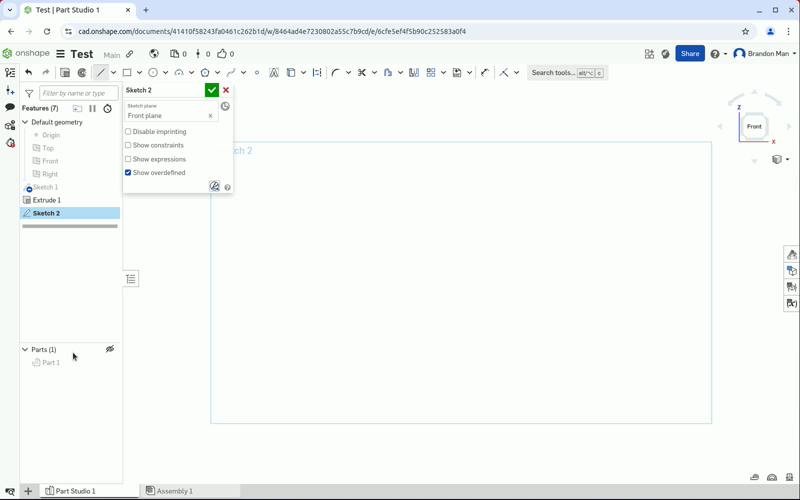
mouse_move(423, 357)
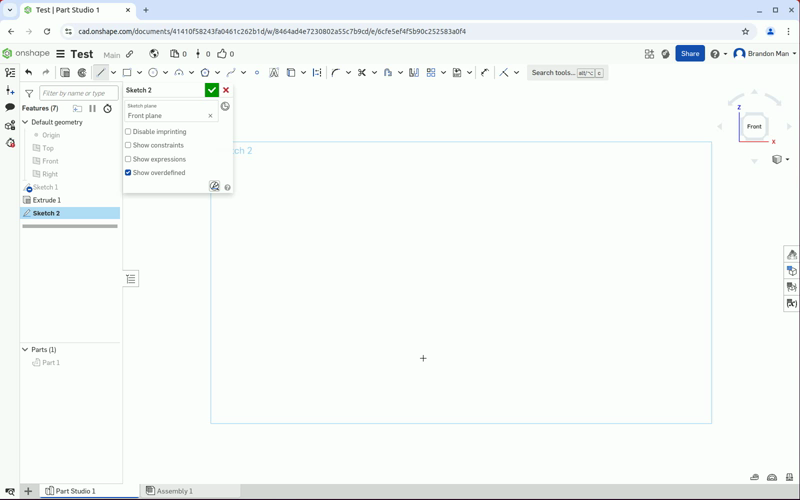
click(423, 357)
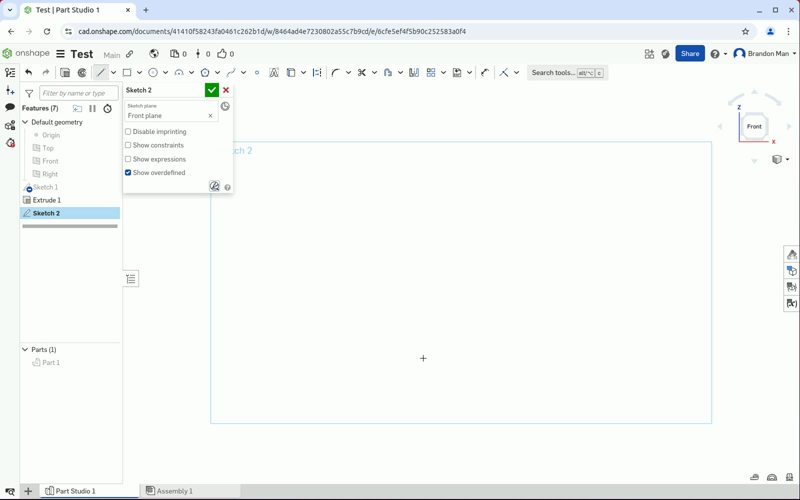
key_up(shift)
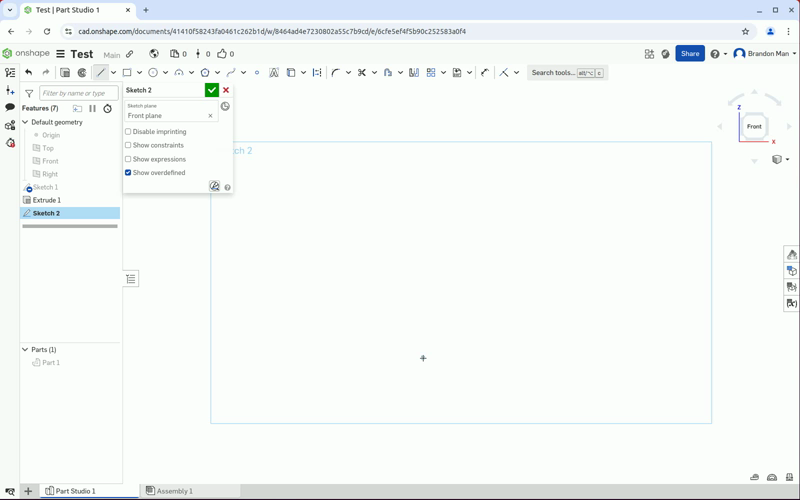
key_down(shift)
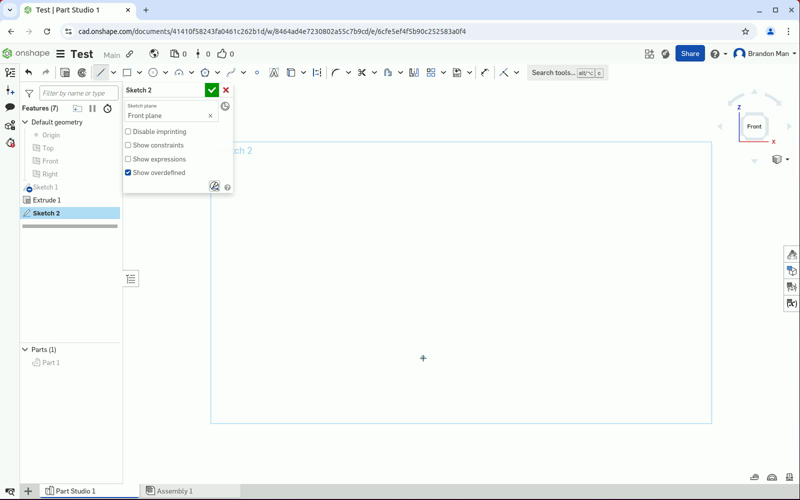
mouse_move(499, 357)
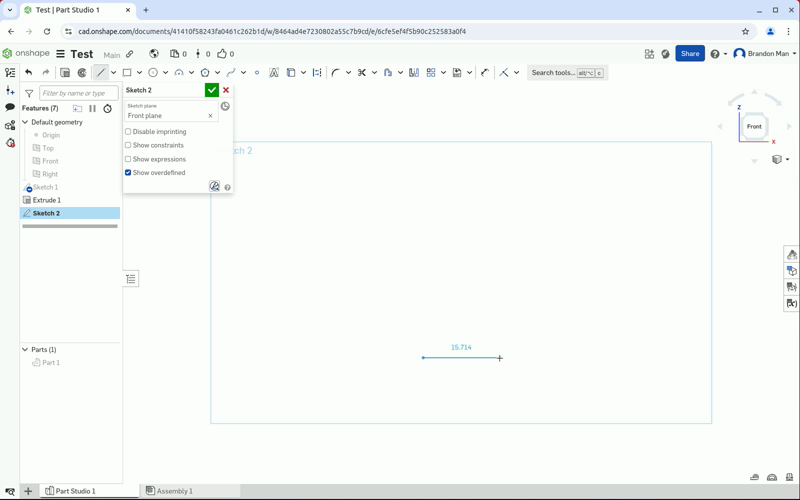
click(499, 357)
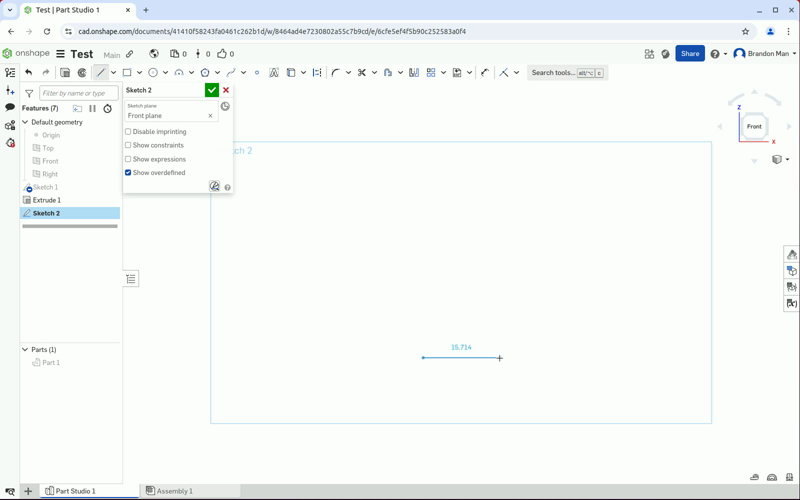
key_up(shift)
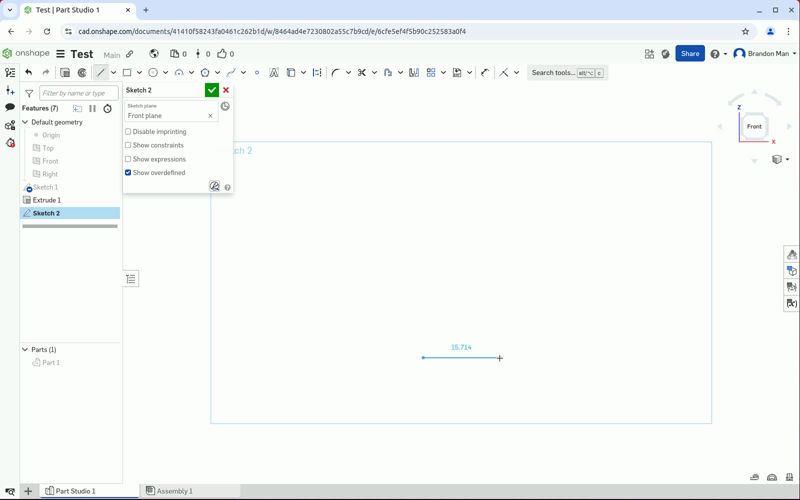
key(esc)
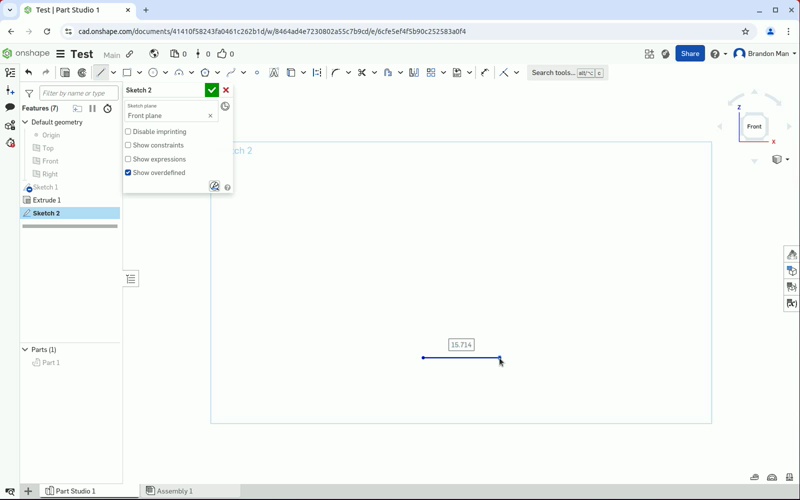
key(a)
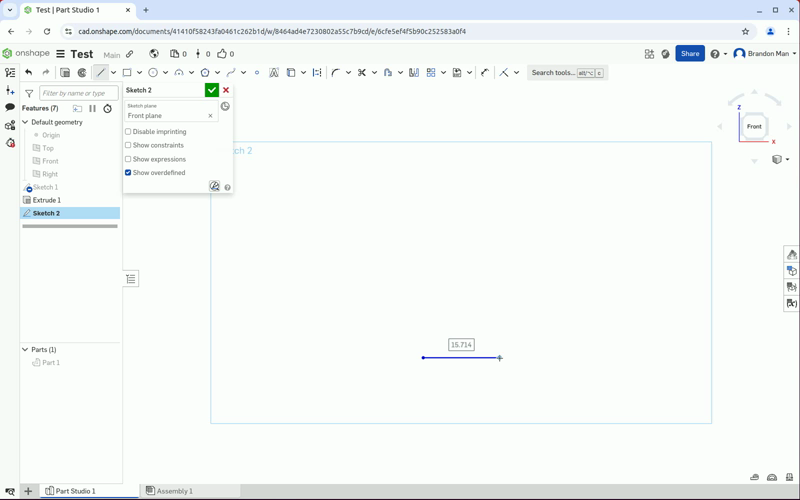
mouse_move(499, 357)
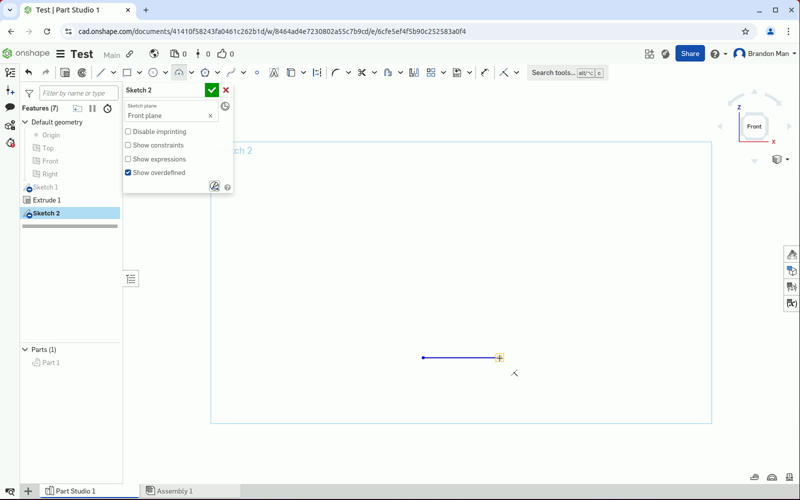
click(499, 357)
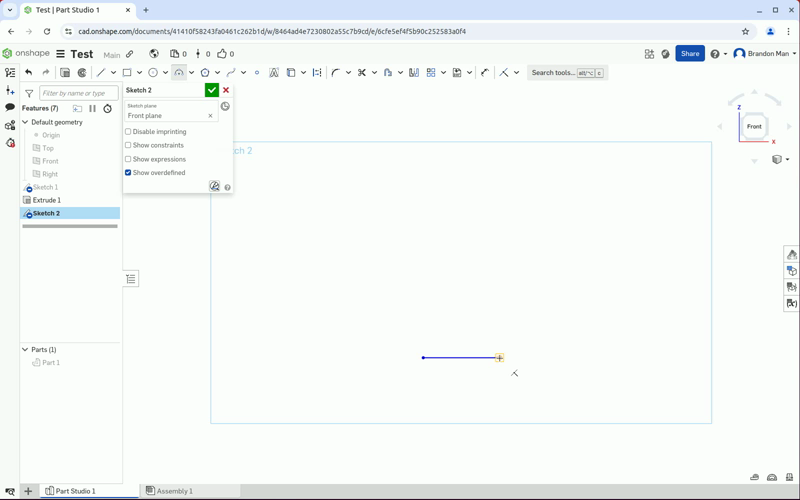
mouse_move(423, 357)
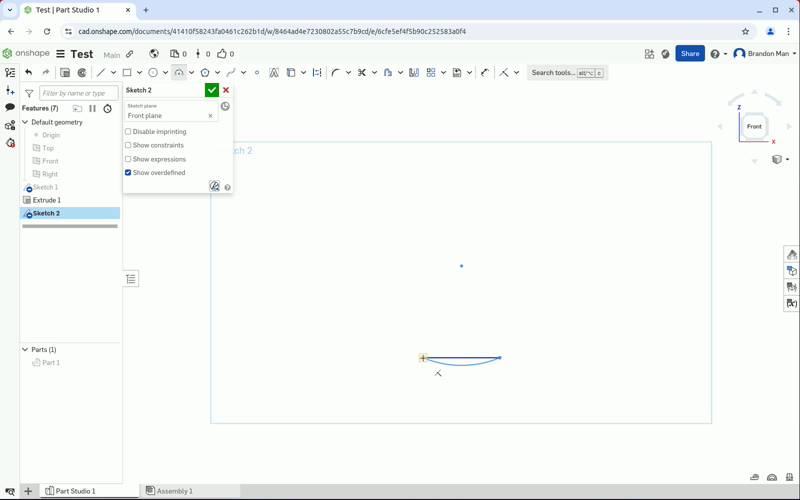
click(423, 357)
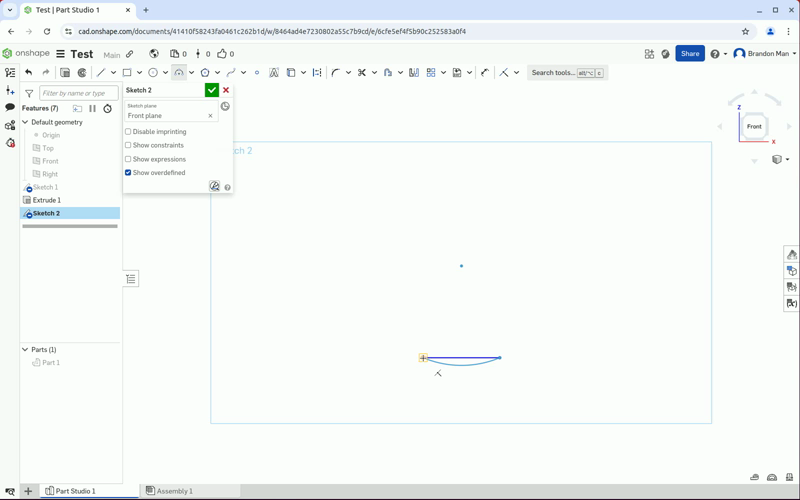
key_down(shift)
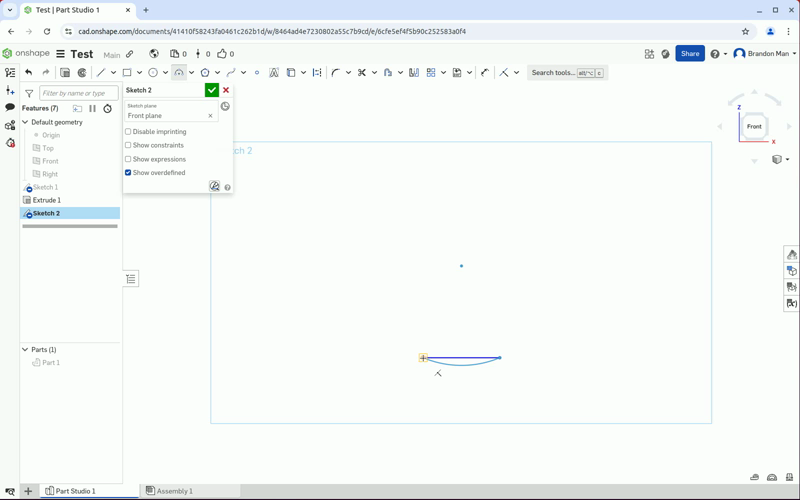
mouse_move(461, 319)
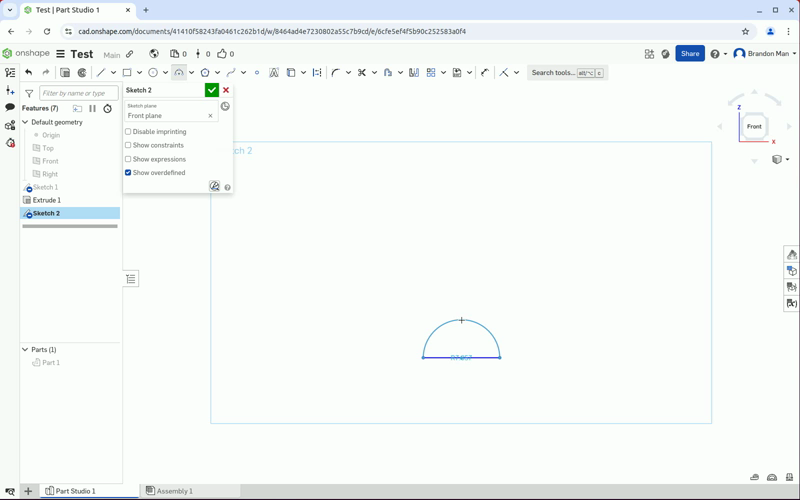
click(461, 319)
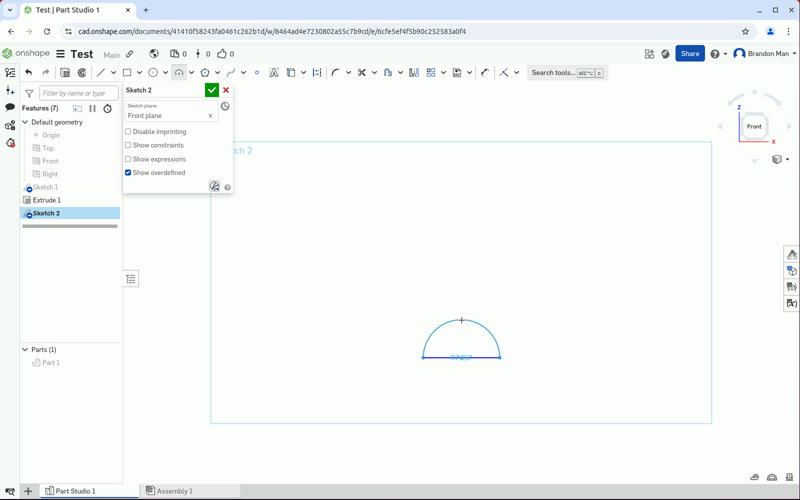
key_up(shift)
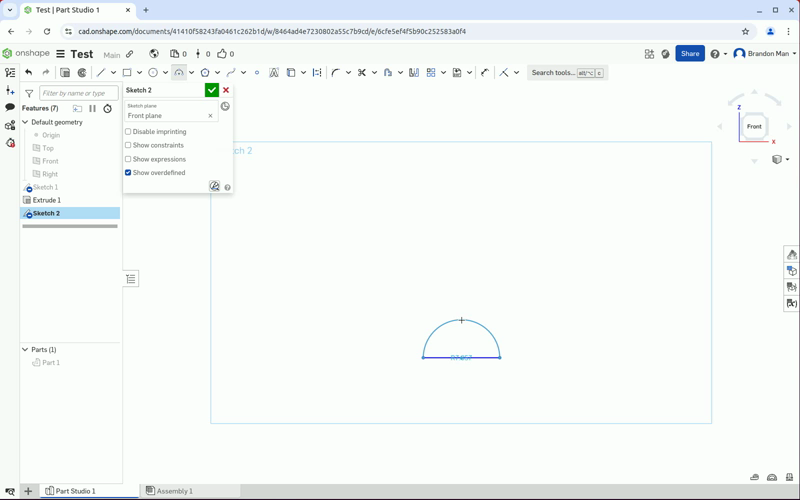
key(esc)
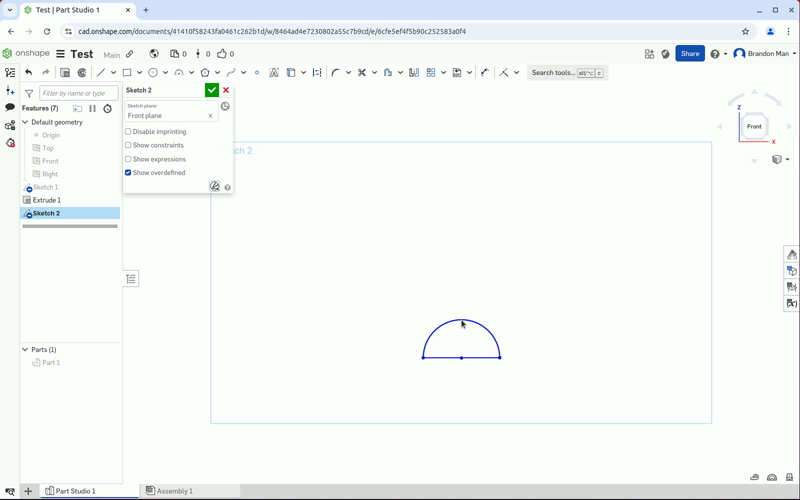
mouse_move(471, 334)
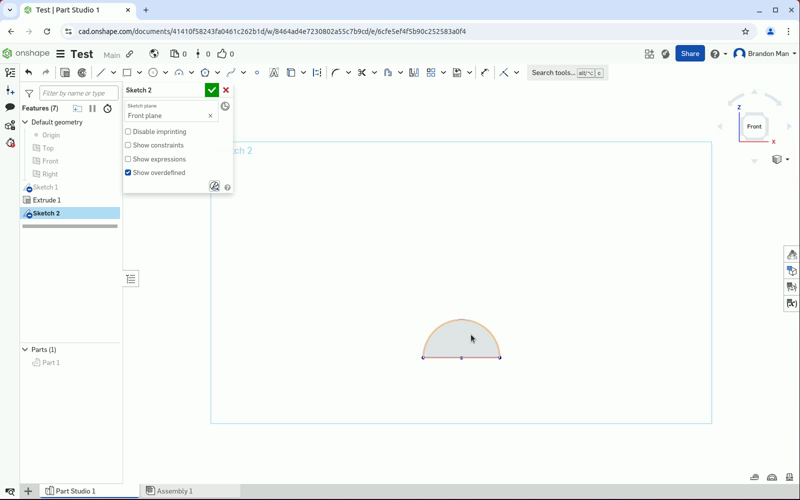
click(471, 334)
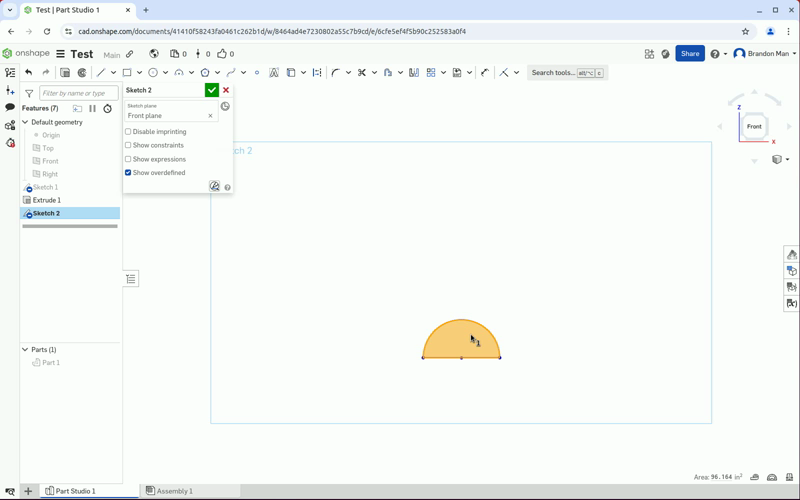
mouse_move(73, 352)
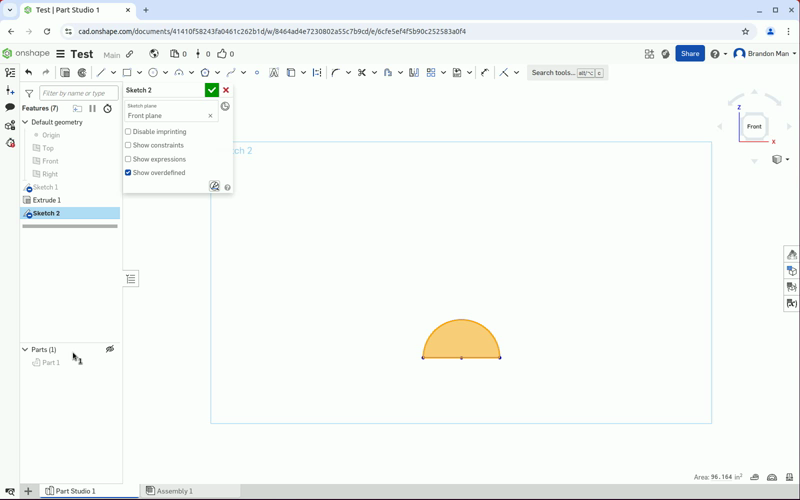
key(shift+y)
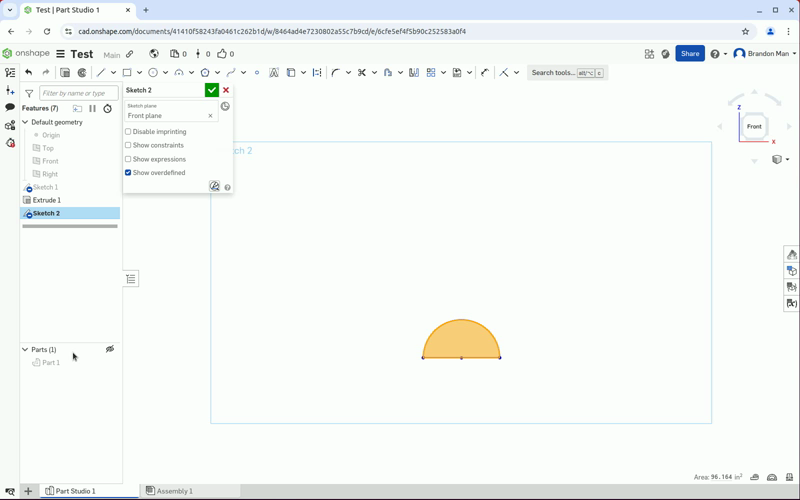
key(shift+e)
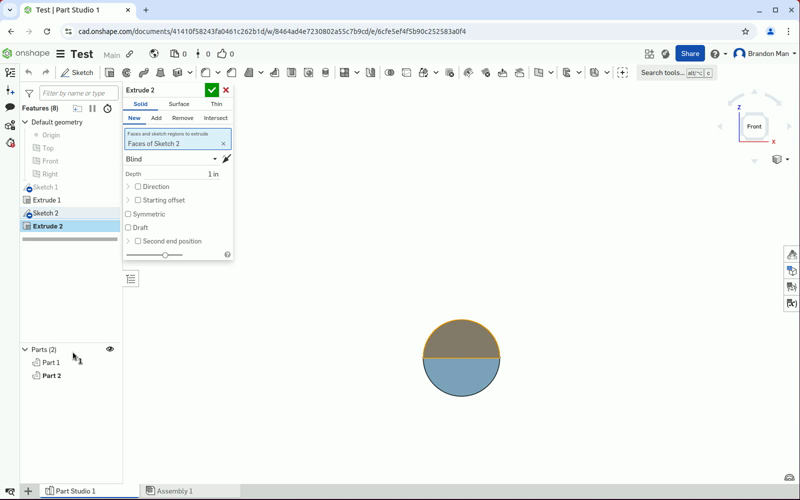
mouse_move(143, 106)
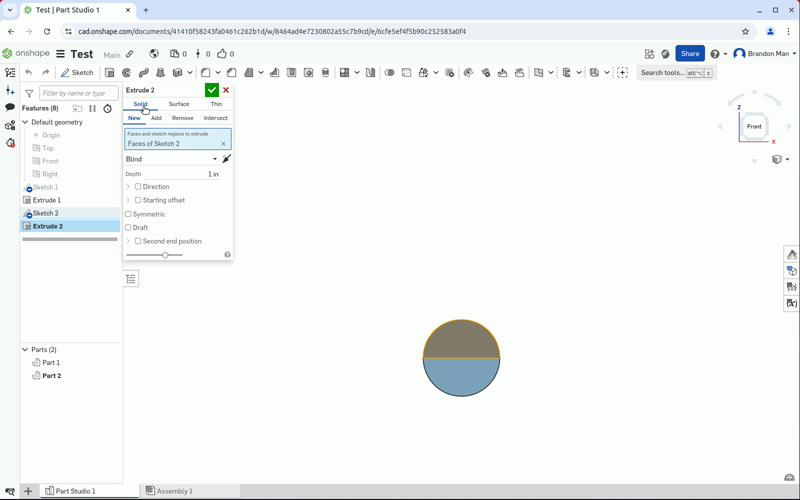
click(143, 106)
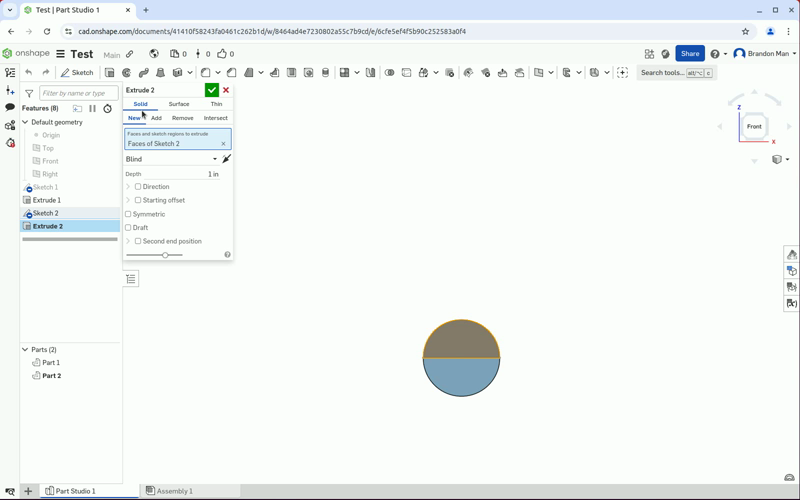
mouse_move(137, 120)
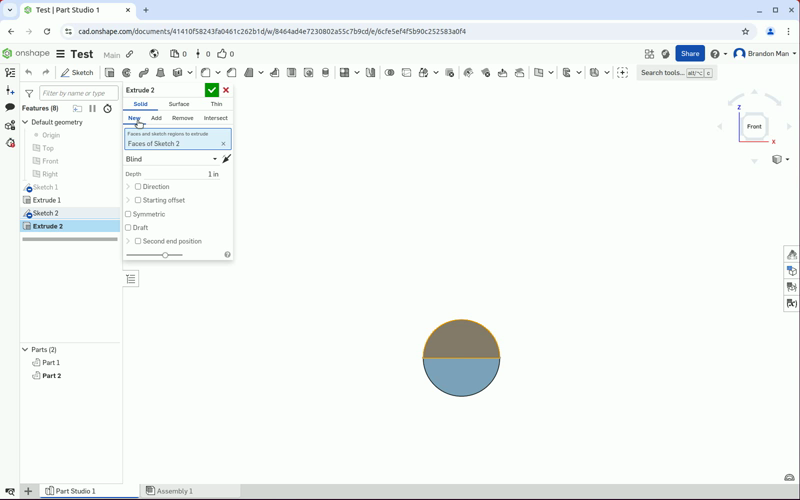
click(137, 120)
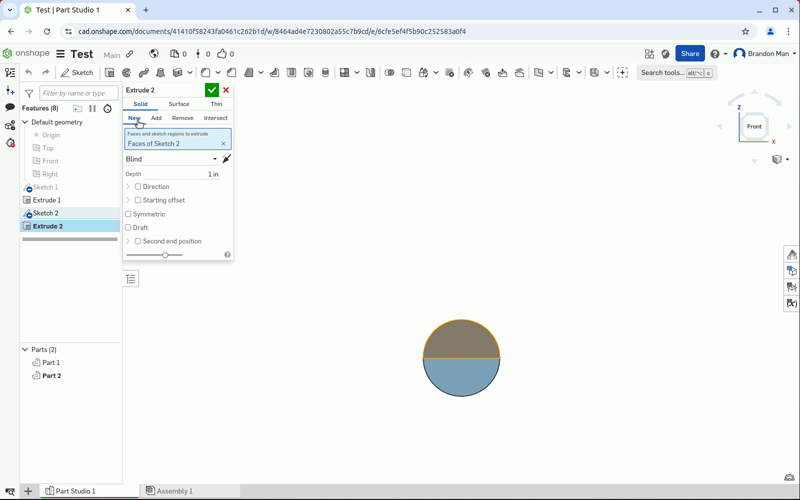
key(tab, 4)
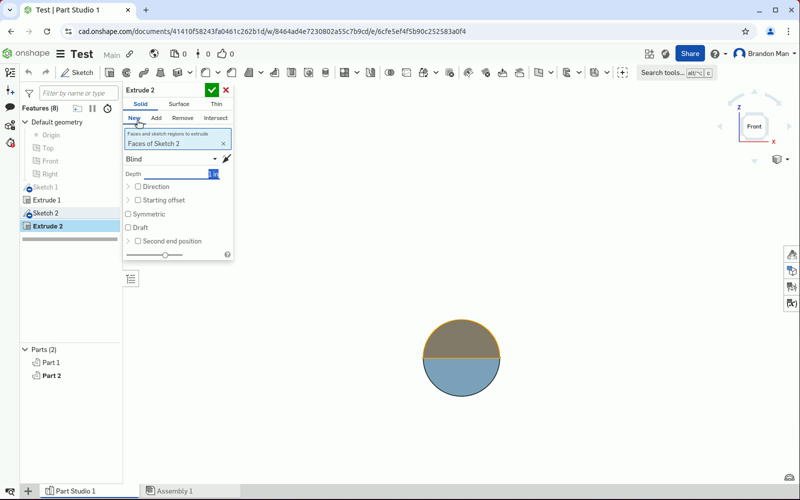
text(-21.423)
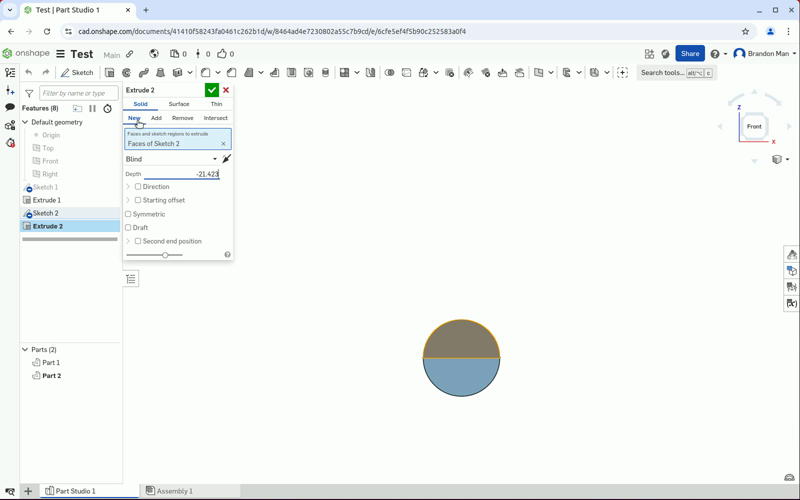
key(enter)
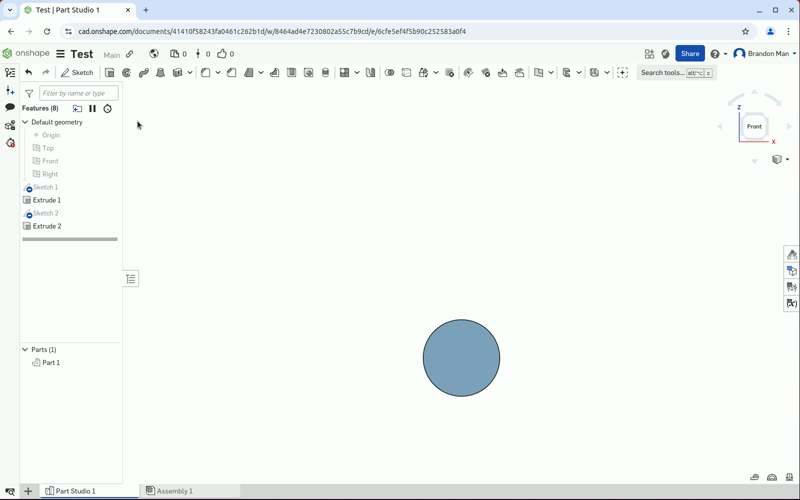
key(shift+h)
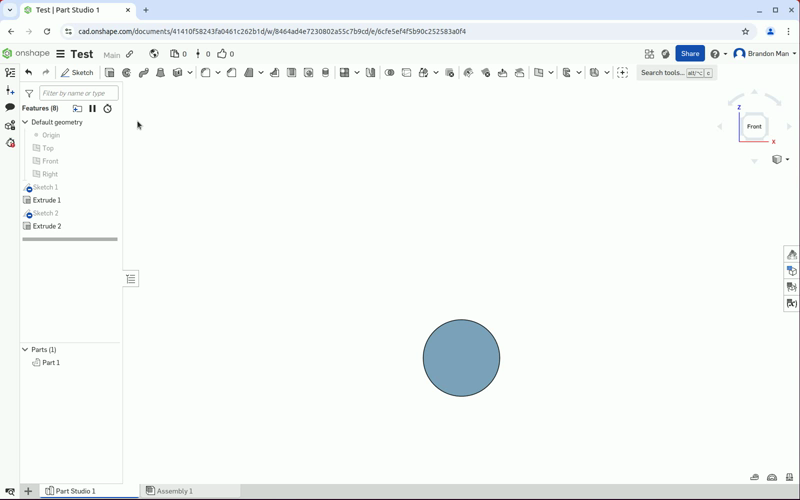
key(shift+h)
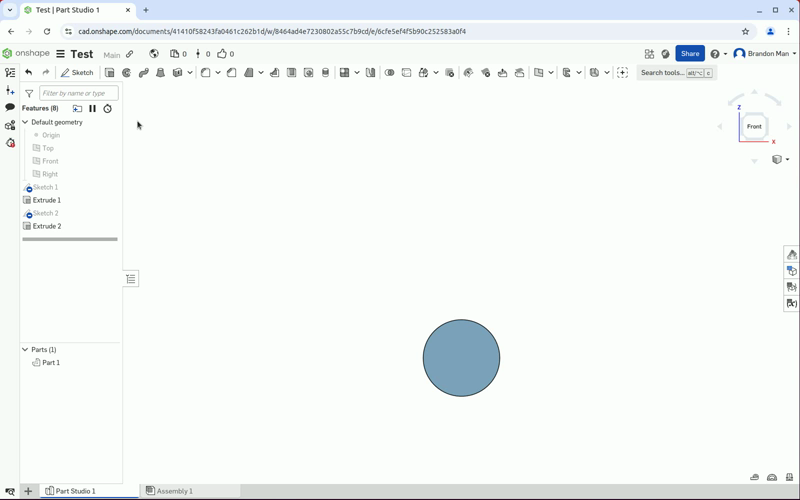
mouse_move(73, 189)
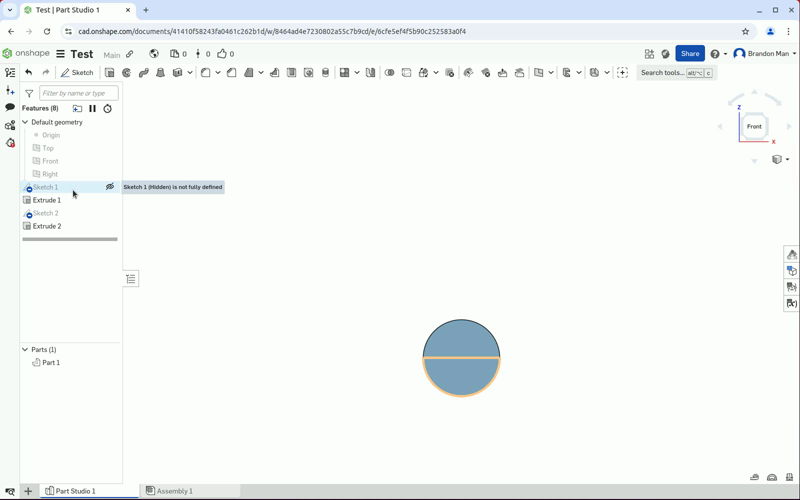
click(73, 189)
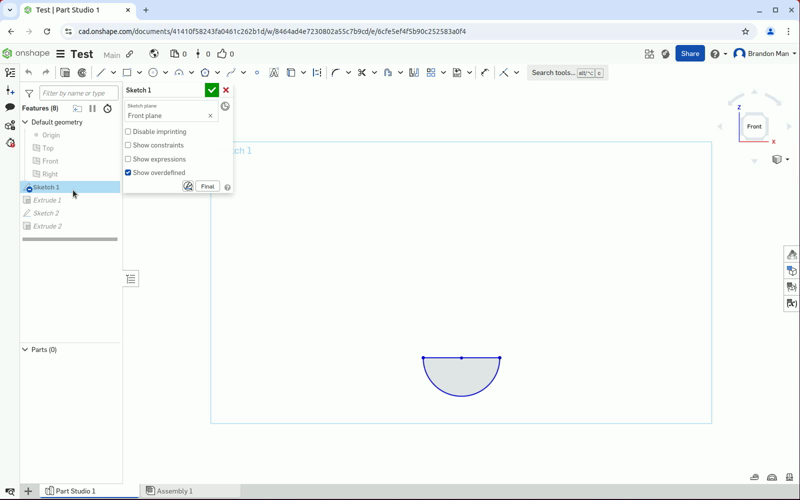
mouse_move(229, 92)
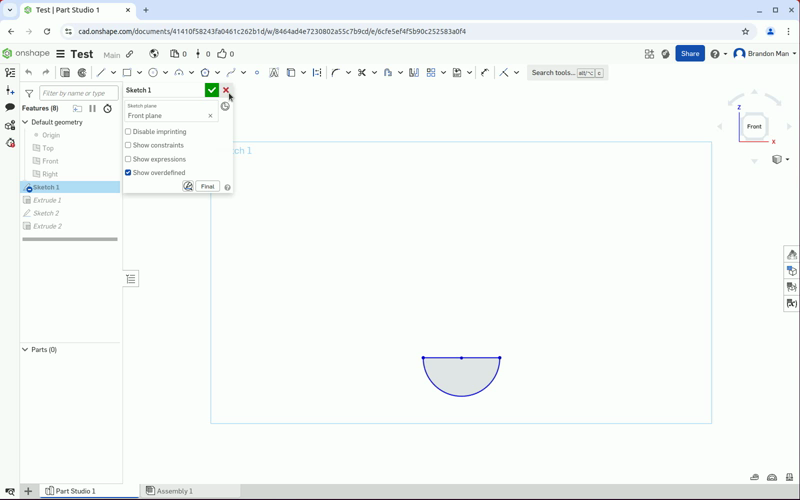
click(229, 92)
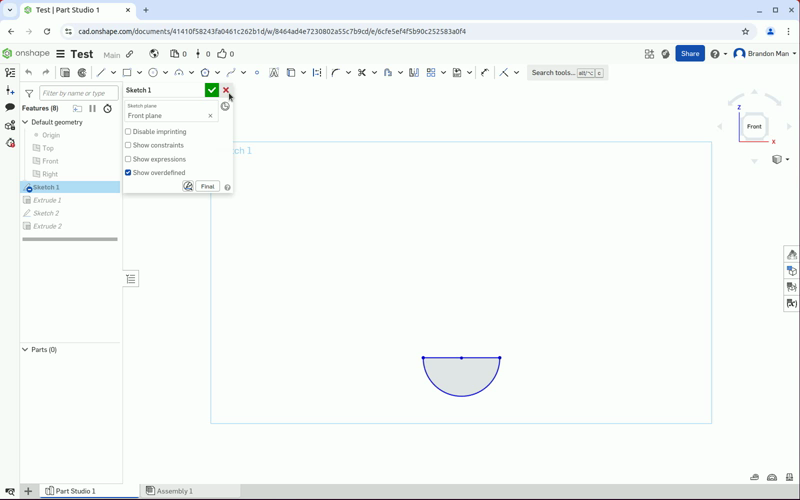
key(shift+s)
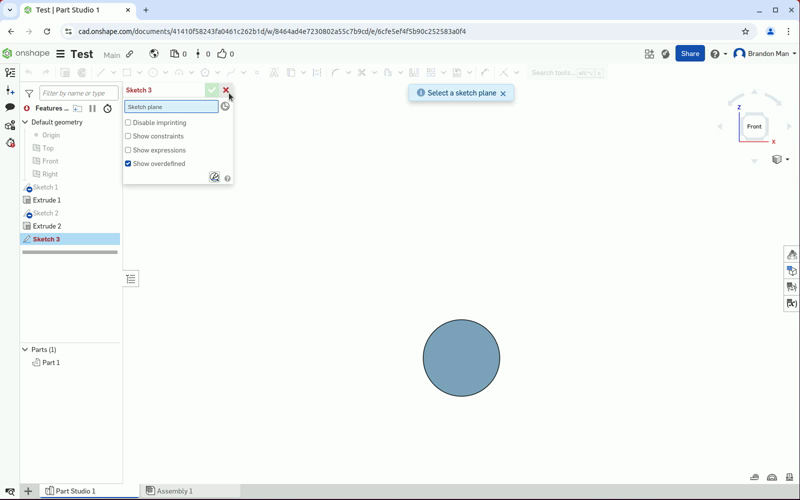
mouse_move(73, 163)
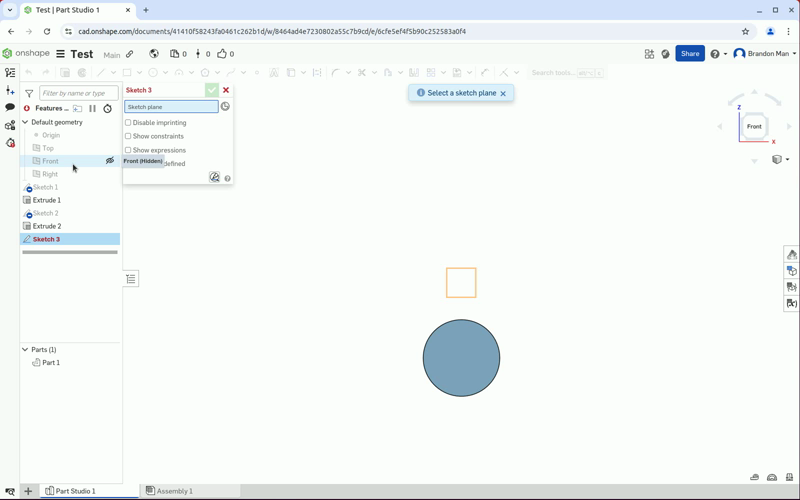
click(73, 163)
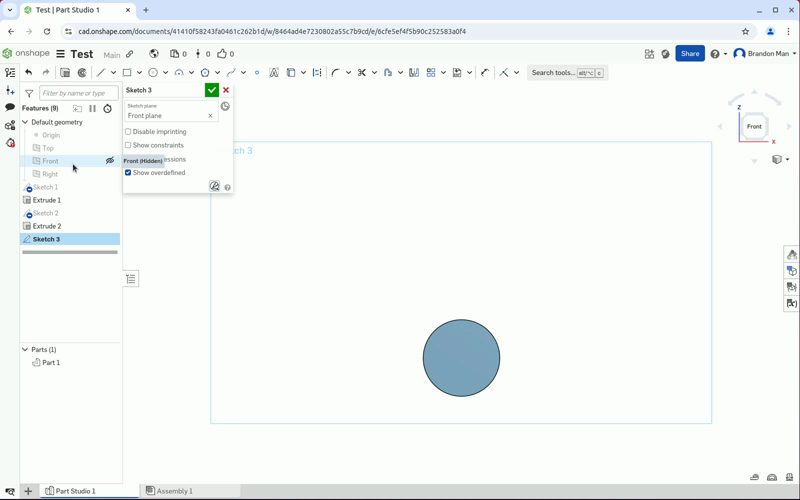
mouse_move(73, 352)
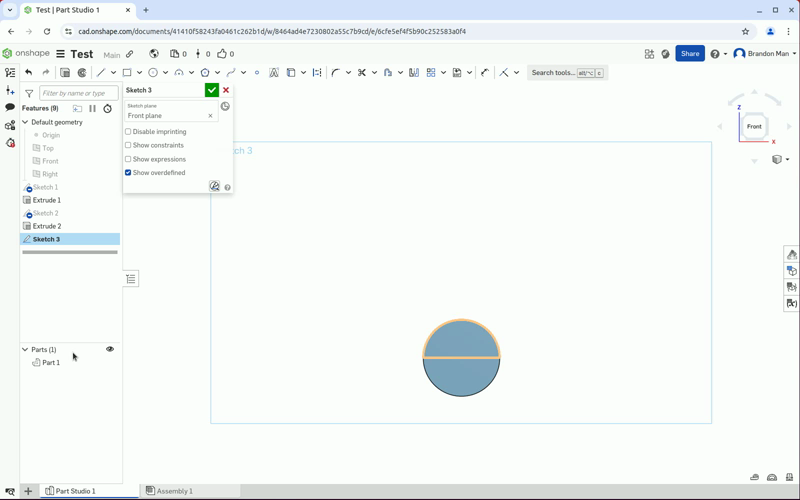
key(y)
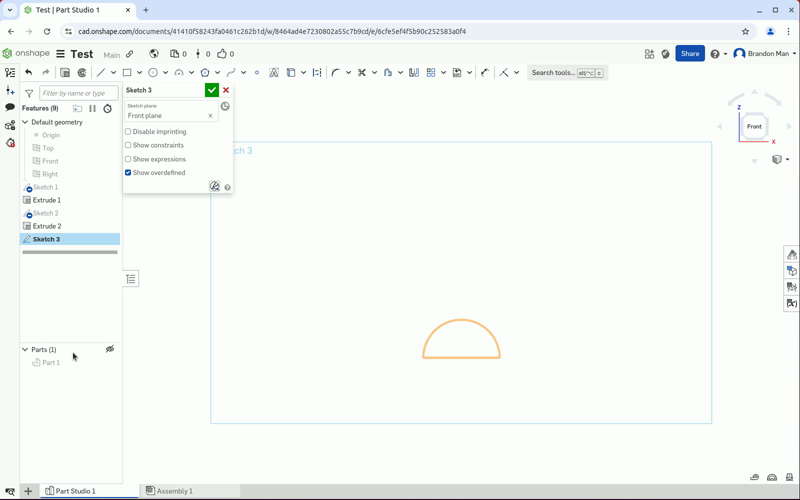
key(a)
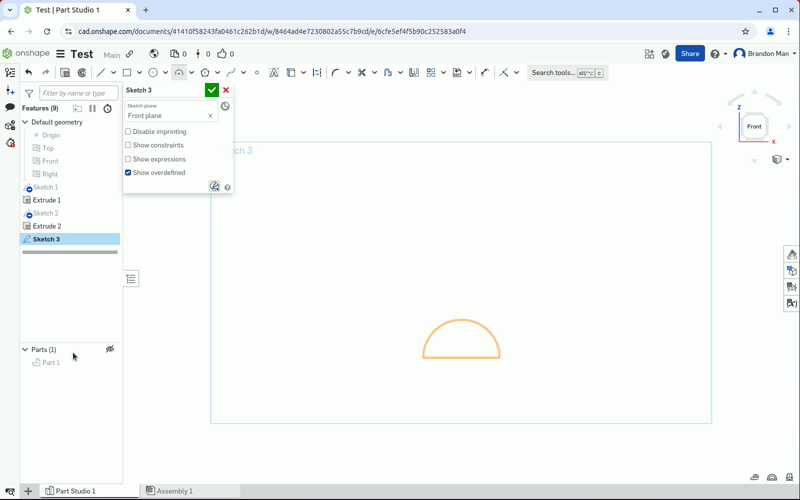
key_down(shift)
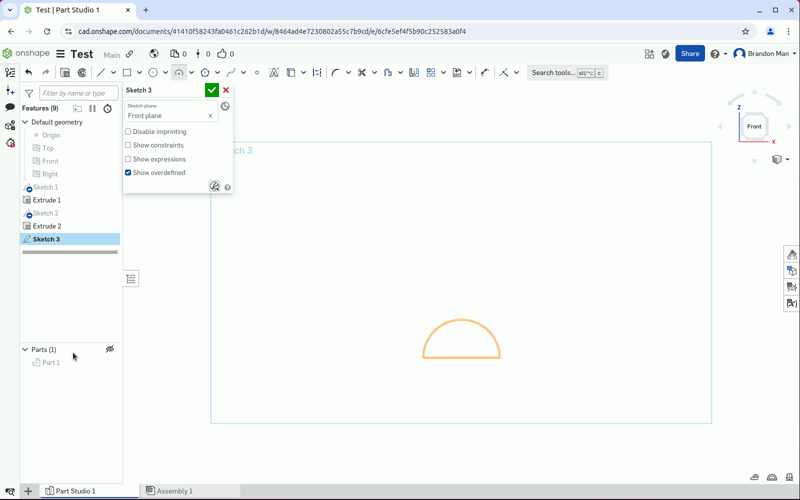
mouse_move(423, 357)
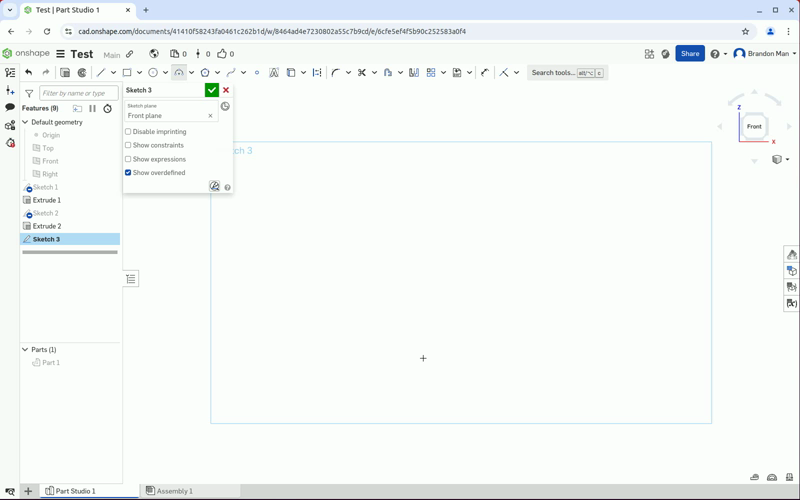
click(423, 357)
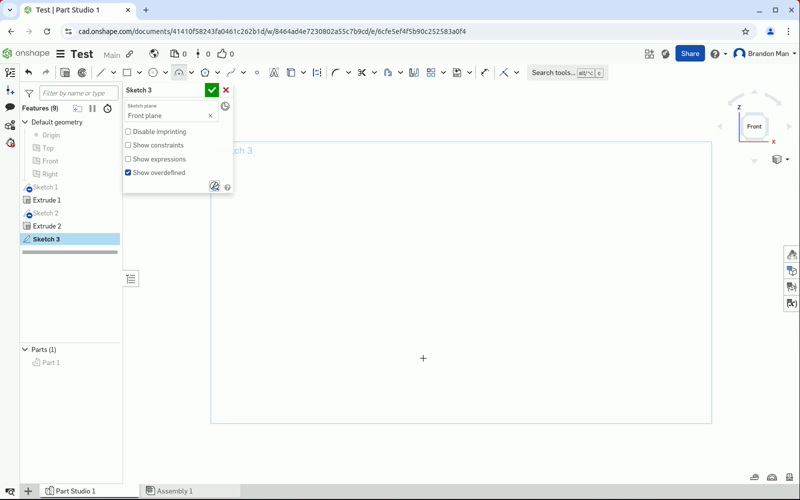
key_up(shift)
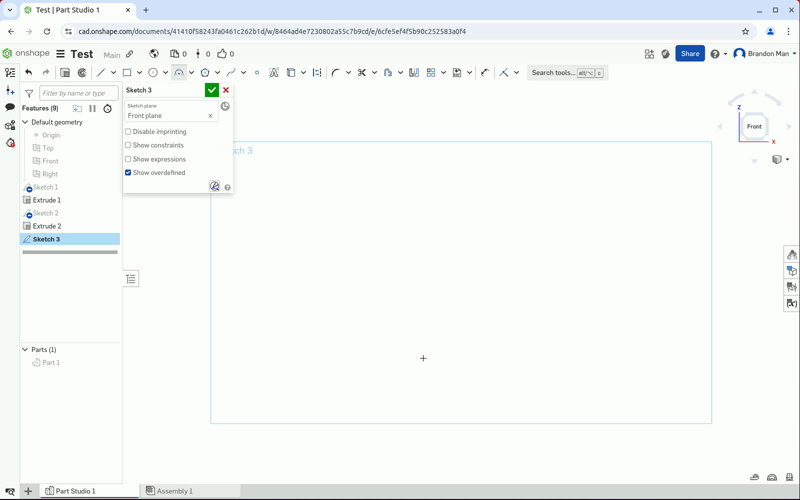
key_down(shift)
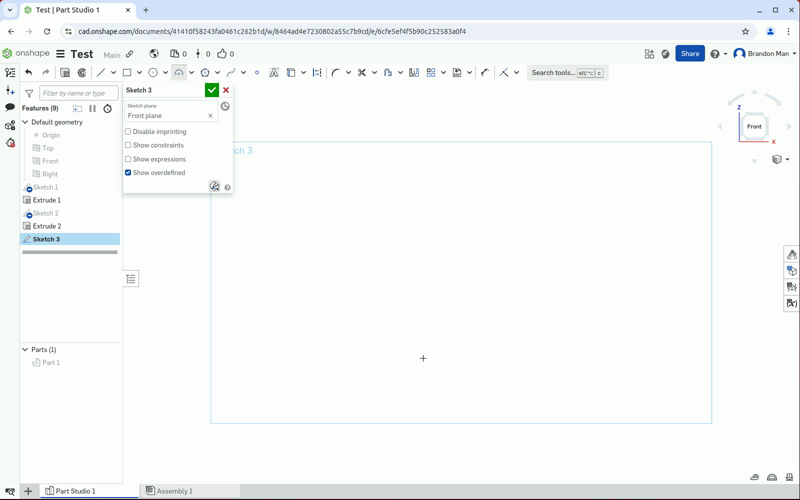
mouse_move(498, 357)
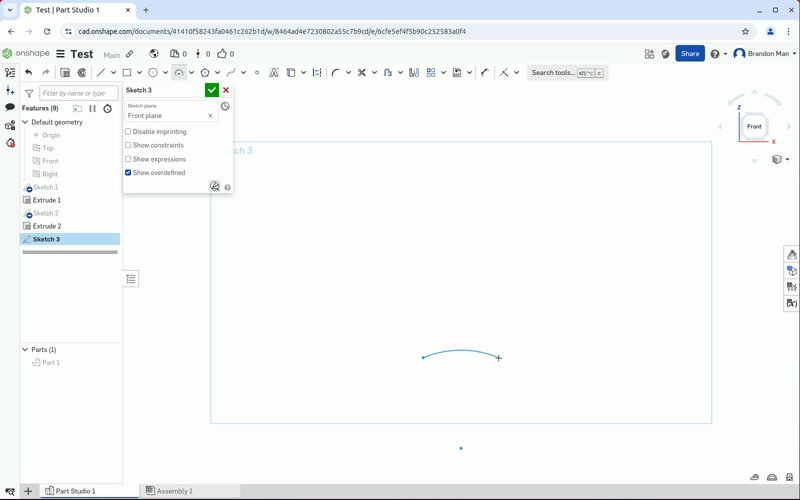
click(498, 357)
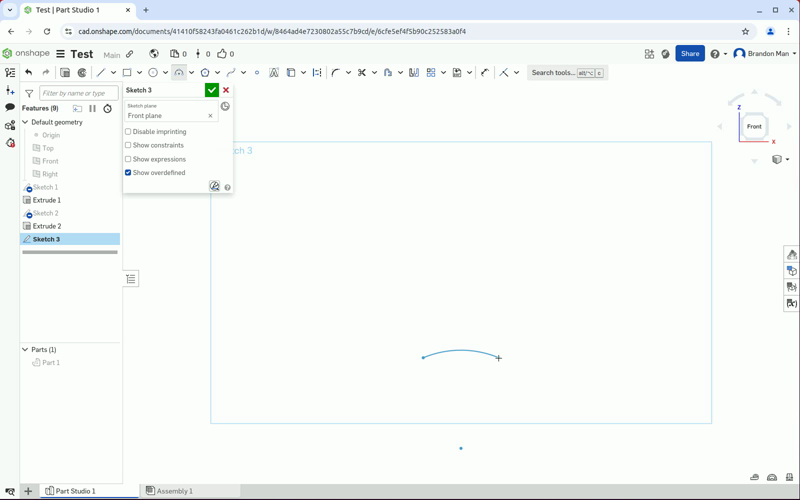
mouse_move(461, 320)
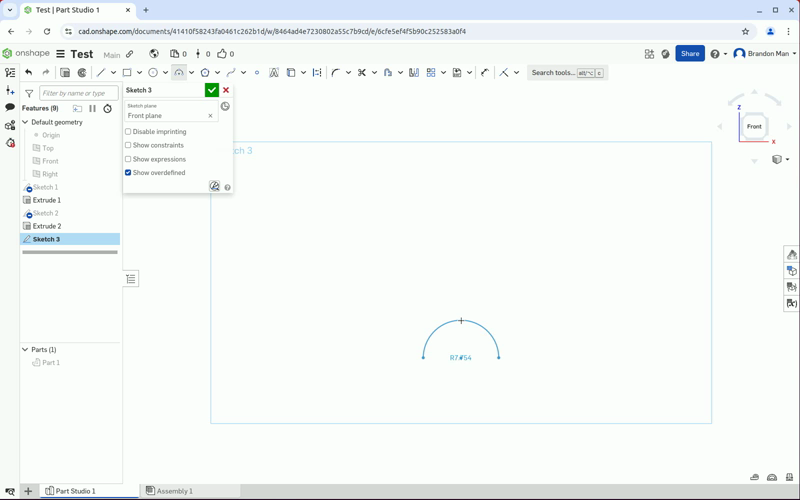
click(461, 320)
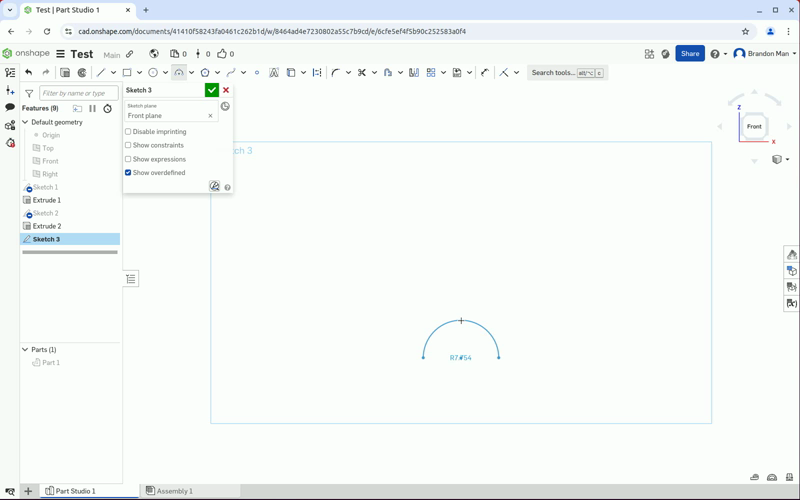
key_up(shift)
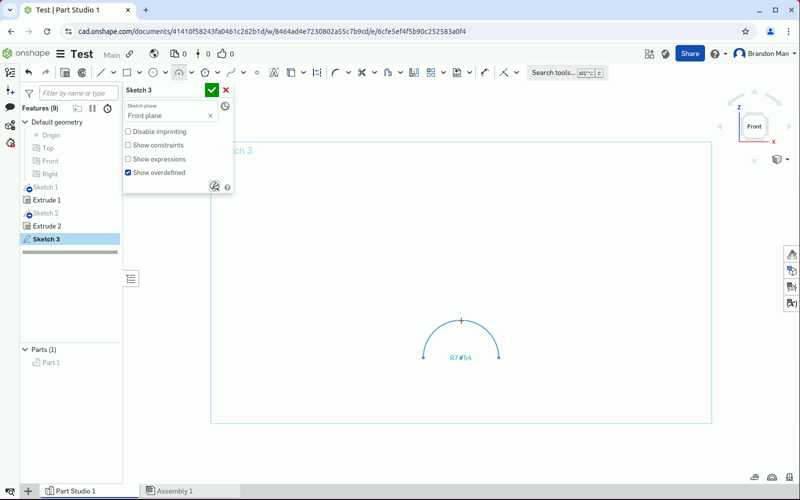
key(esc)
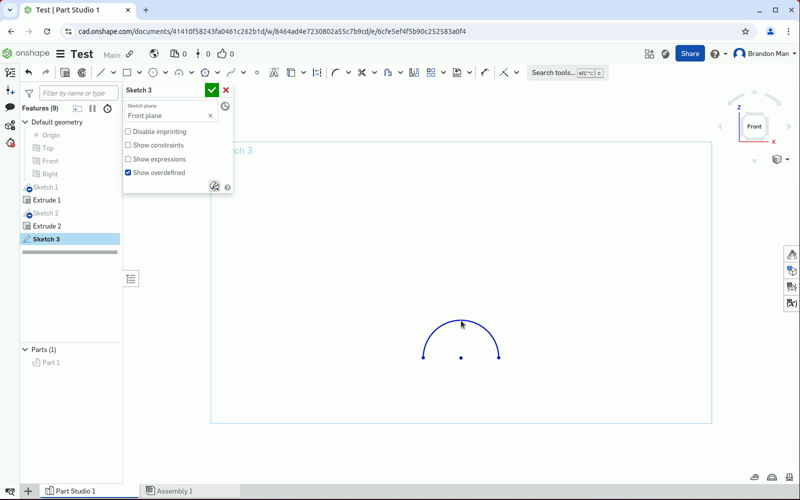
key(l)
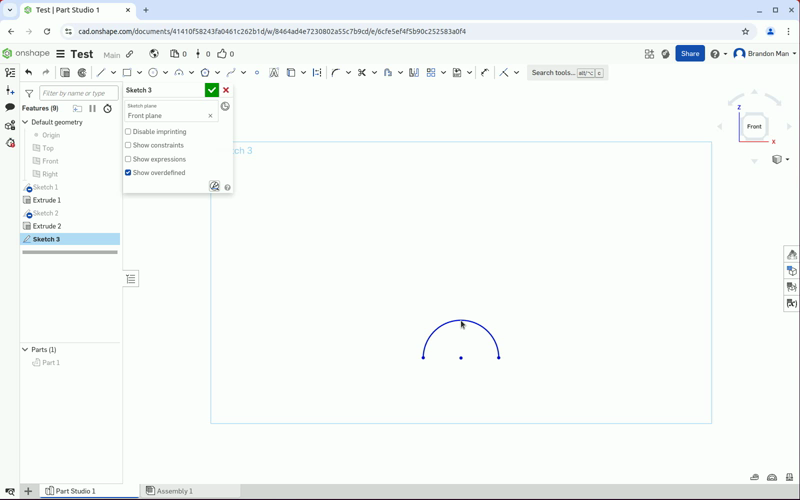
mouse_move(498, 357)
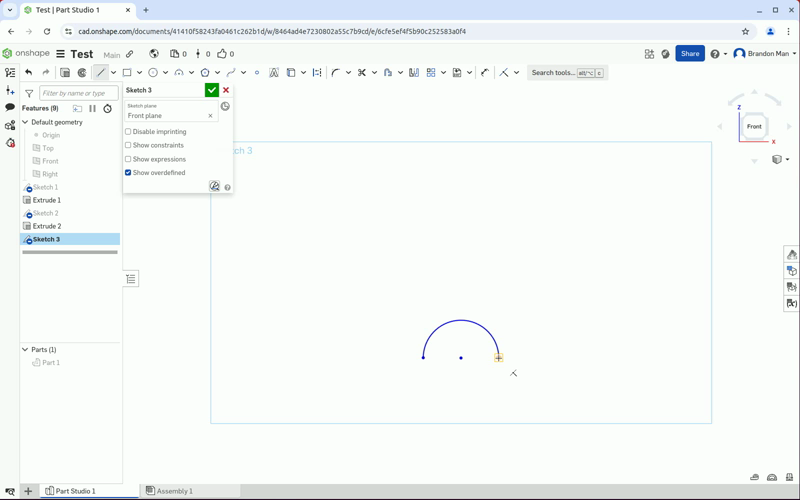
click(498, 357)
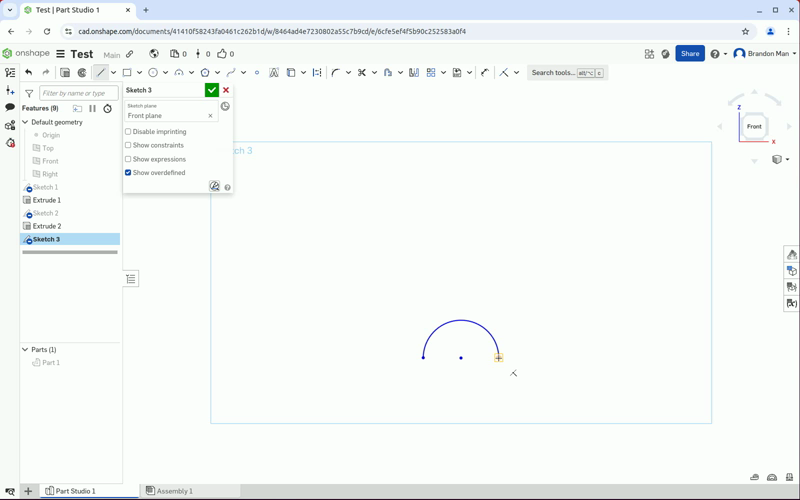
key_down(shift)
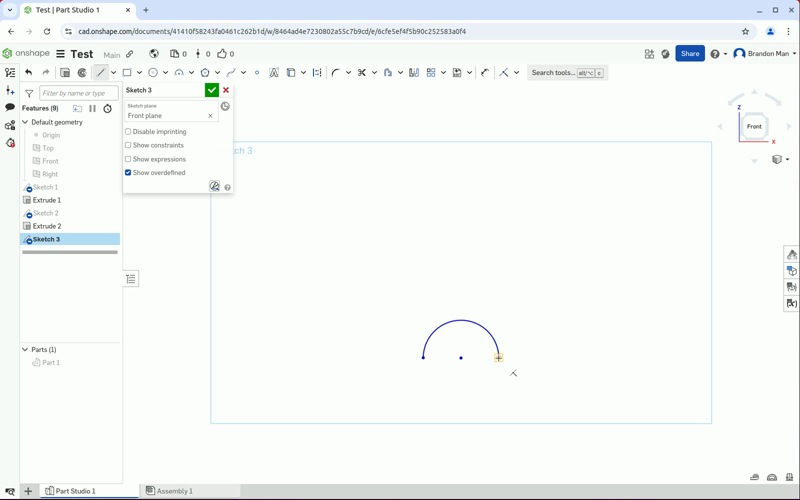
mouse_move(498, 214)
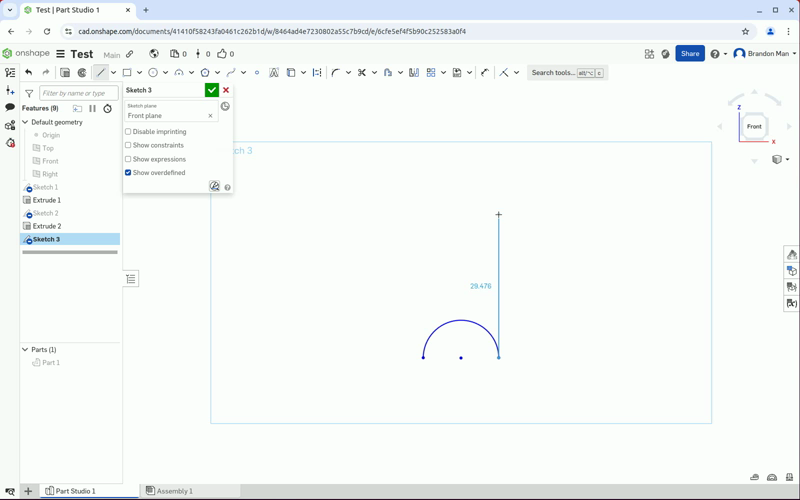
click(498, 214)
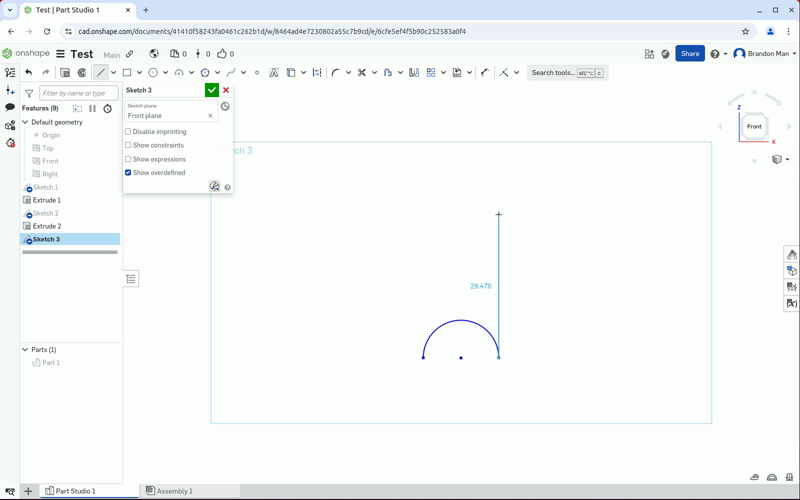
key_up(shift)
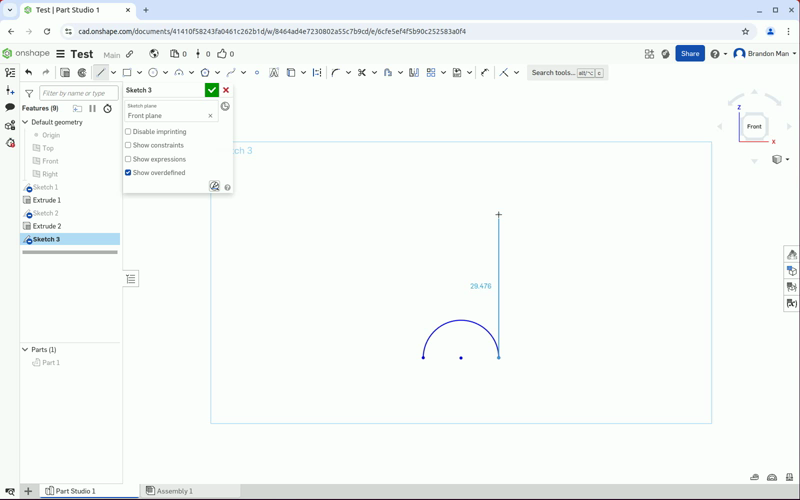
key(esc)
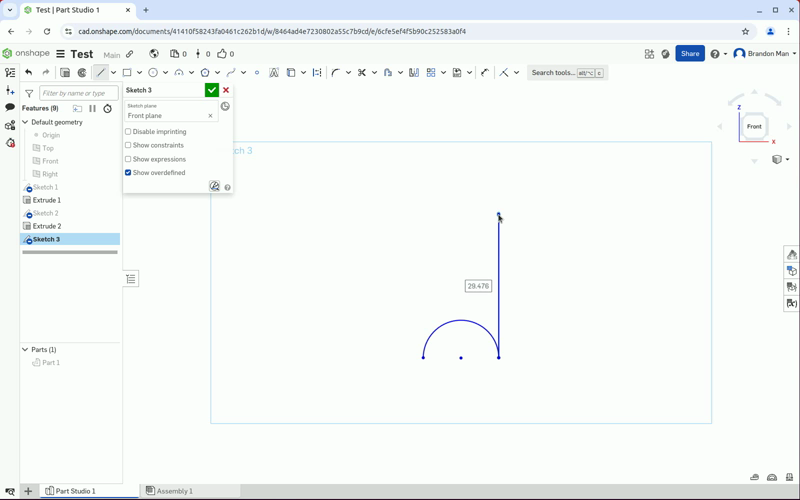
key(a)
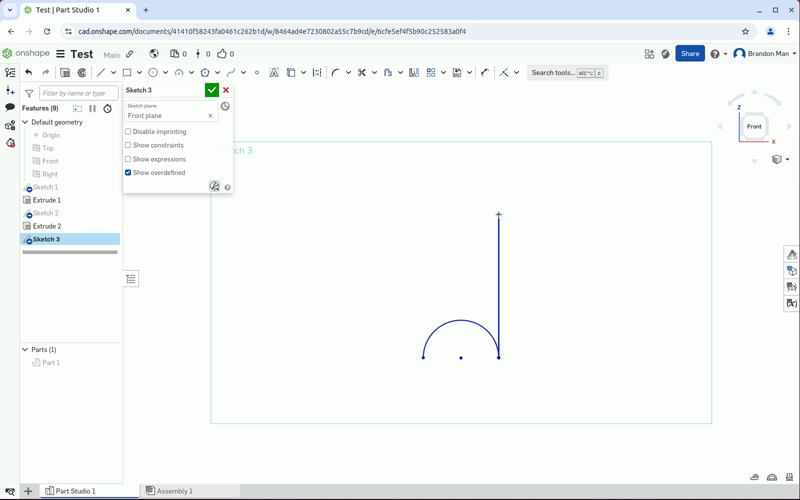
mouse_move(498, 214)
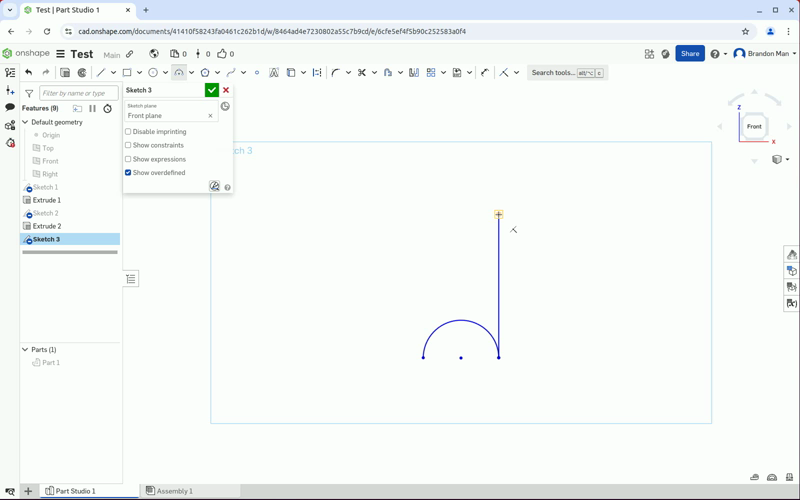
click(498, 214)
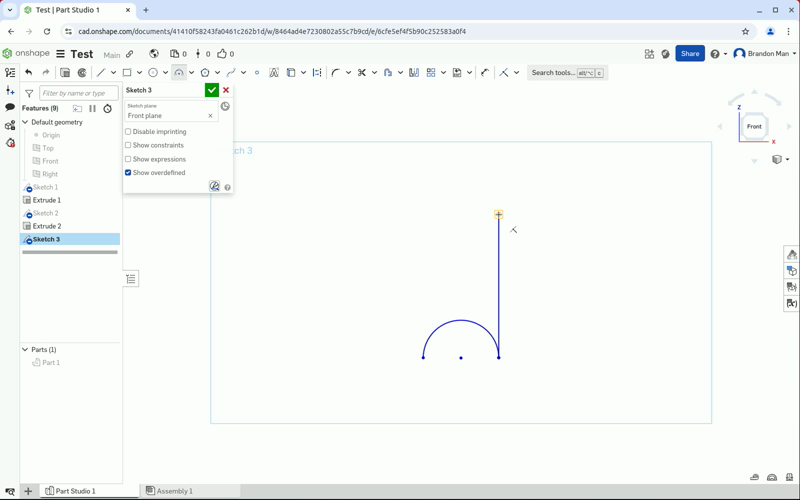
key_down(shift)
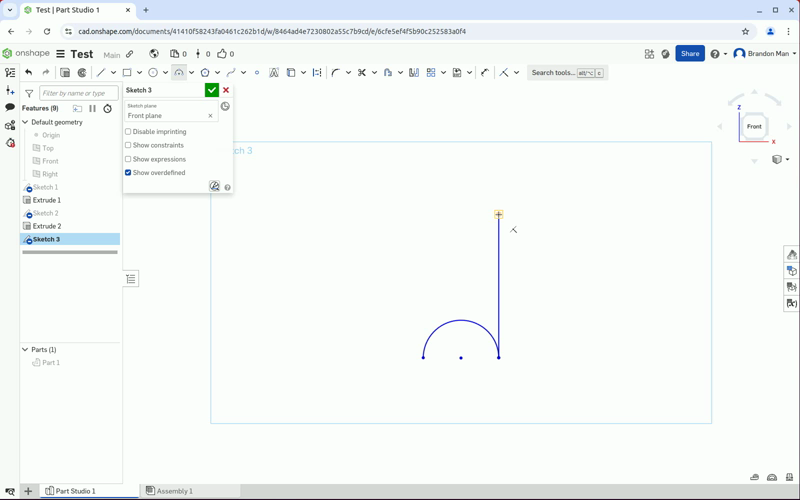
mouse_move(423, 214)
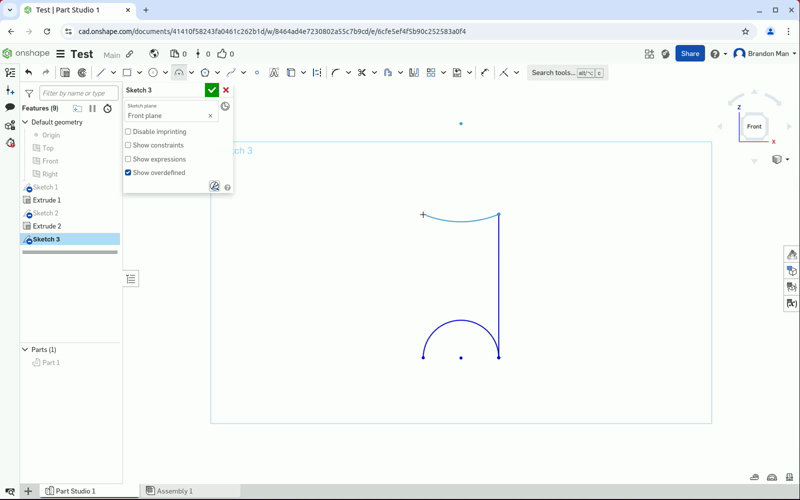
click(423, 214)
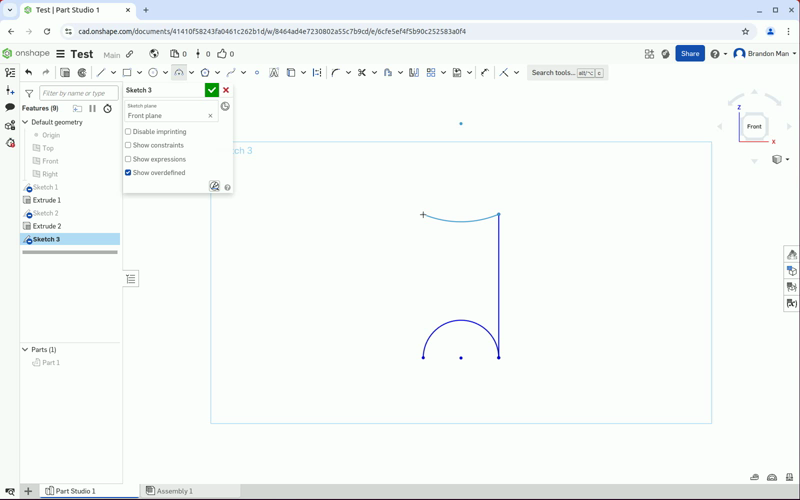
mouse_move(461, 252)
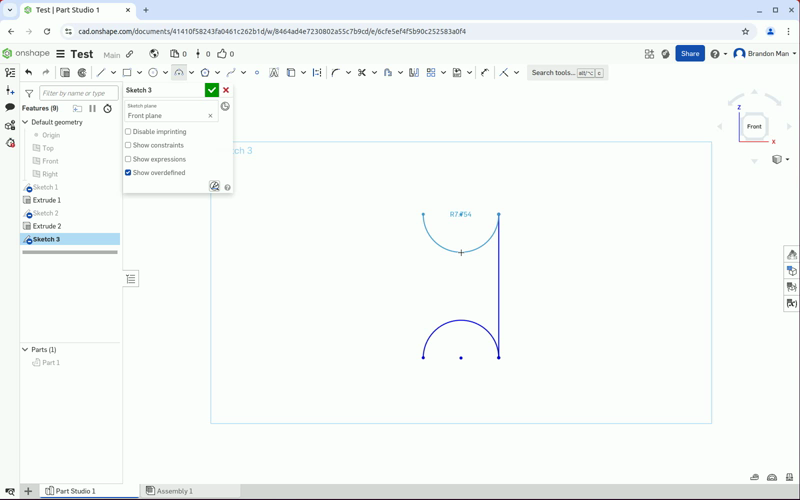
click(461, 252)
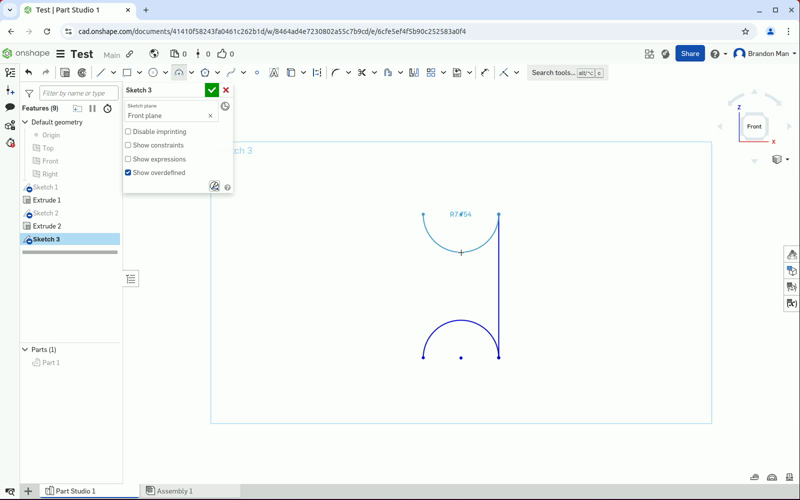
key_up(shift)
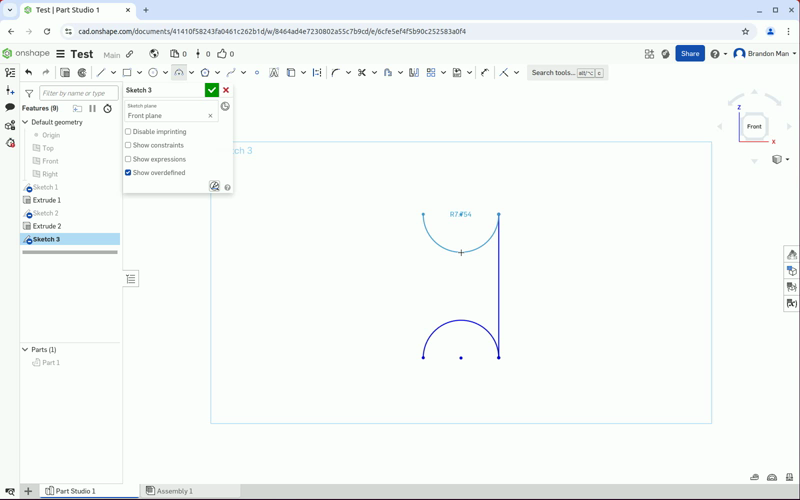
key(esc)
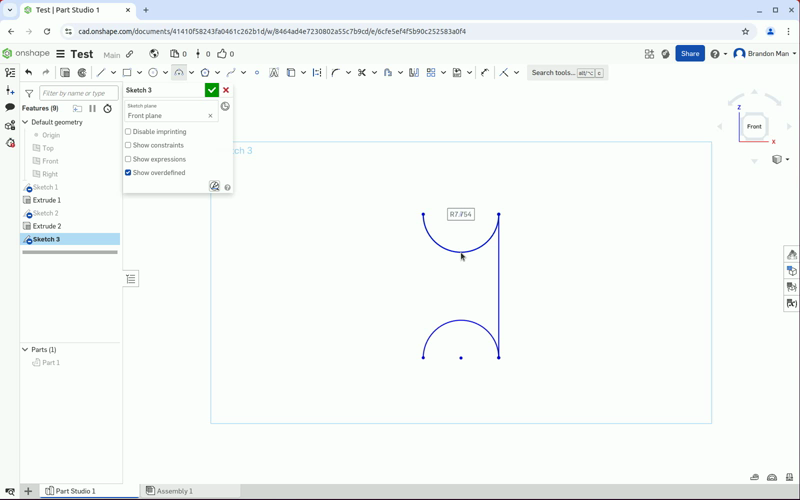
key(l)
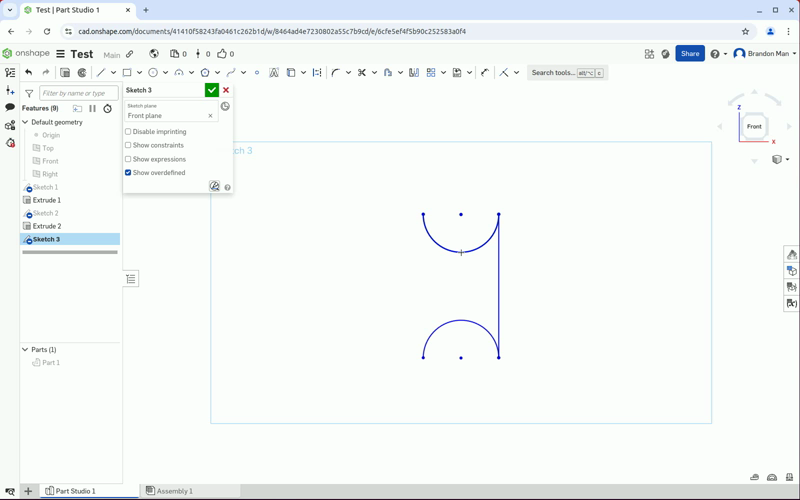
mouse_move(423, 214)
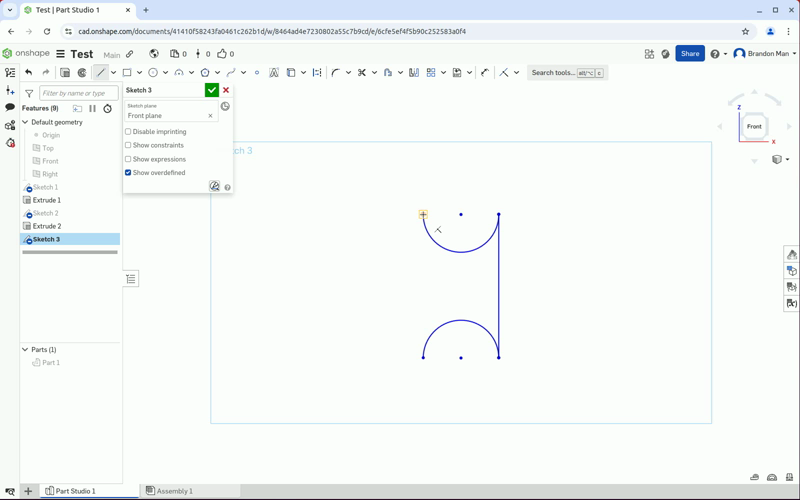
click(423, 214)
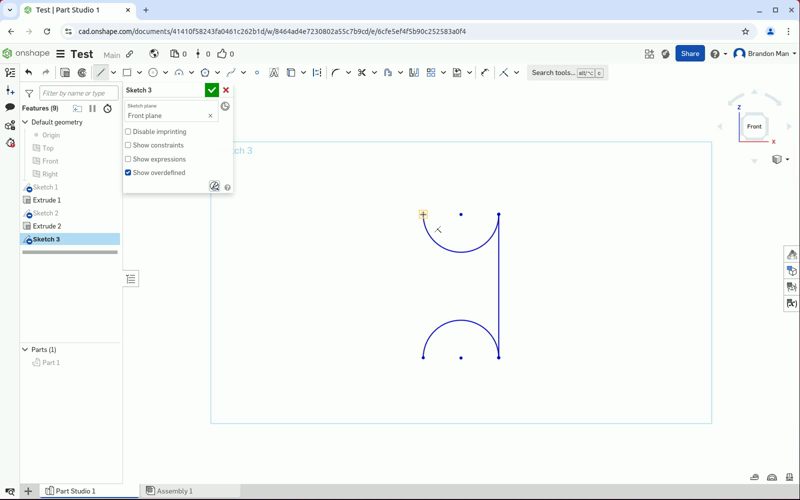
key_down(shift)
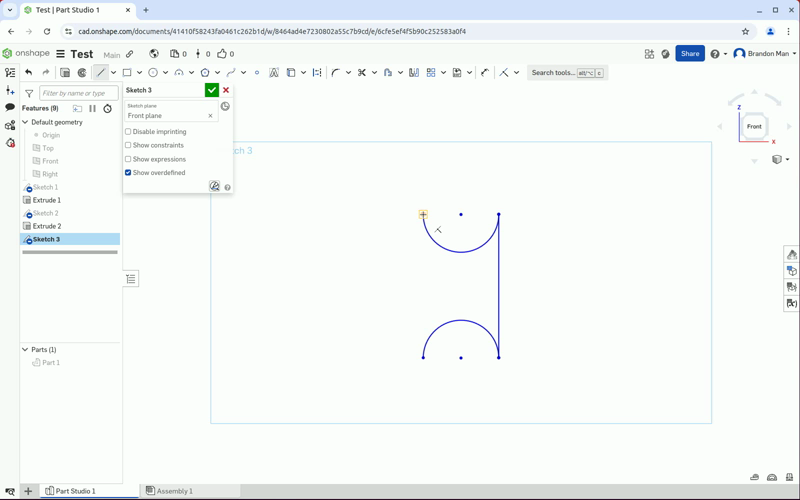
mouse_move(423, 357)
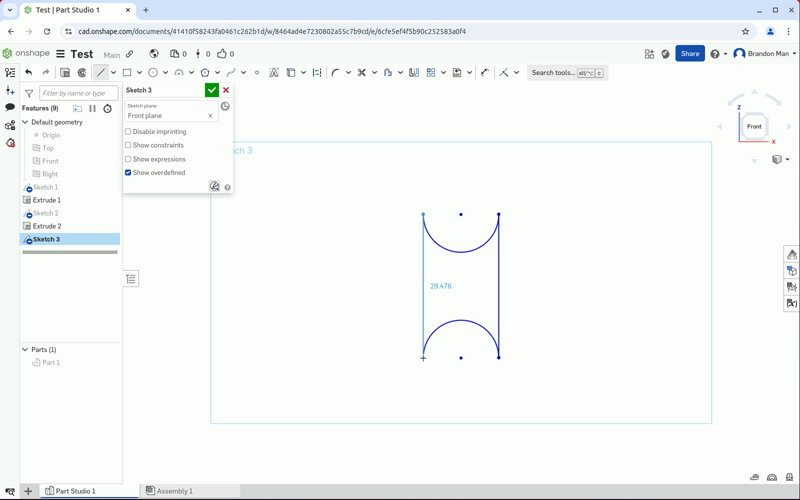
key_up(shift)
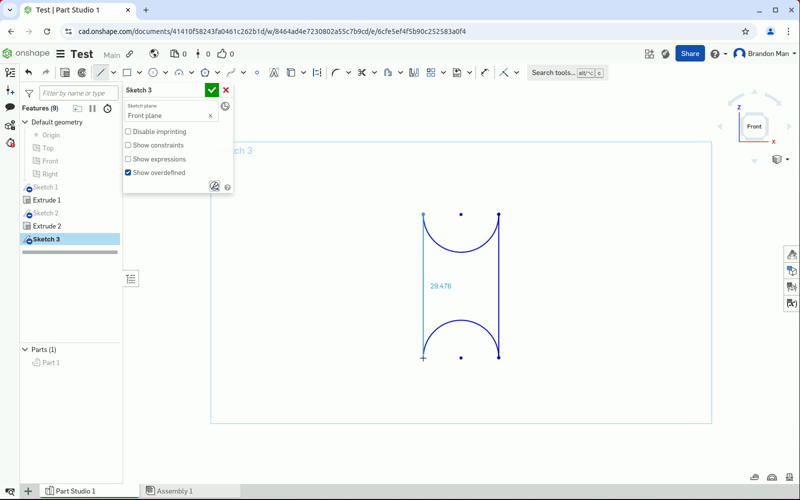
click(423, 357)
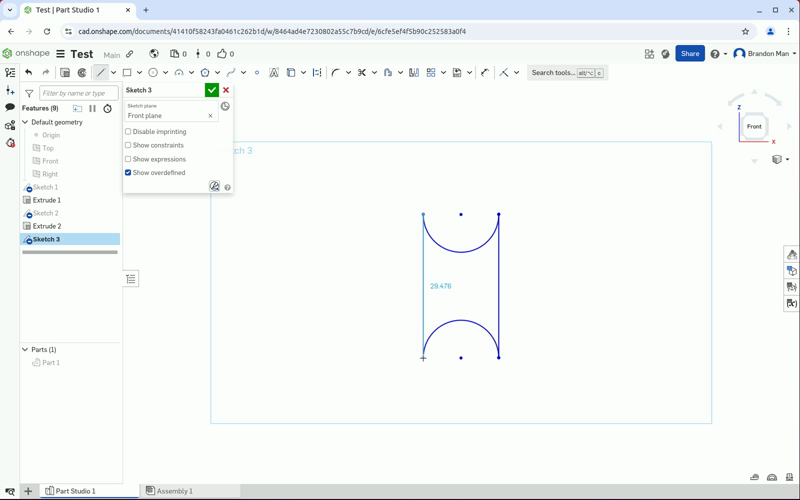
key(esc)
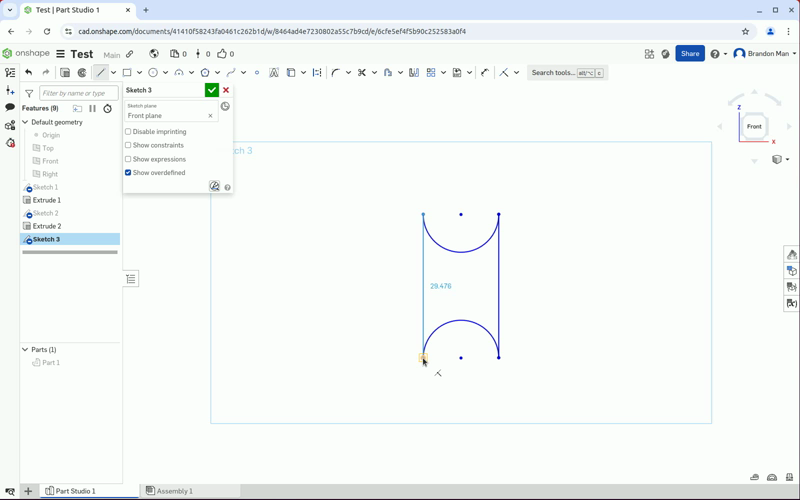
mouse_move(443, 254)
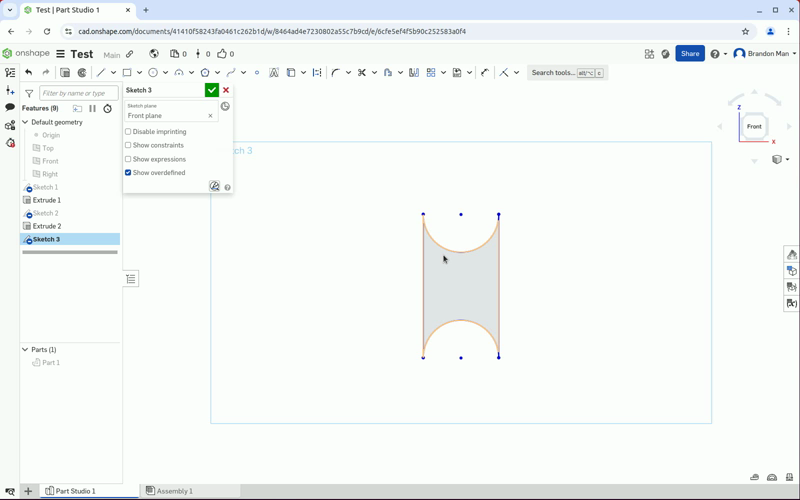
scroll(6)
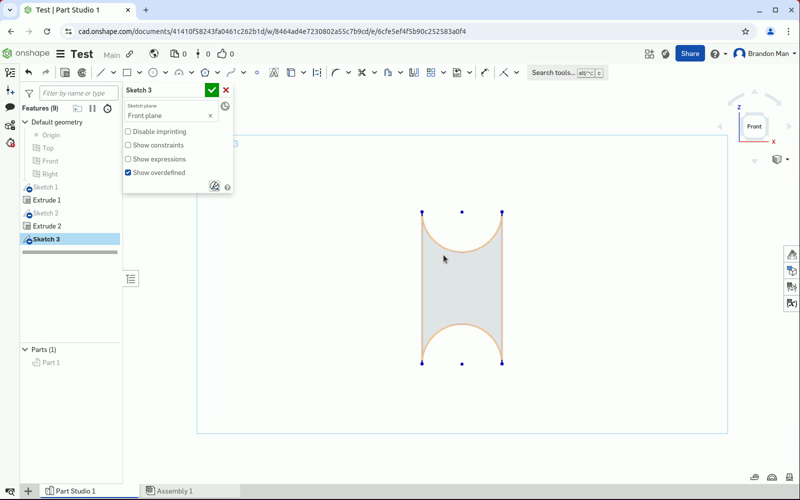
scroll(6)
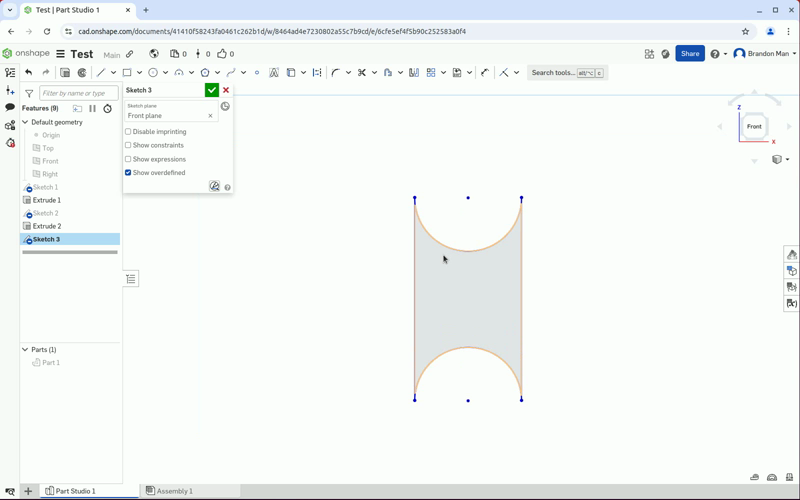
scroll(6)
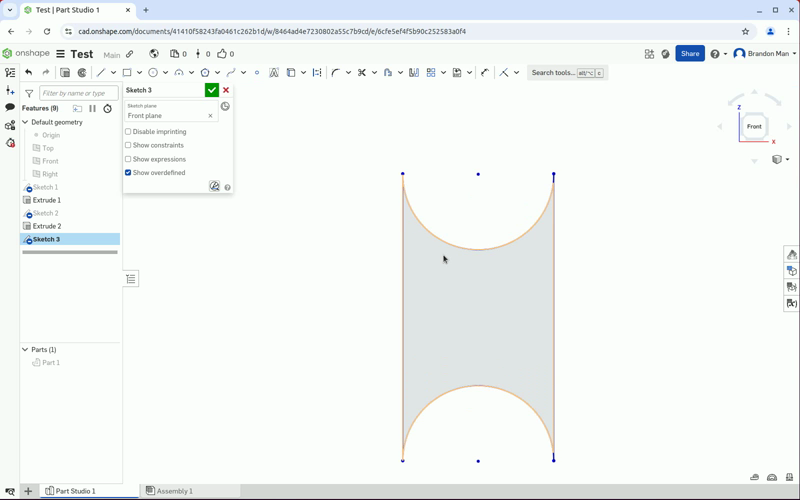
scroll(6)
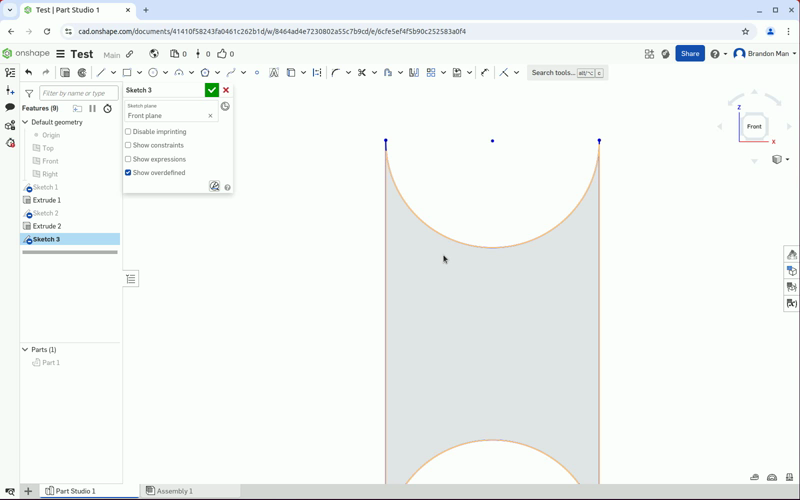
scroll(6)
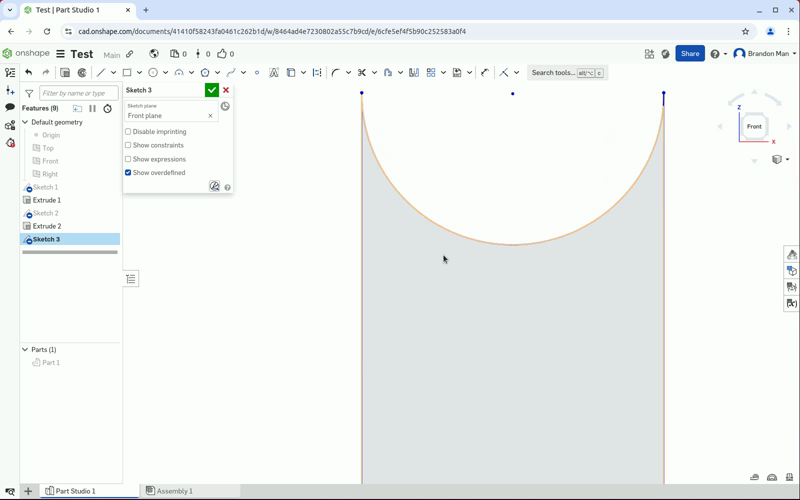
scroll(6)
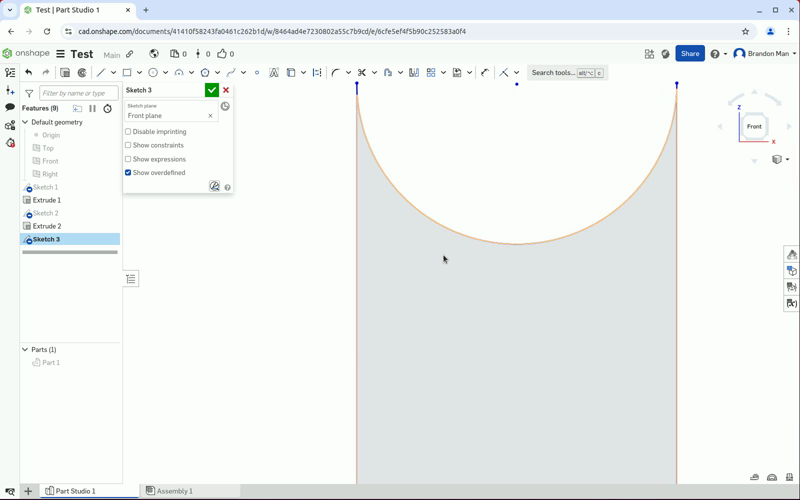
scroll(6)
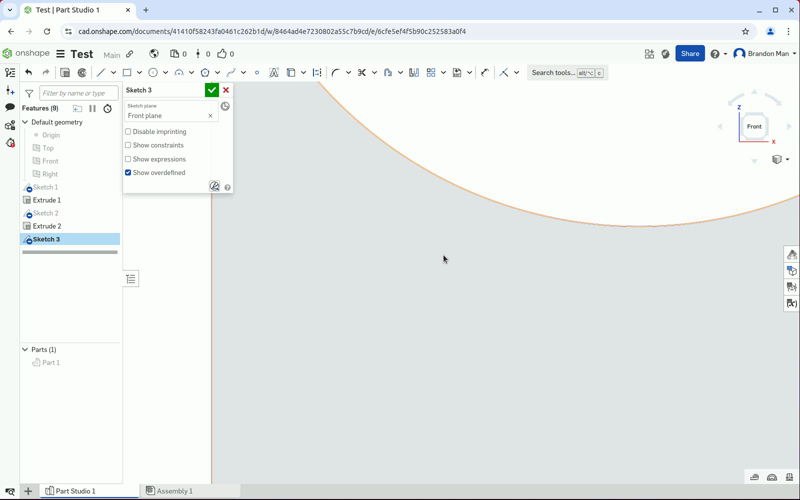
click(443, 254)
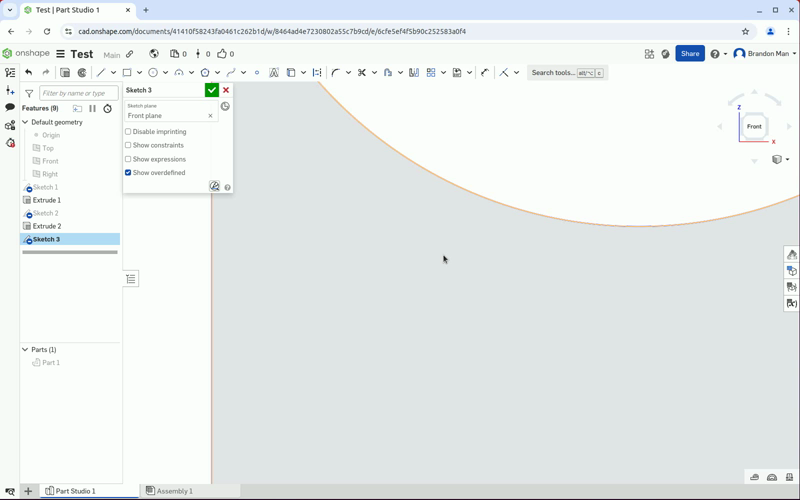
scroll(-6)
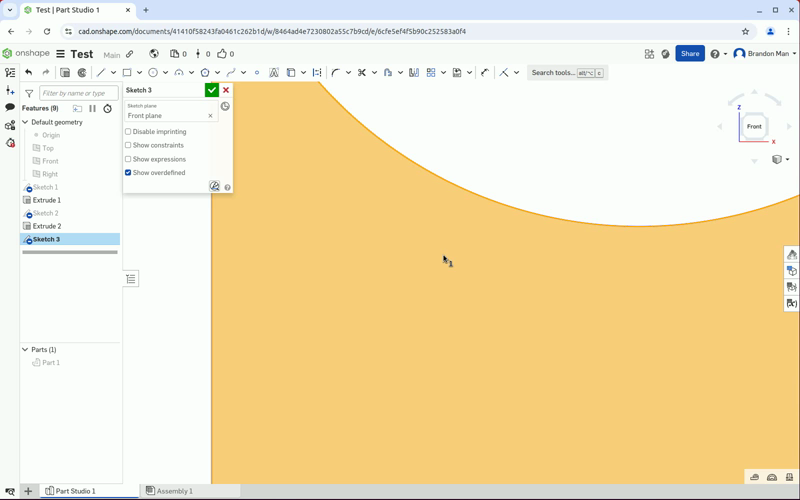
scroll(-6)
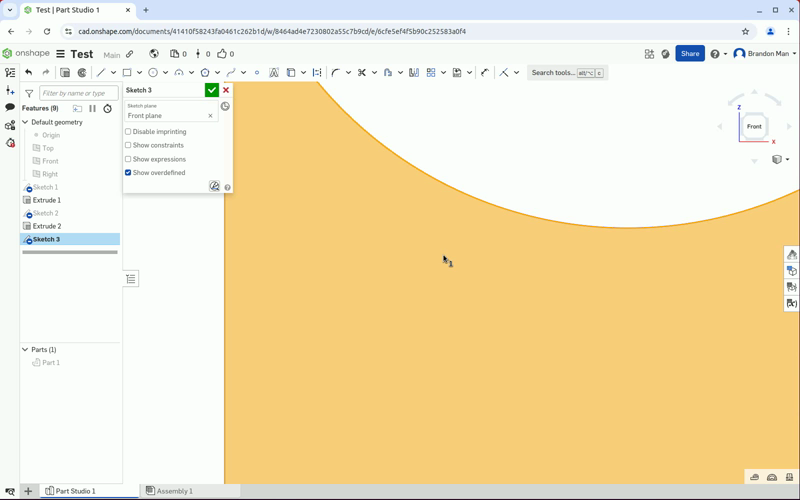
scroll(-6)
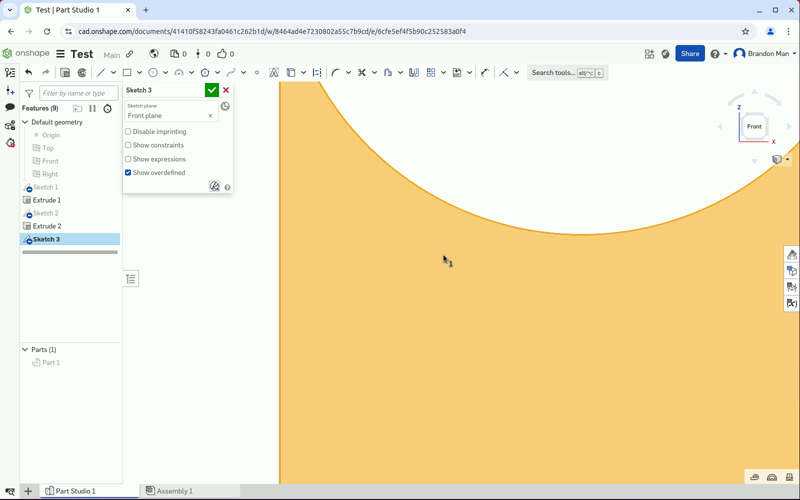
scroll(-6)
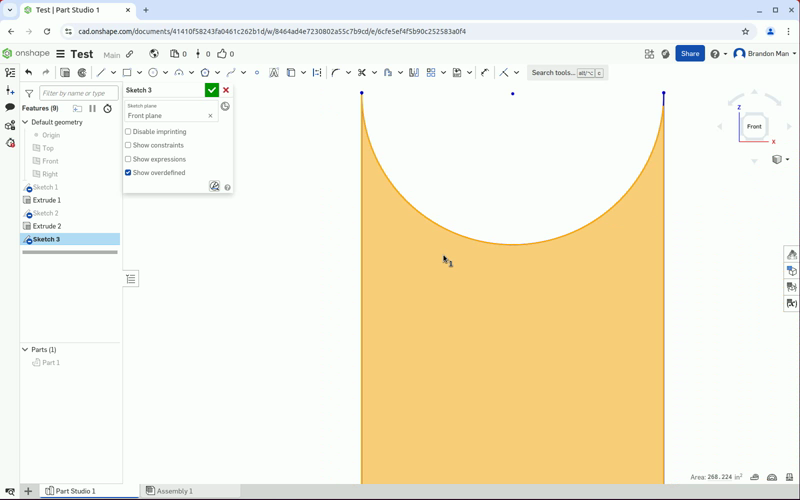
scroll(-6)
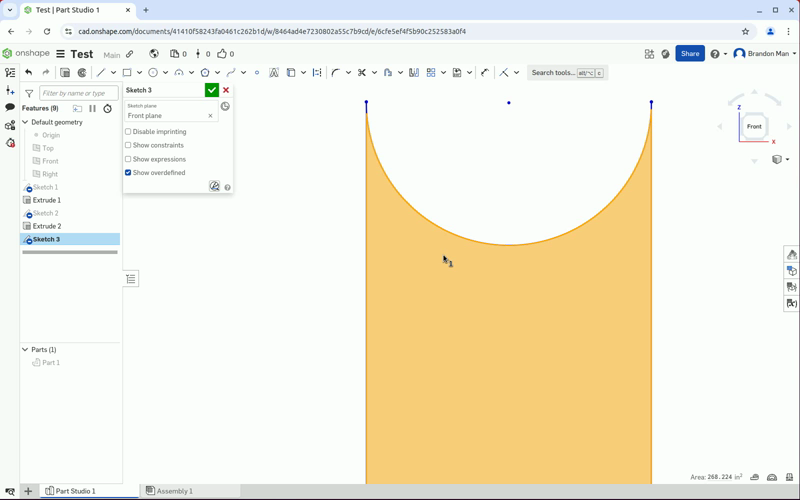
scroll(-6)
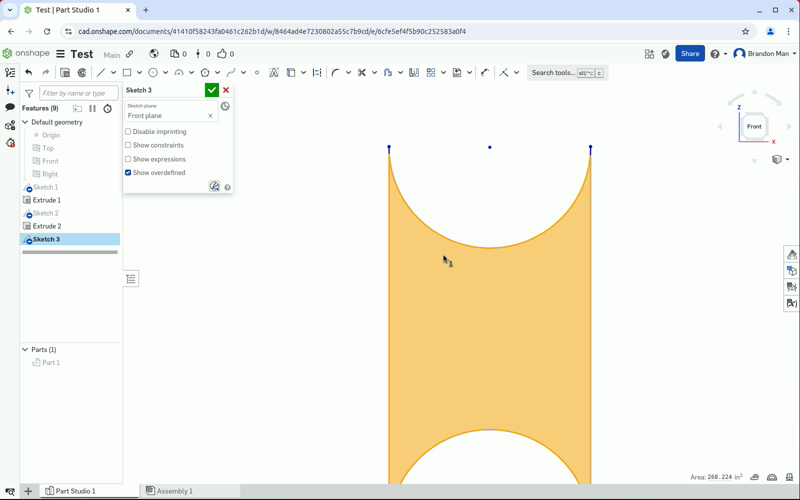
scroll(-6)
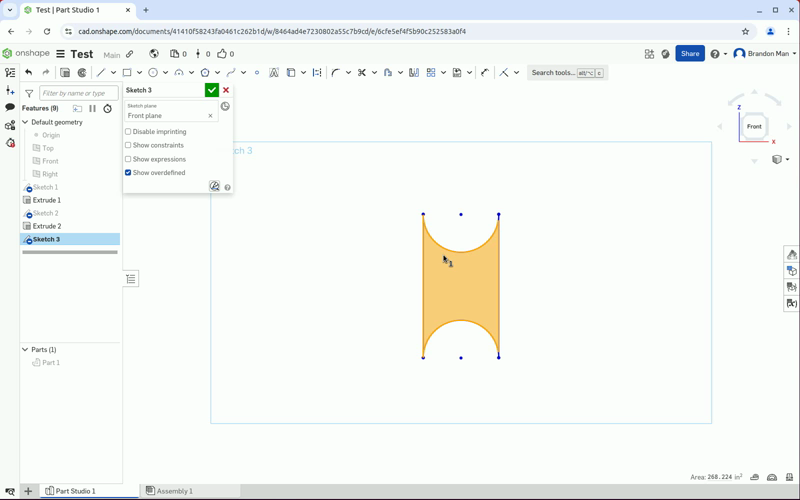
mouse_move(73, 352)
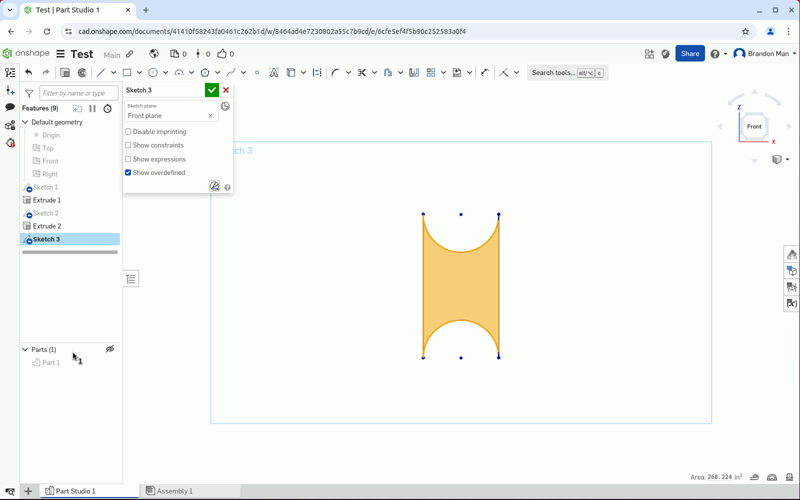
key(shift+y)
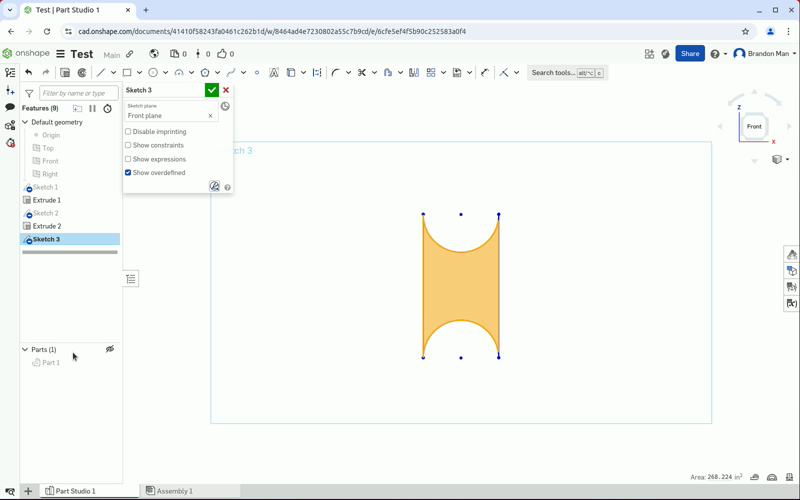
key(shift+e)
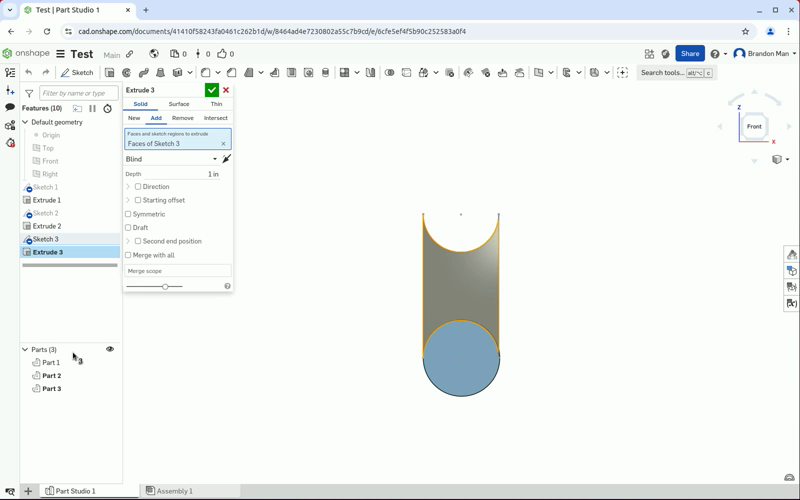
mouse_move(143, 106)
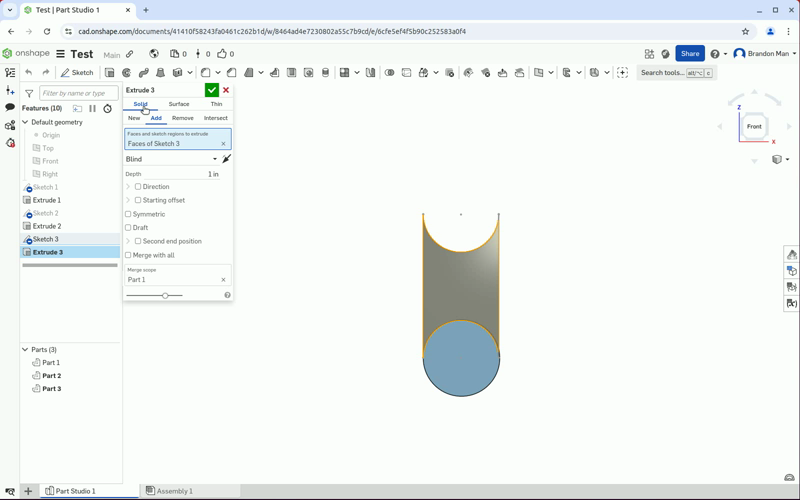
click(143, 106)
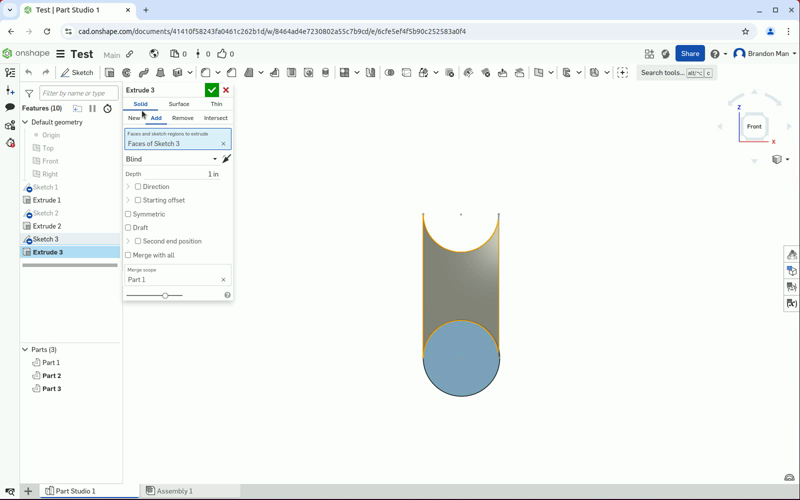
mouse_move(137, 120)
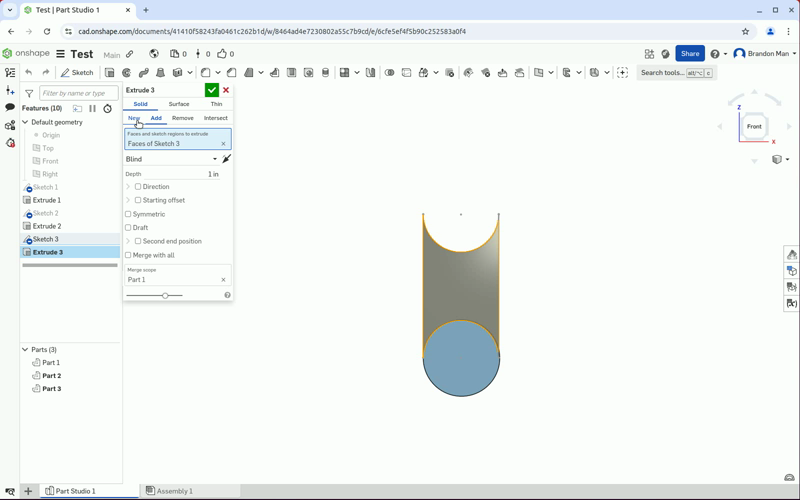
click(137, 120)
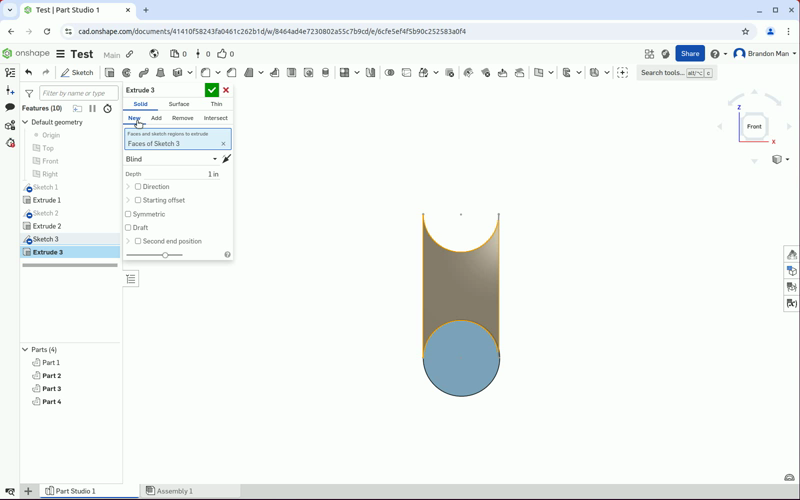
key(tab, 4)
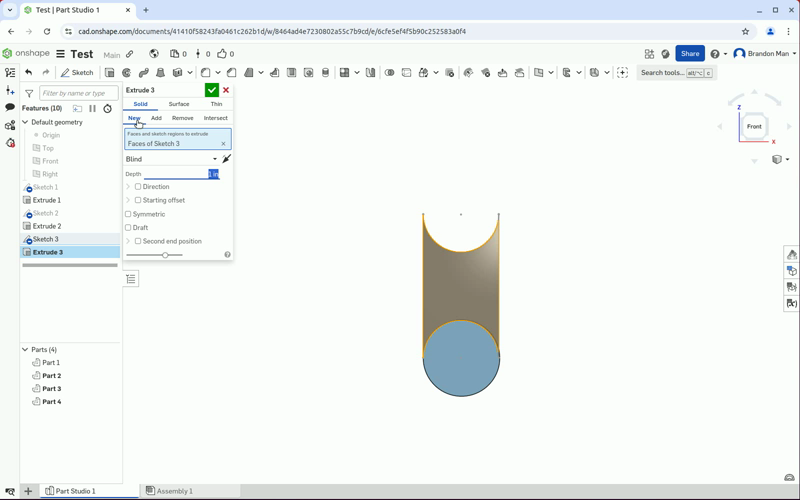
text(-3.611)
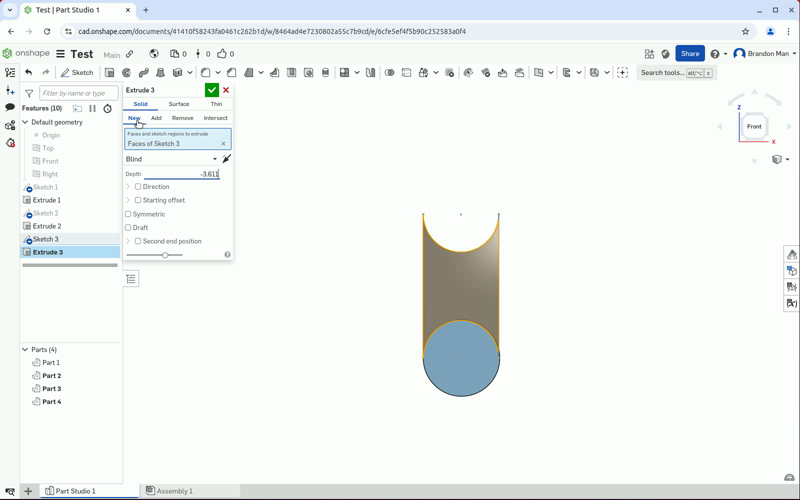
key(enter)
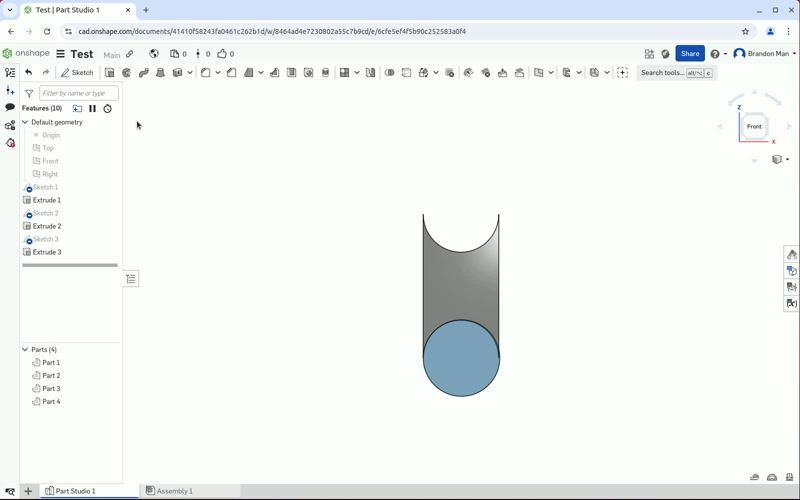
key(shift+h)
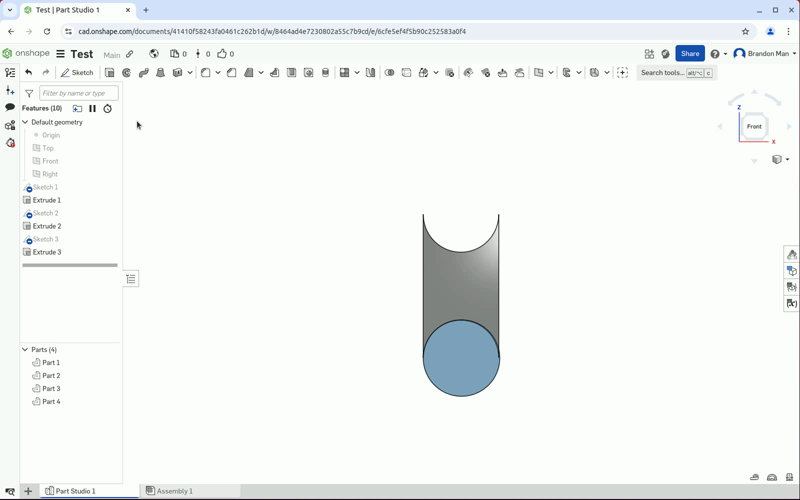
key(shift+h)
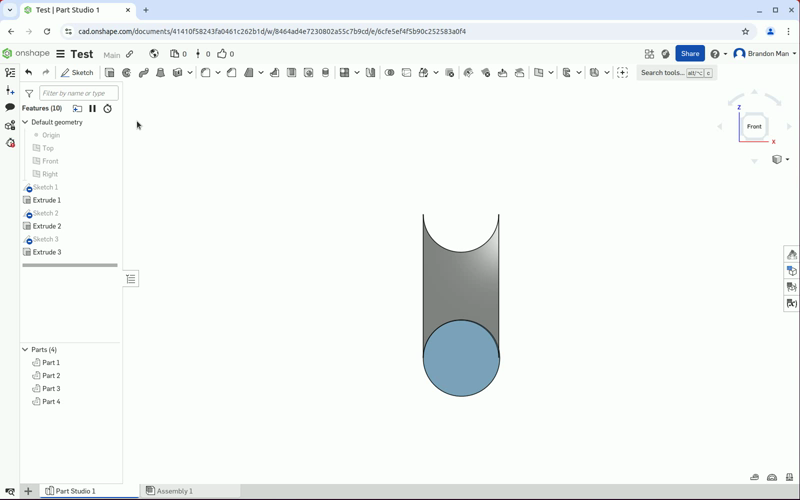
mouse_move(73, 189)
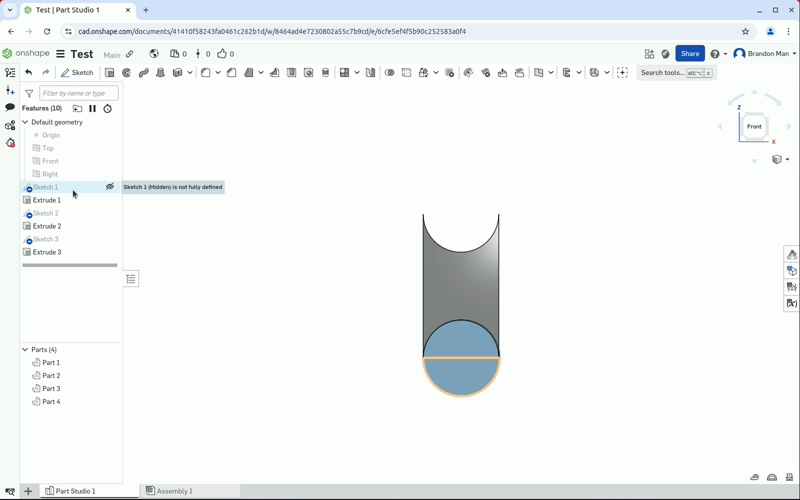
click(73, 189)
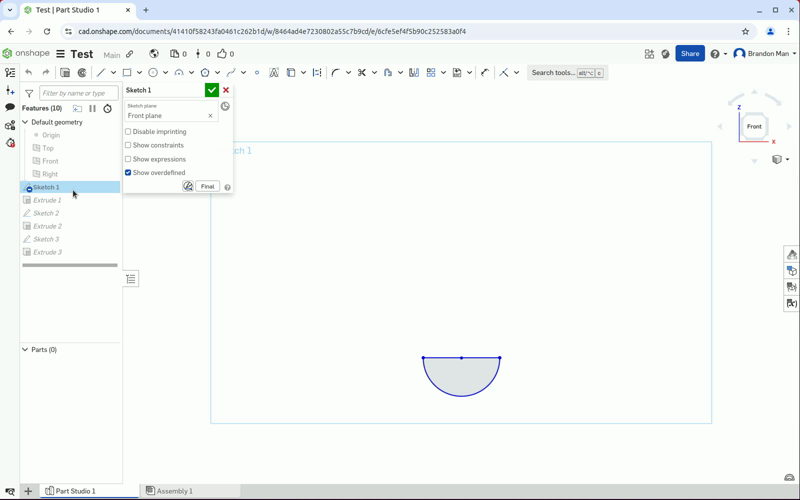
mouse_move(229, 92)
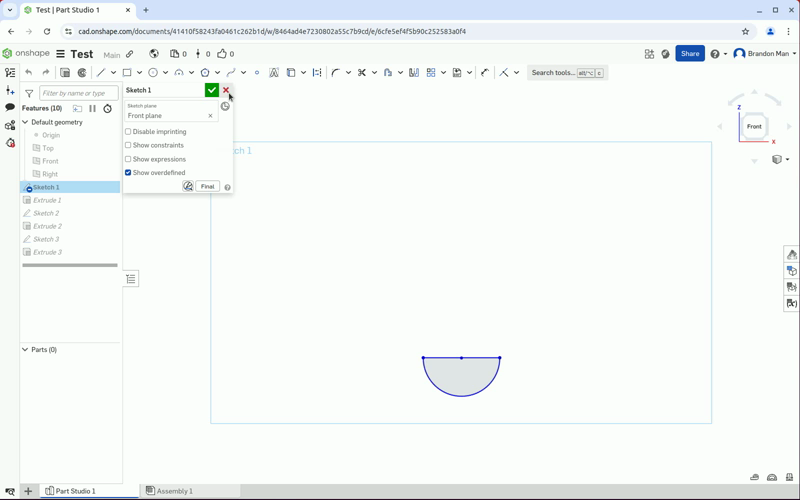
click(229, 92)
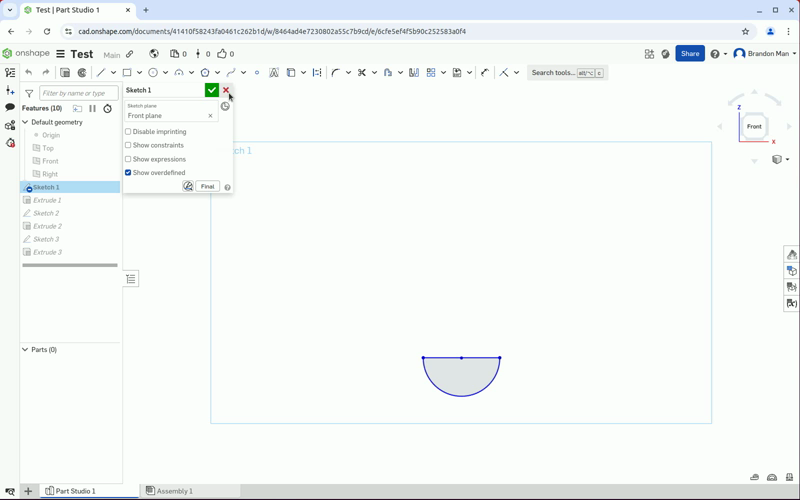
key(shift+s)
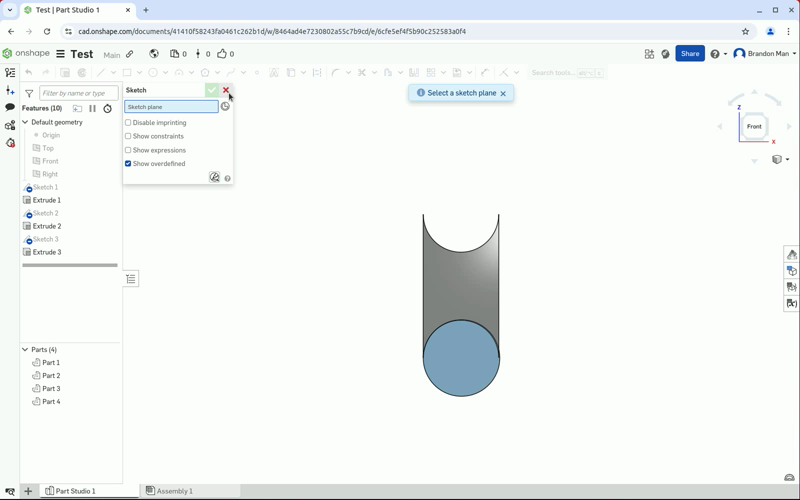
mouse_move(73, 163)
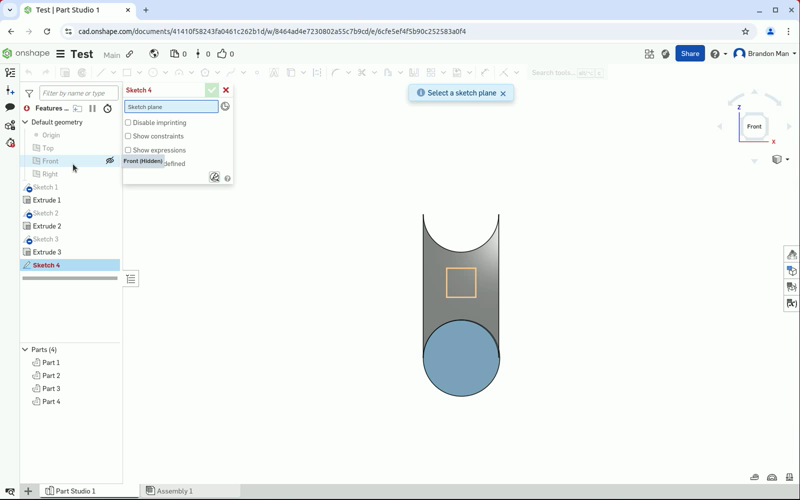
click(73, 163)
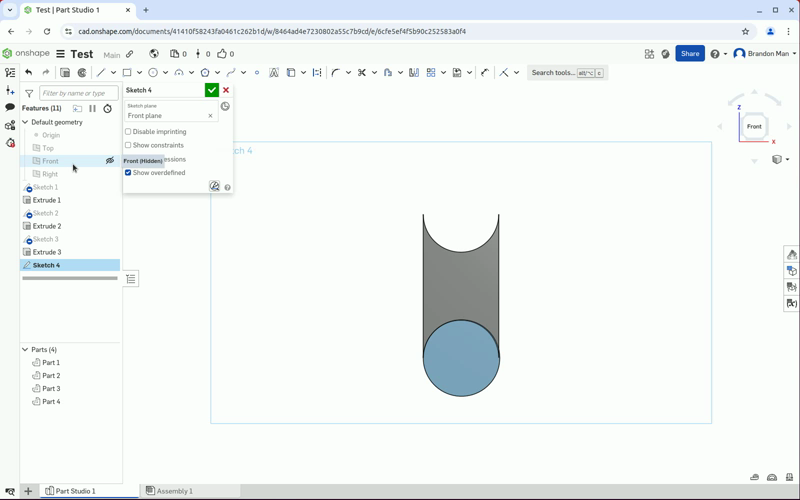
mouse_move(73, 352)
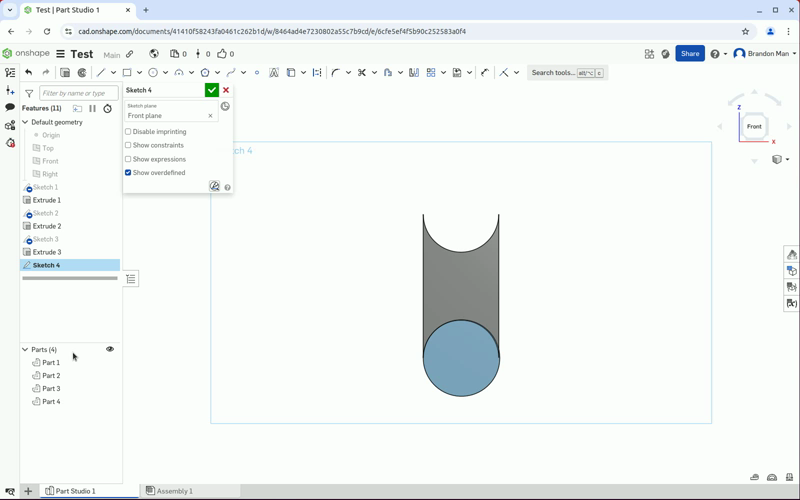
key(y)
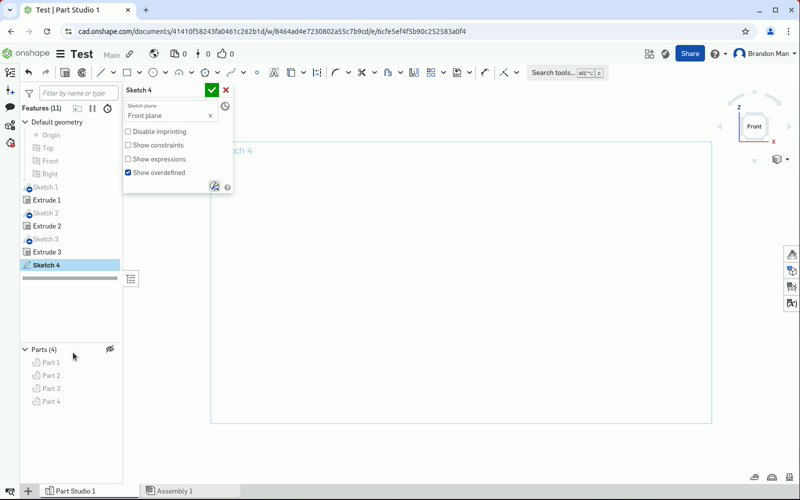
key(a)
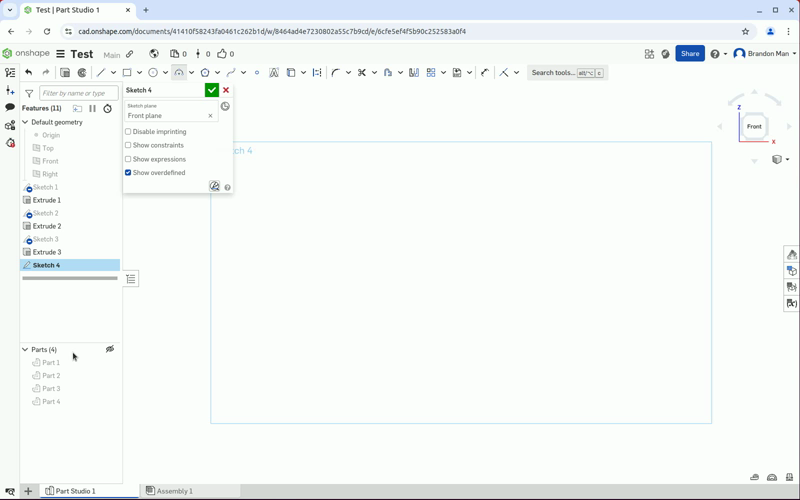
key_down(shift)
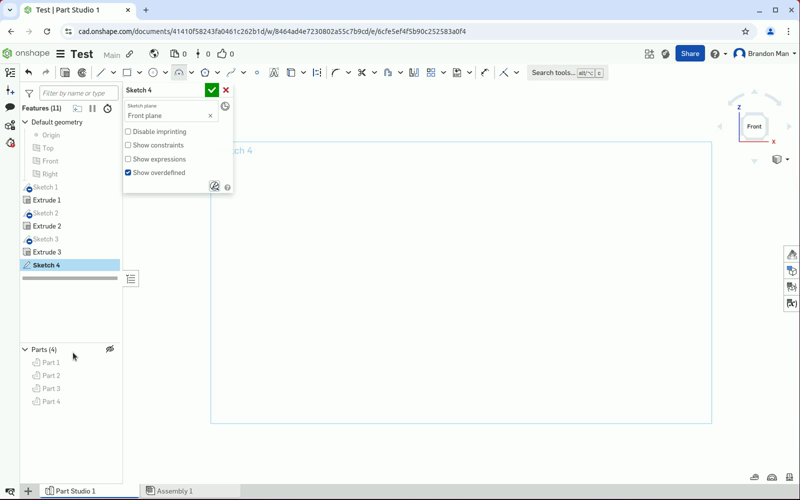
mouse_move(423, 213)
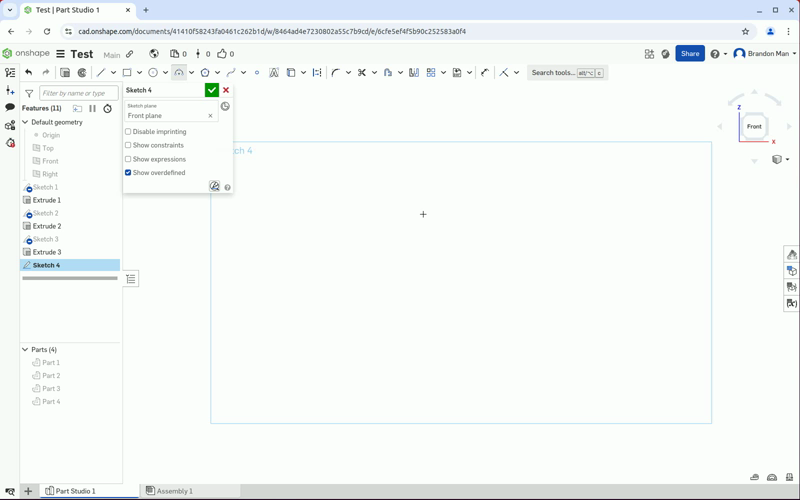
click(423, 213)
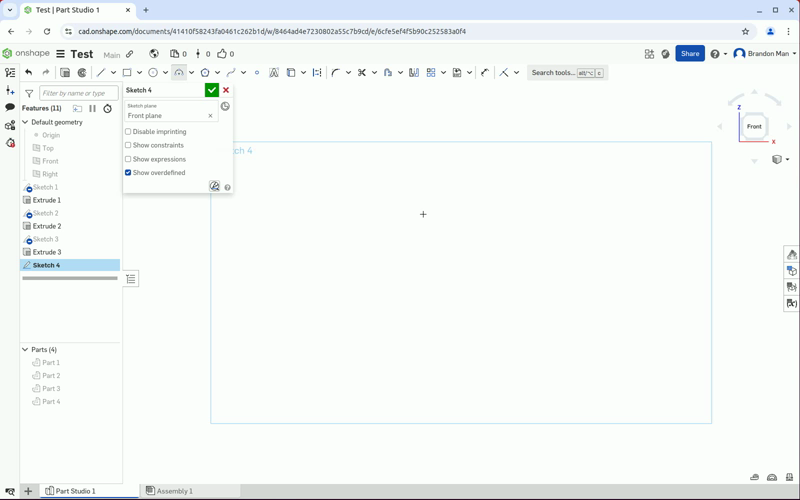
key_up(shift)
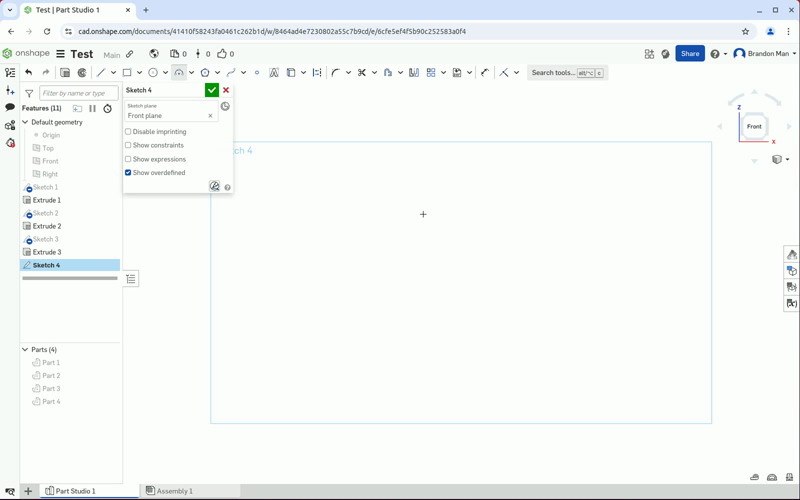
key_down(shift)
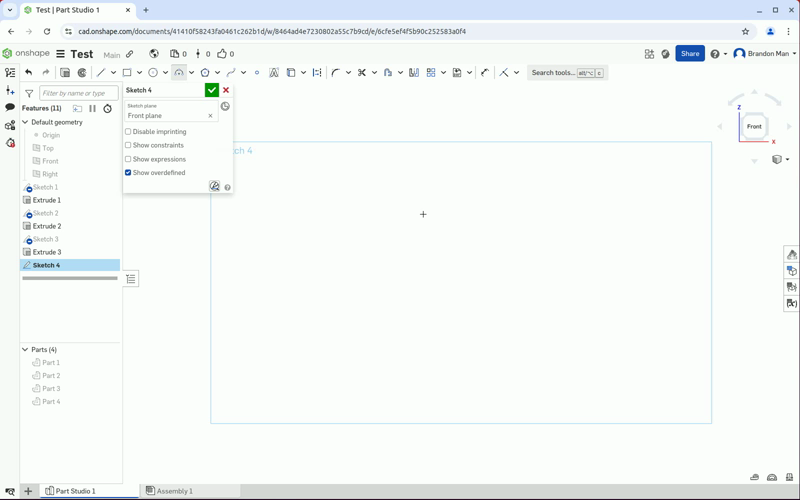
mouse_move(499, 213)
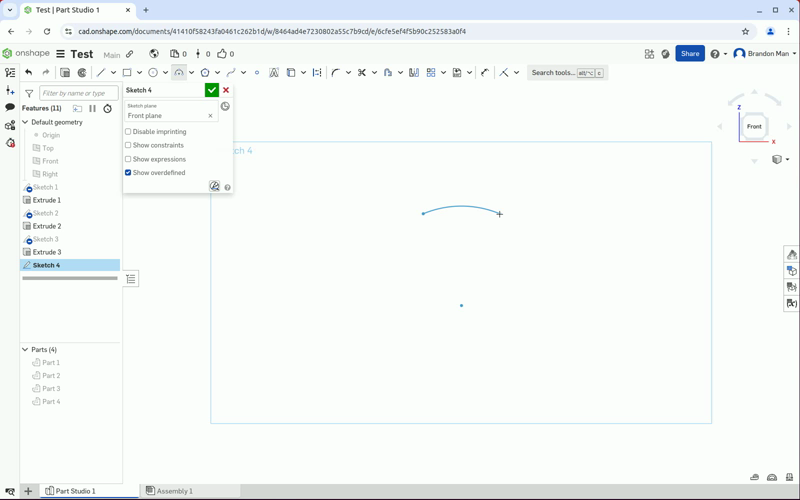
click(499, 213)
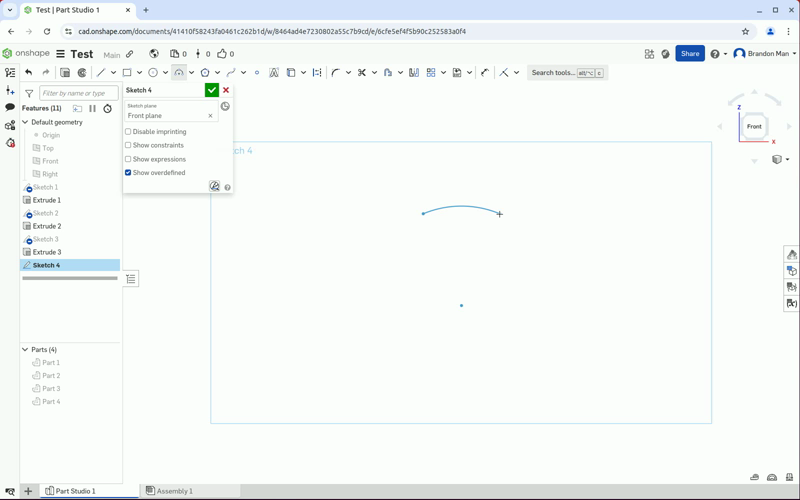
mouse_move(461, 252)
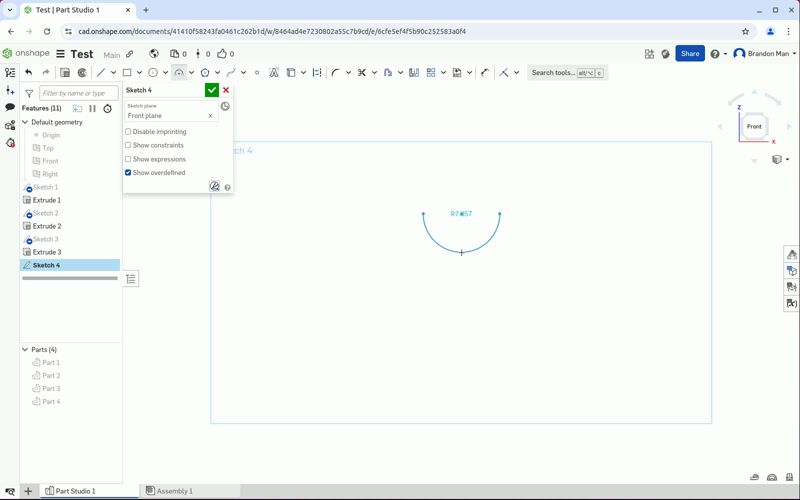
click(461, 252)
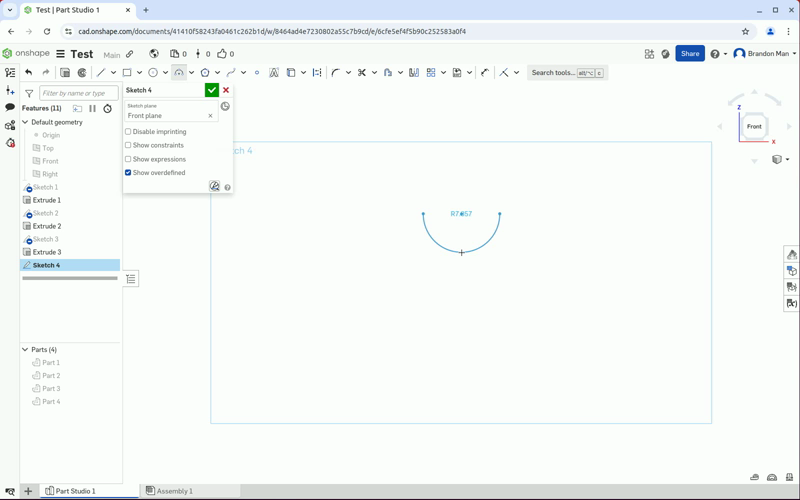
key_up(shift)
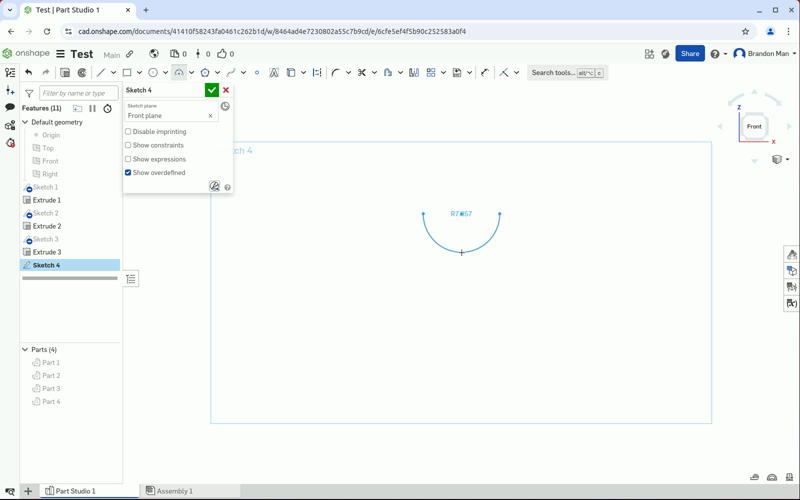
key(esc)
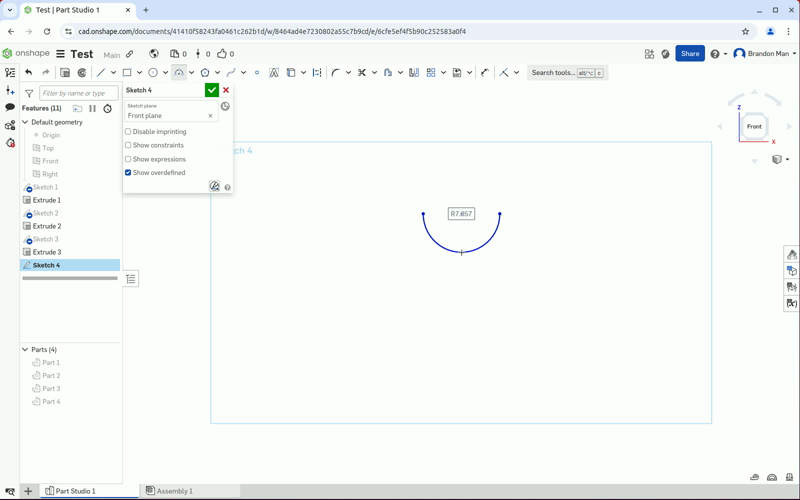
key(l)
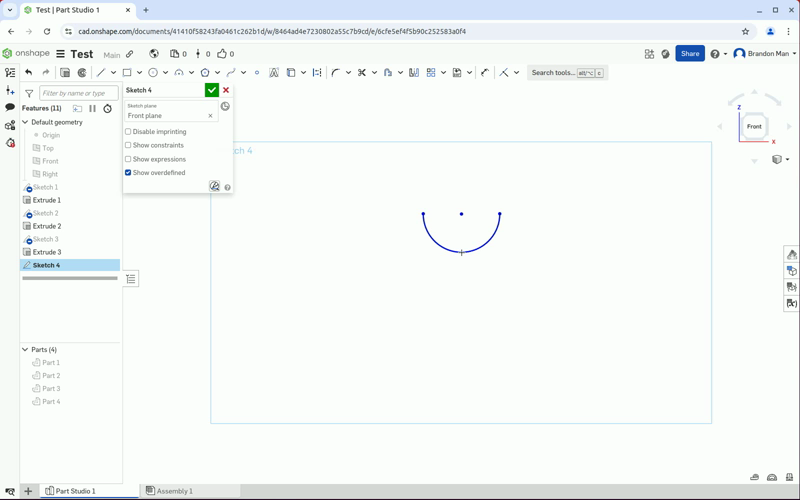
mouse_move(499, 213)
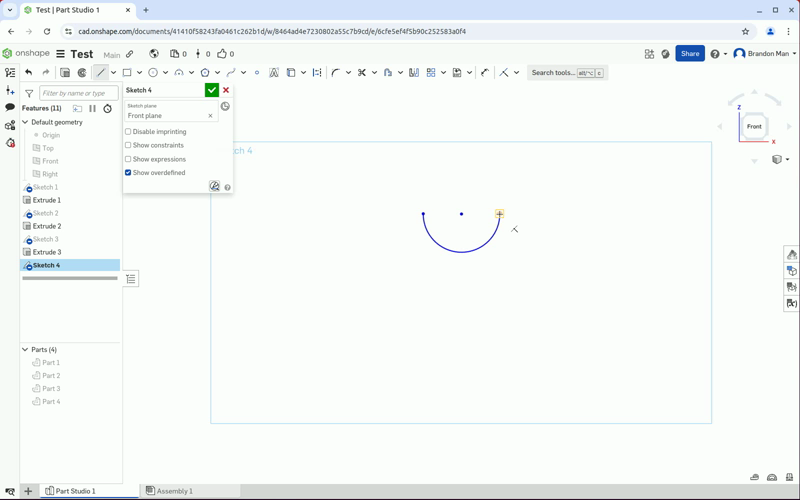
click(499, 213)
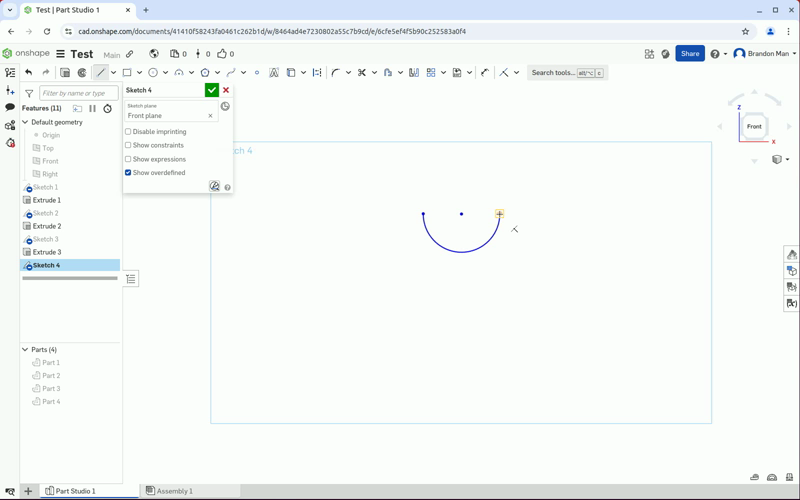
key_down(shift)
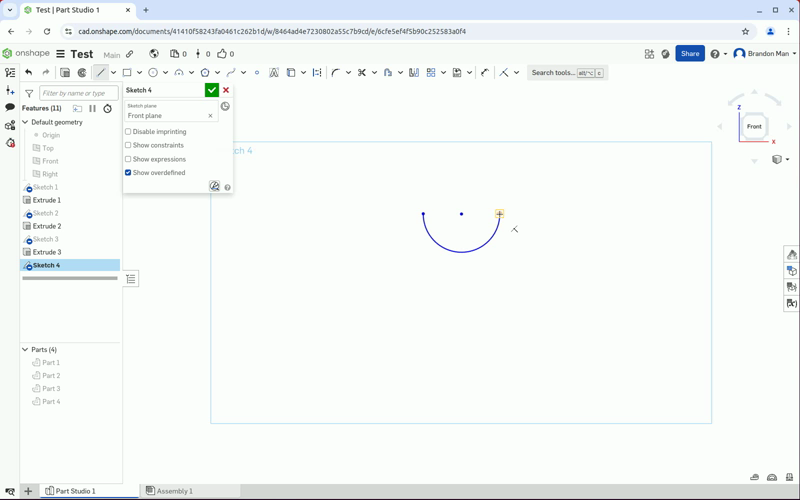
mouse_move(423, 213)
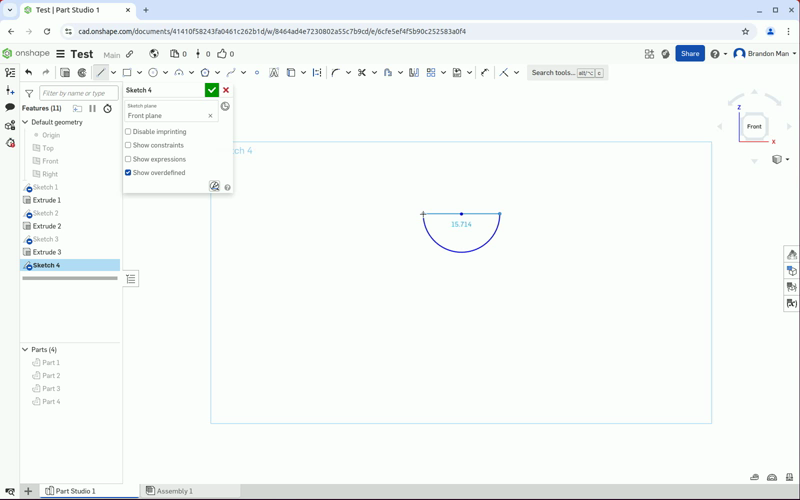
key_up(shift)
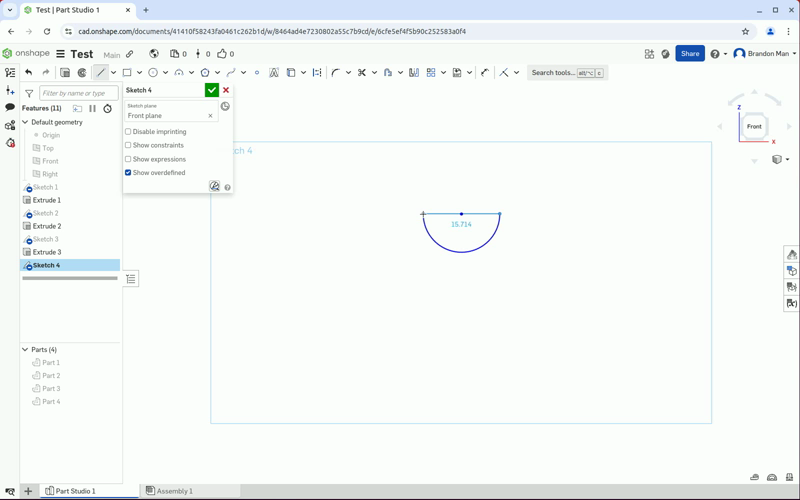
click(423, 213)
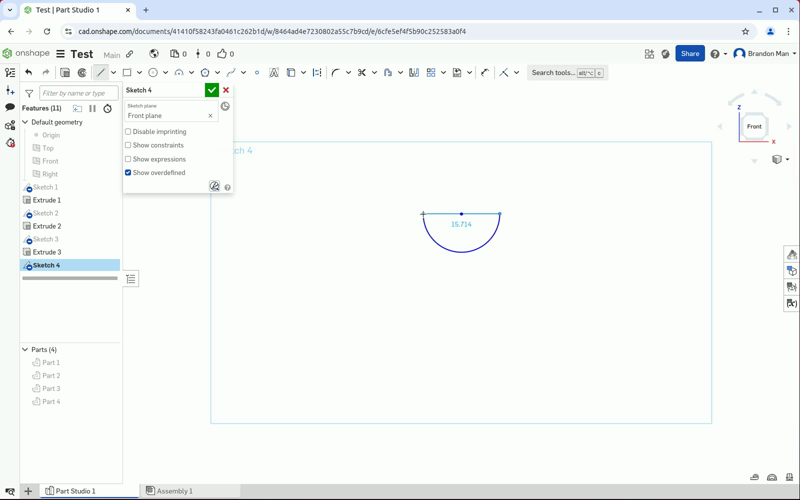
key(esc)
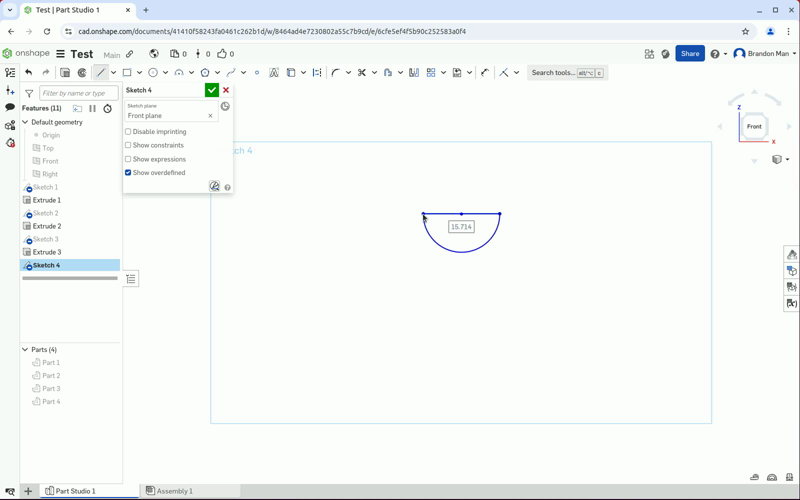
mouse_move(426, 225)
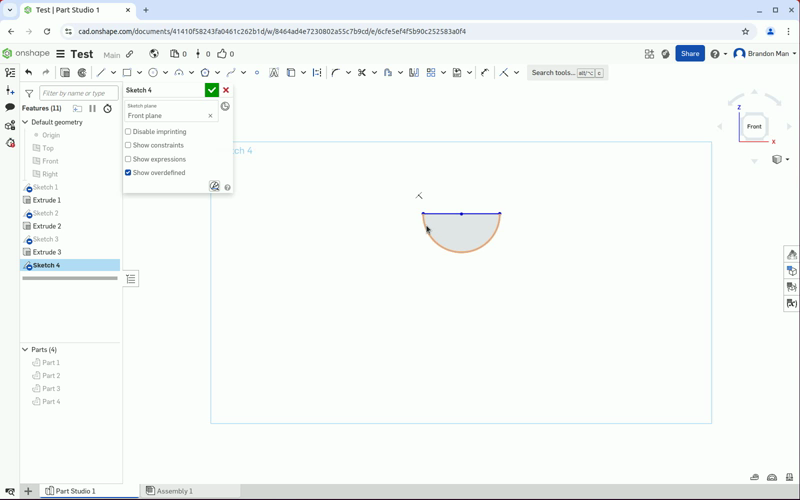
scroll(6)
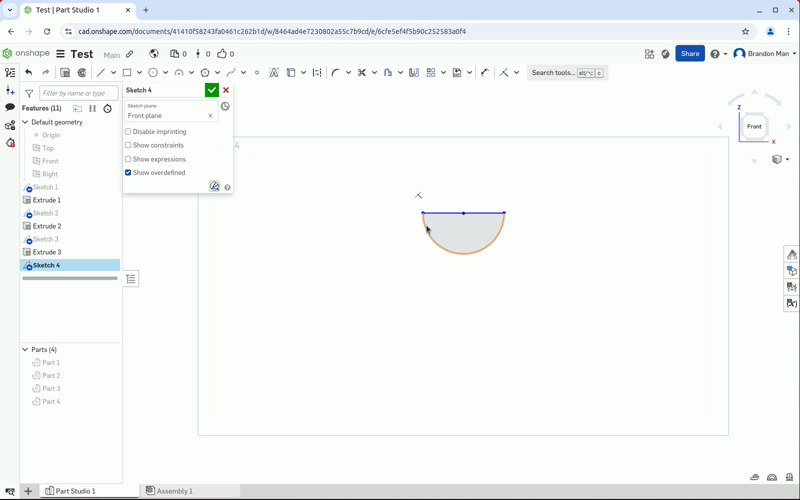
scroll(6)
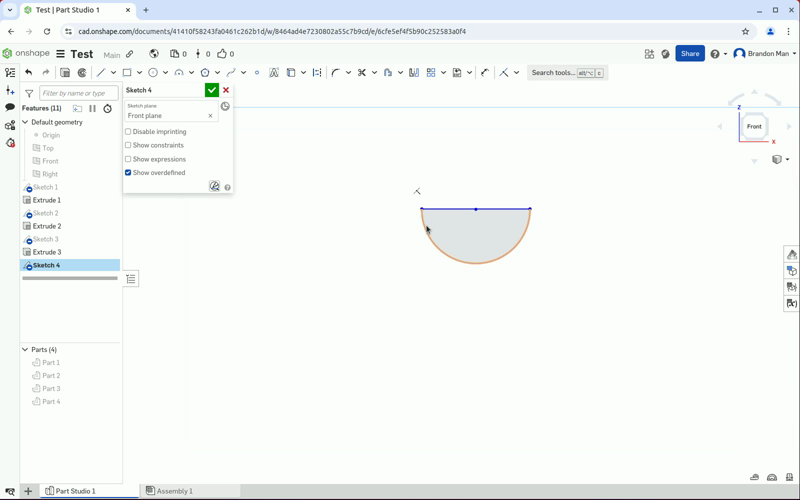
scroll(6)
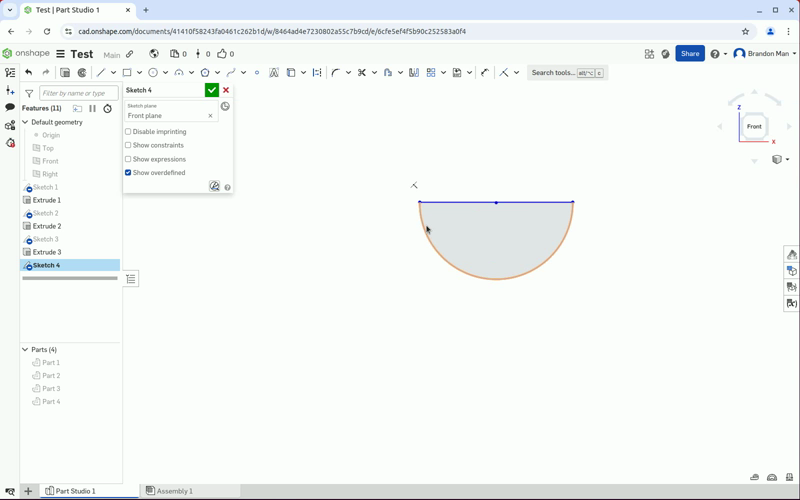
scroll(6)
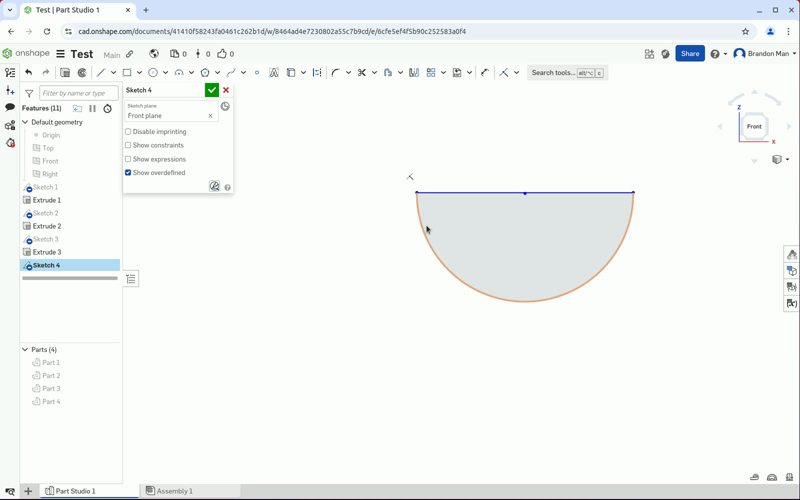
scroll(6)
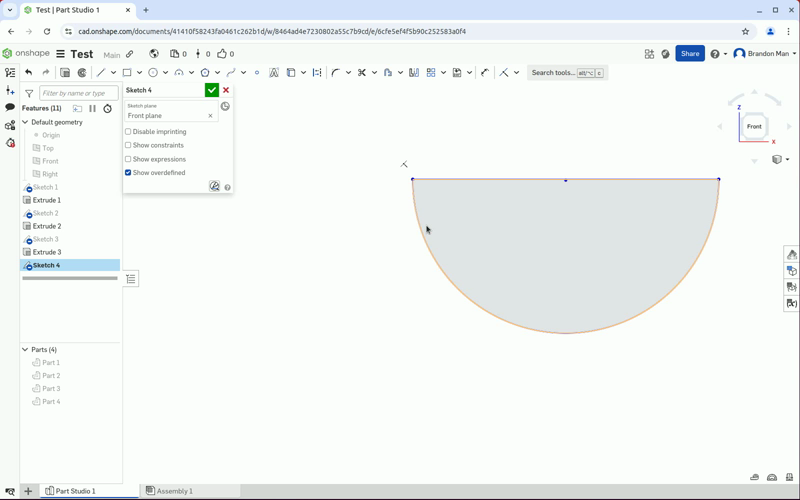
scroll(6)
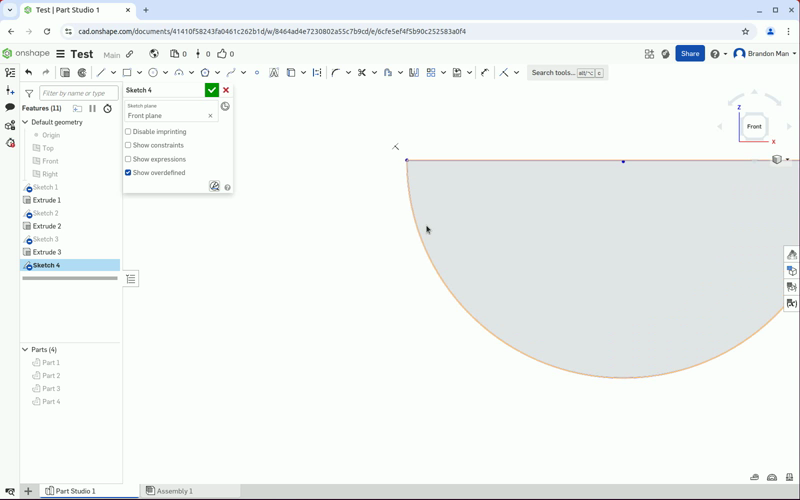
scroll(6)
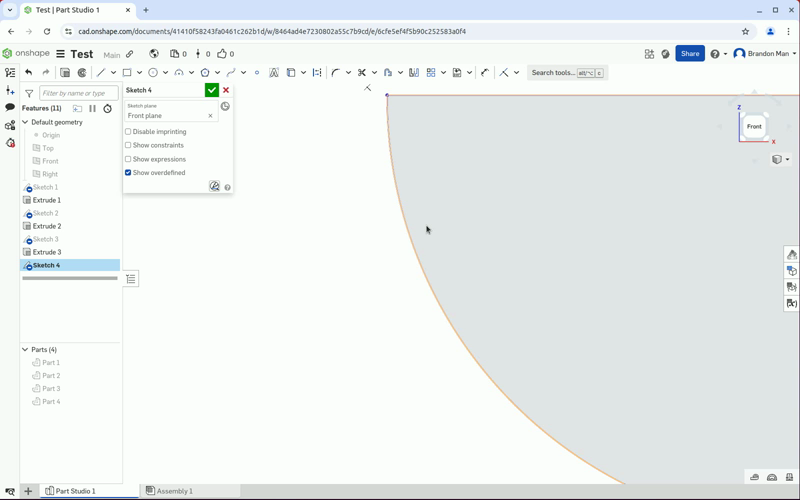
click(426, 225)
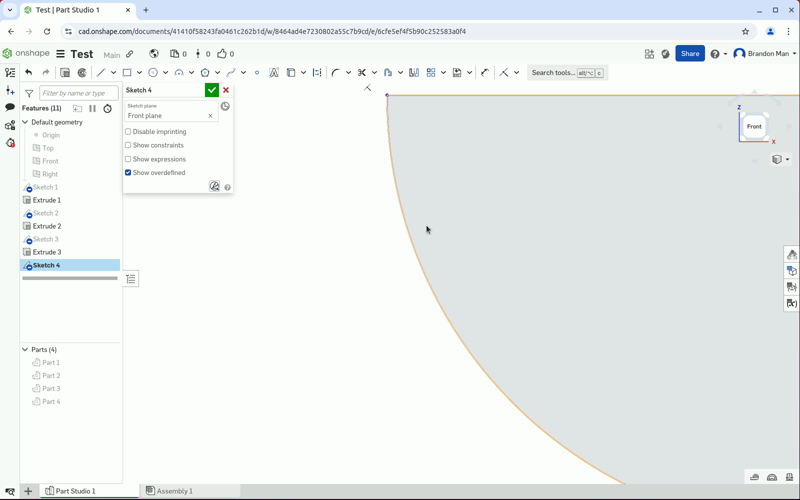
scroll(-6)
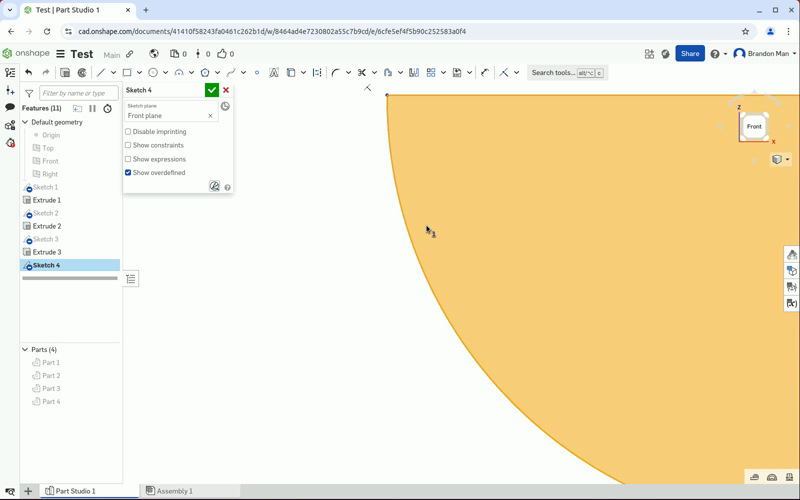
scroll(-6)
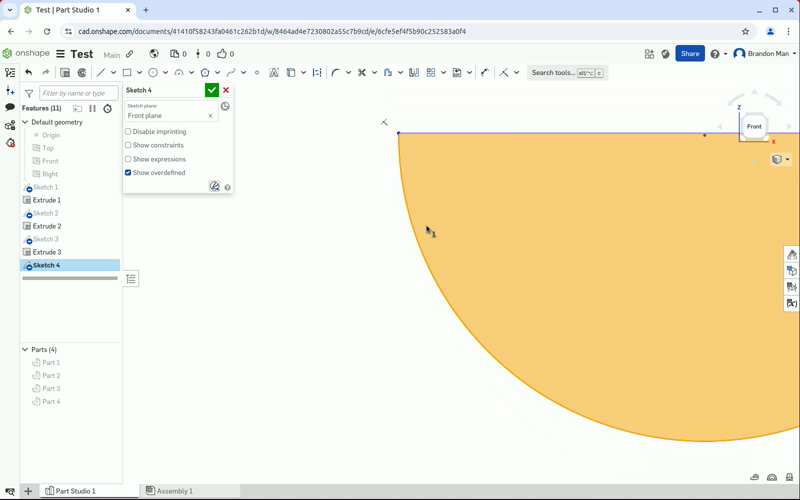
scroll(-6)
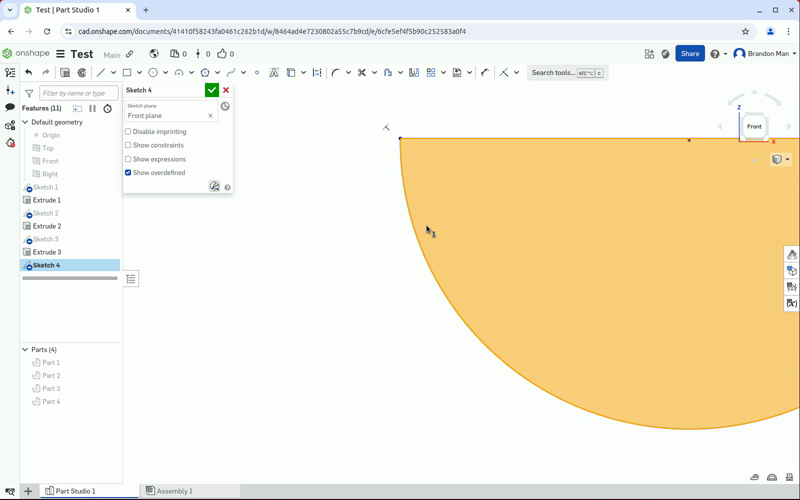
scroll(-6)
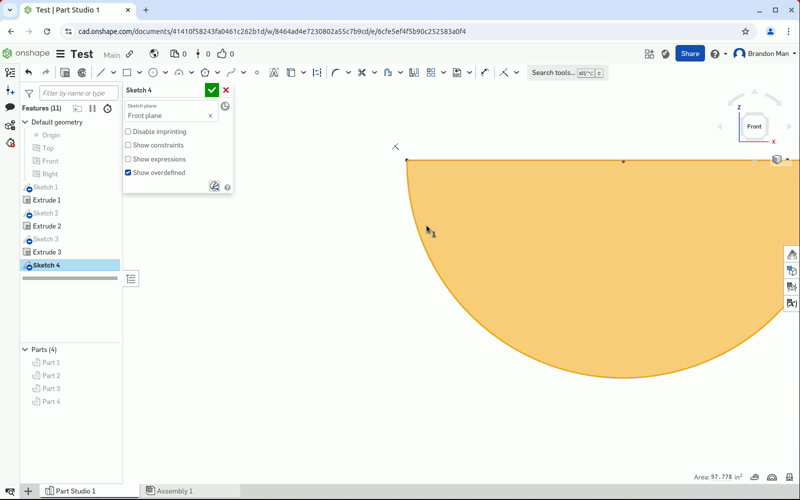
scroll(-6)
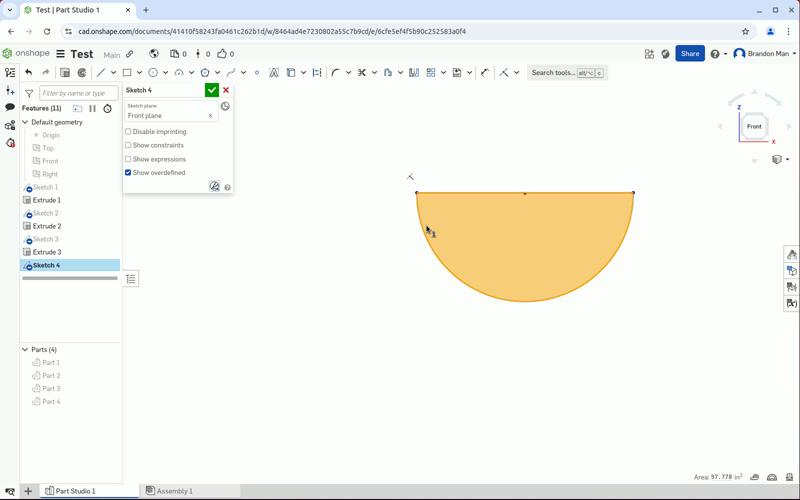
scroll(-6)
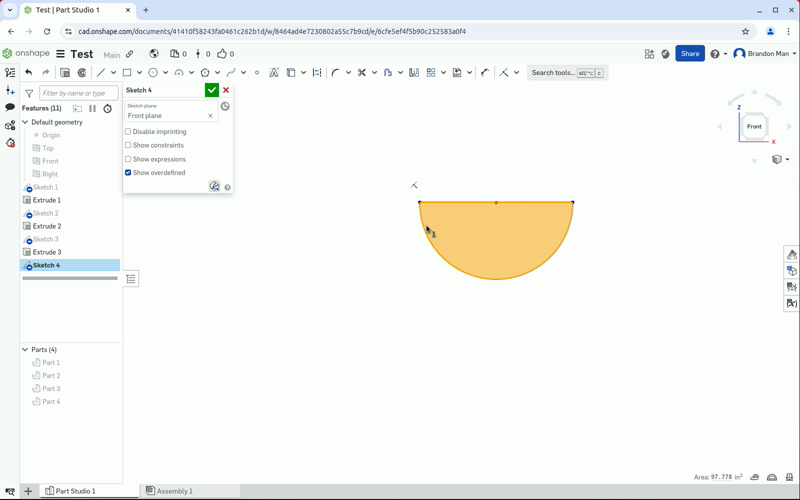
scroll(-6)
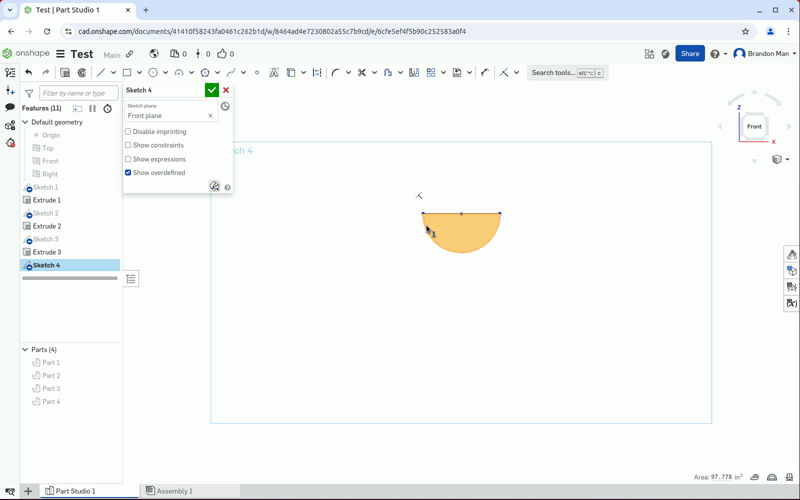
mouse_move(73, 352)
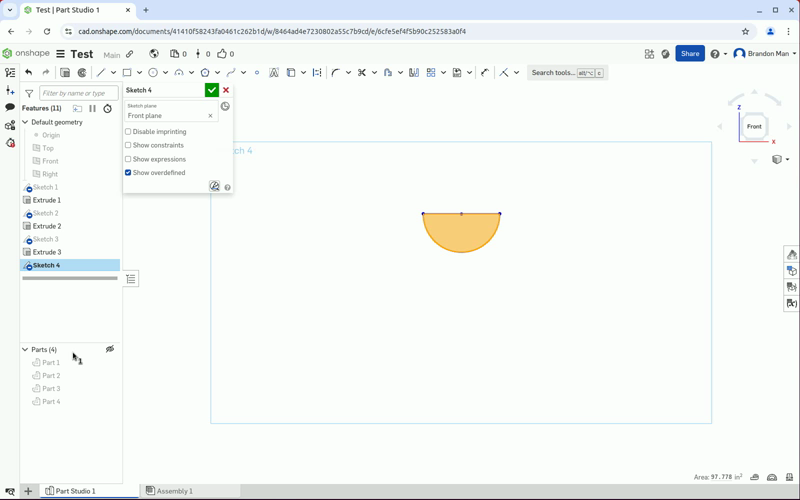
key(shift+y)
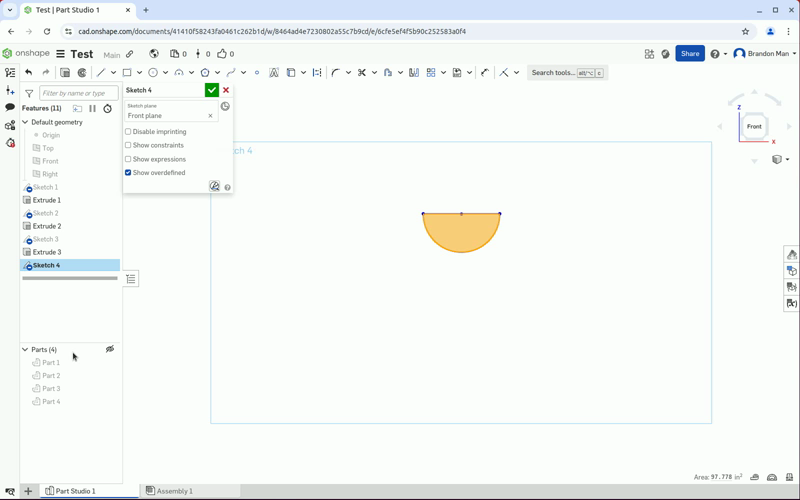
key(shift+e)
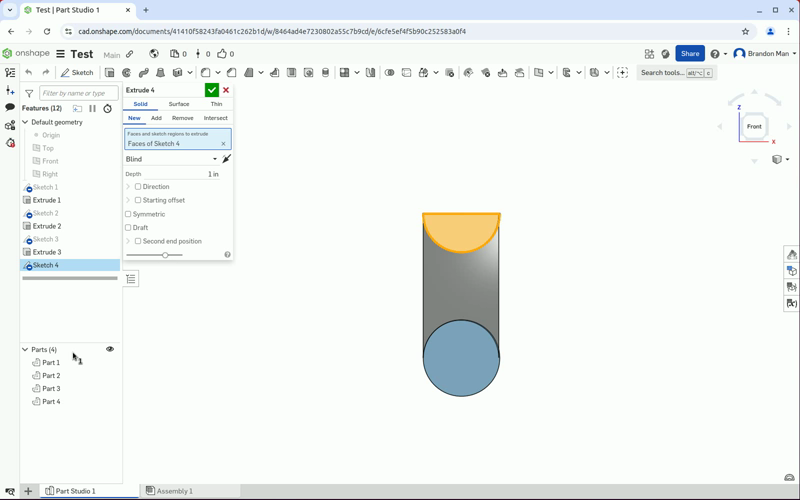
mouse_move(143, 106)
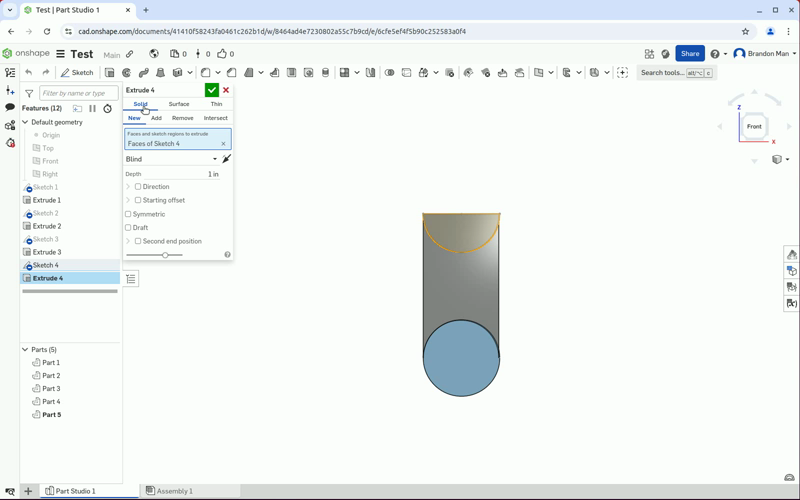
click(143, 106)
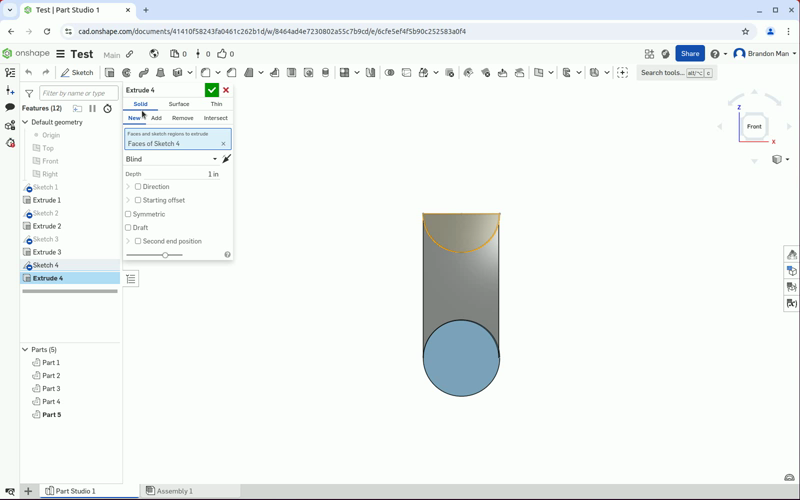
mouse_move(137, 120)
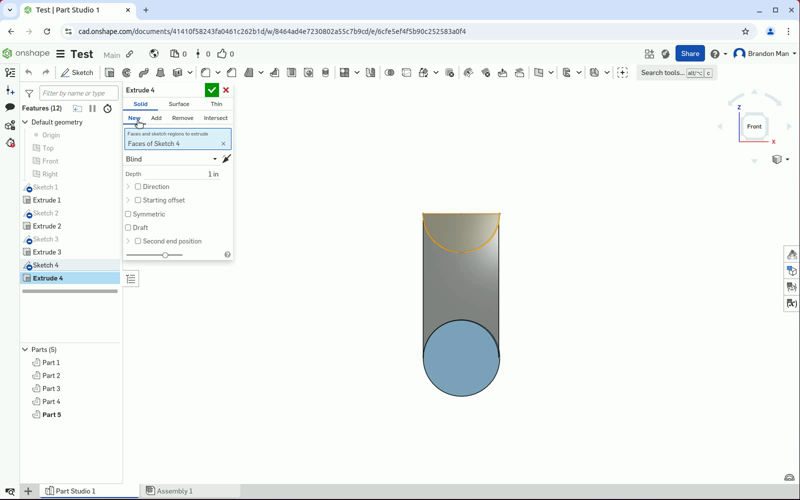
click(137, 120)
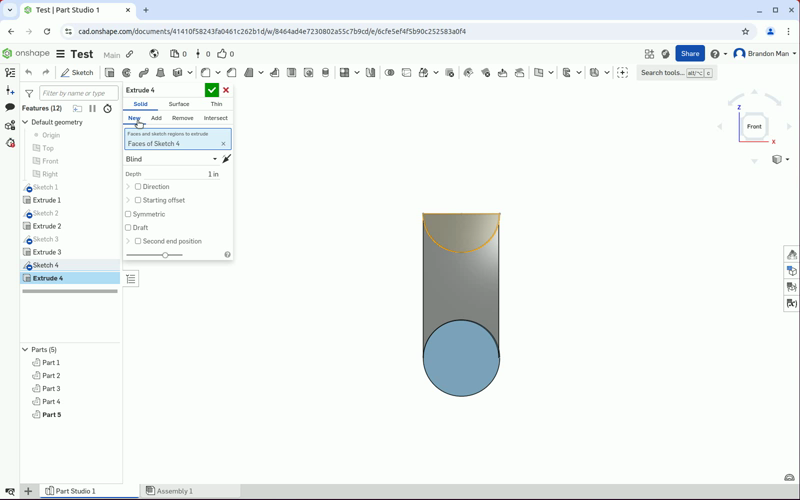
key(tab, 4)
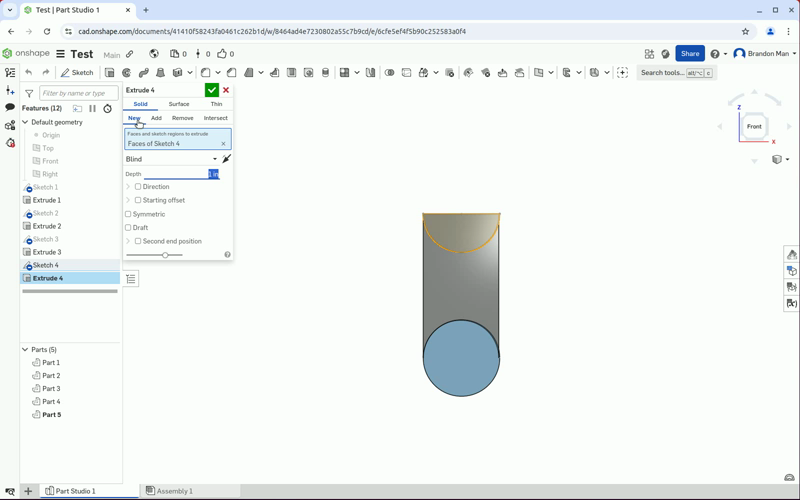
text(-3.611)
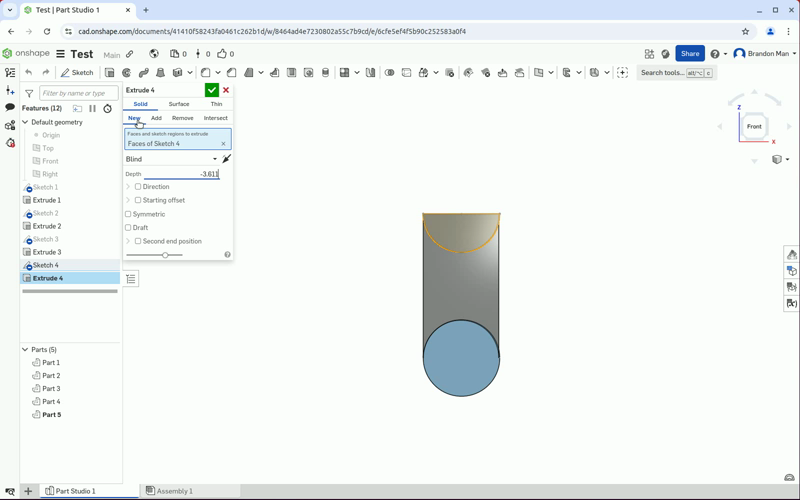
key(enter)
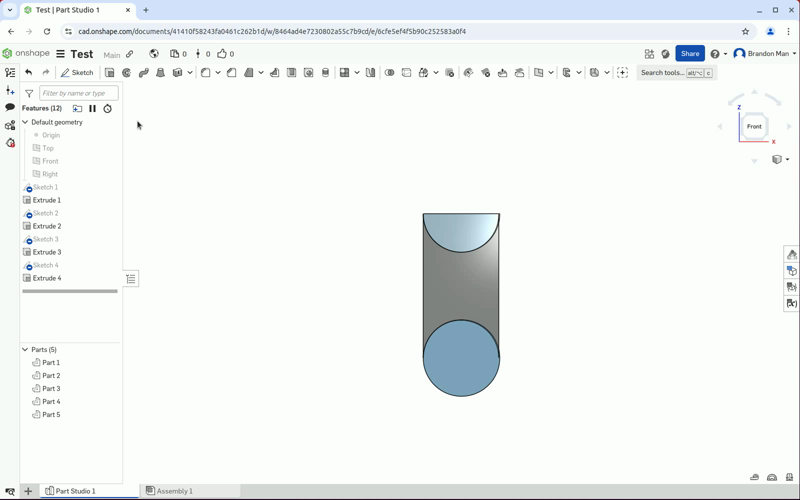
key(shift+h)
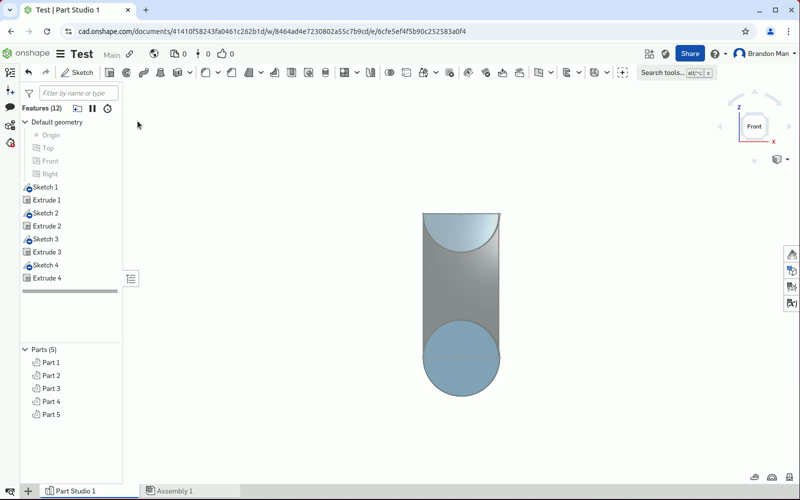
key(shift+h)
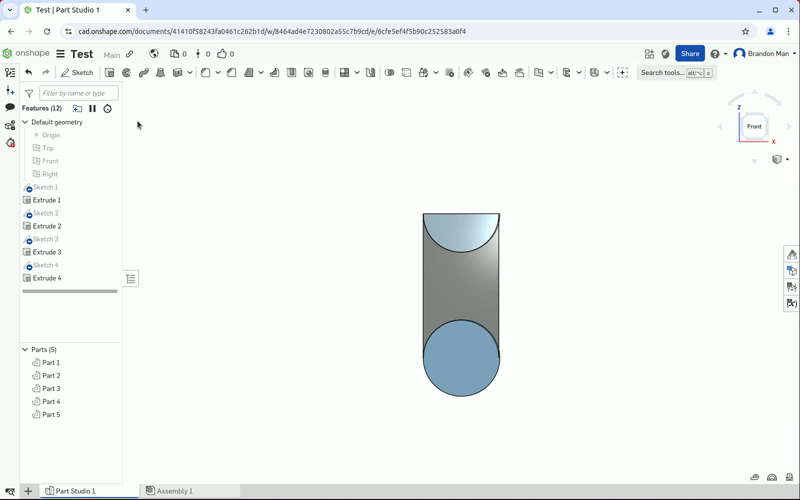
mouse_move(73, 189)
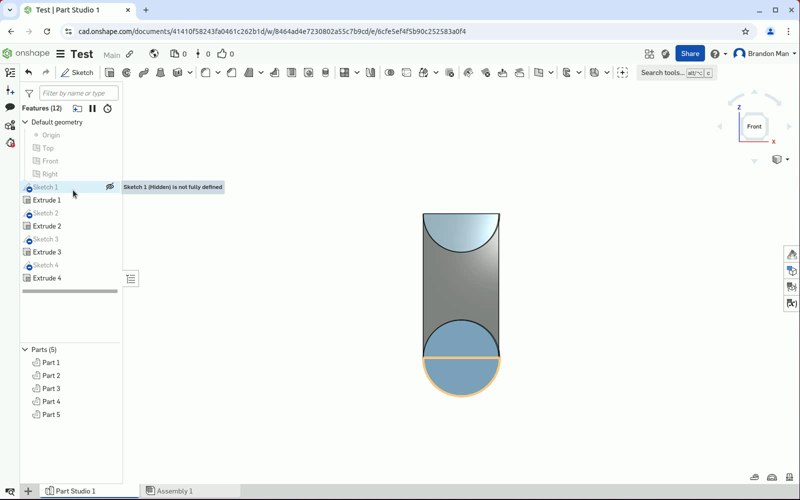
click(73, 189)
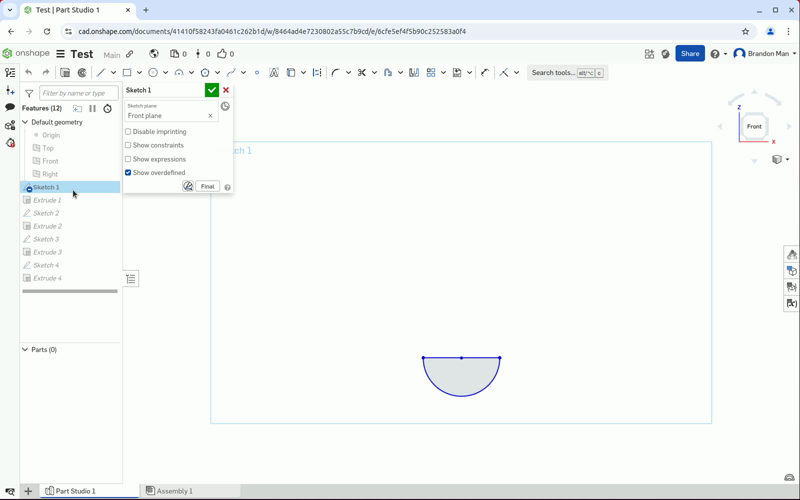
mouse_move(229, 92)
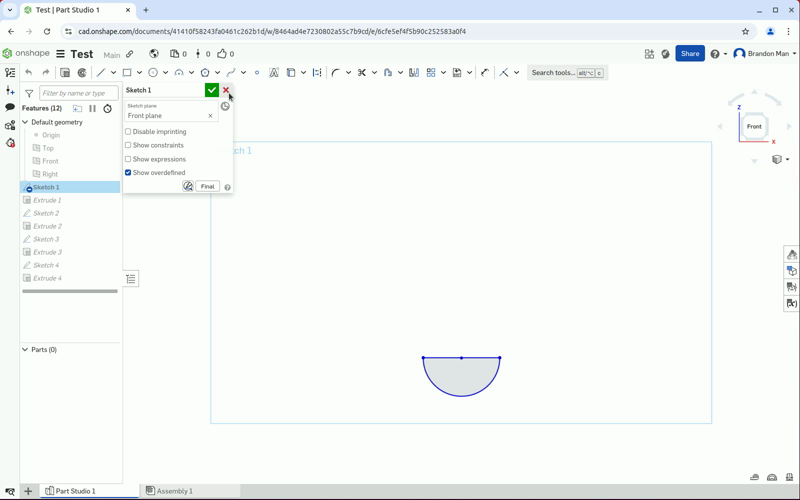
click(229, 92)
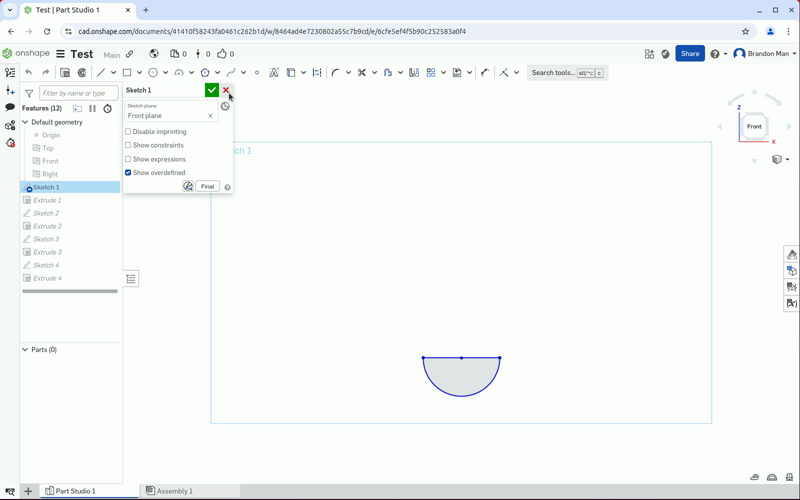
key(shift+s)
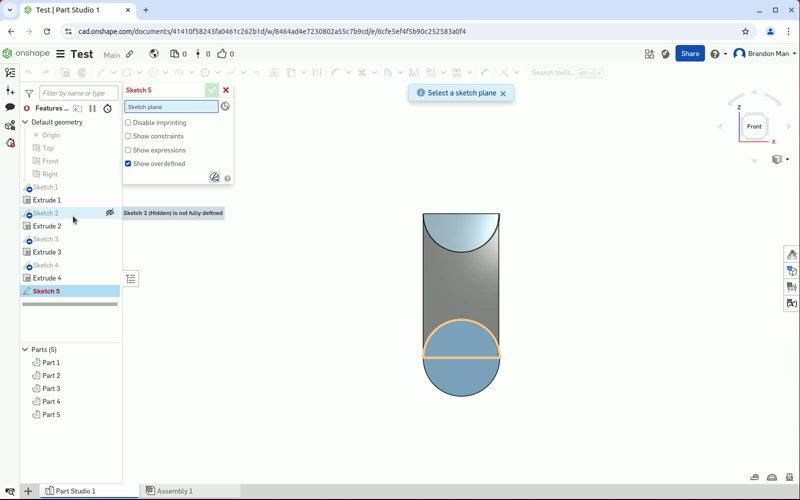
scroll(3)
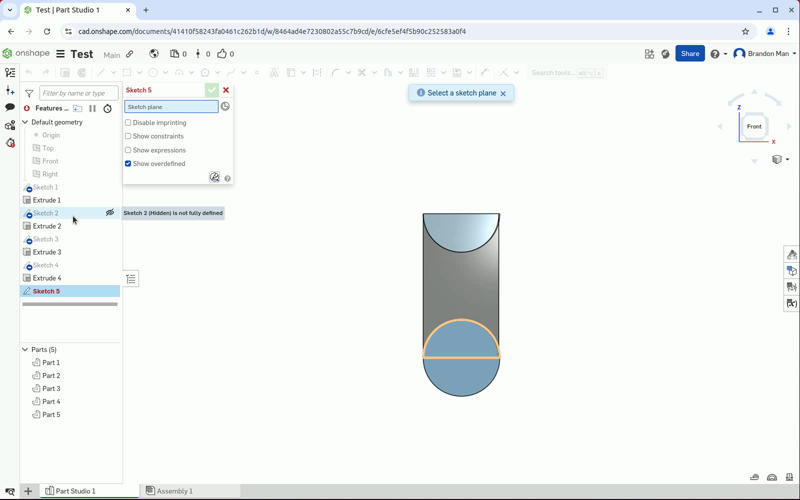
mouse_move(73, 163)
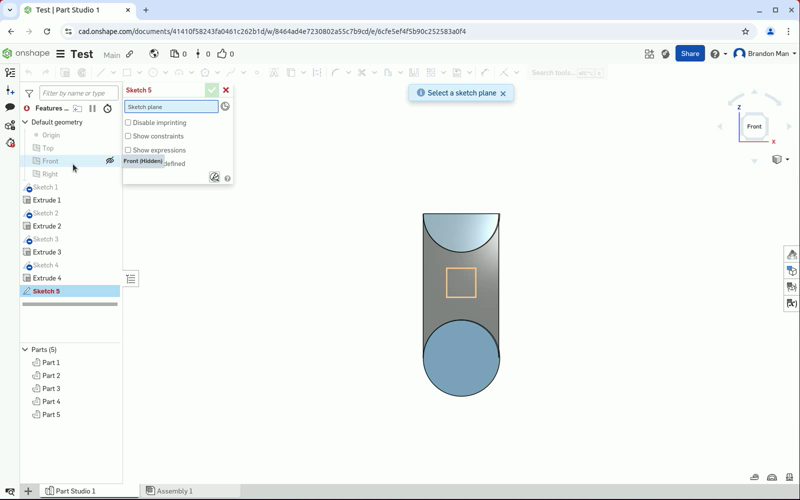
click(73, 163)
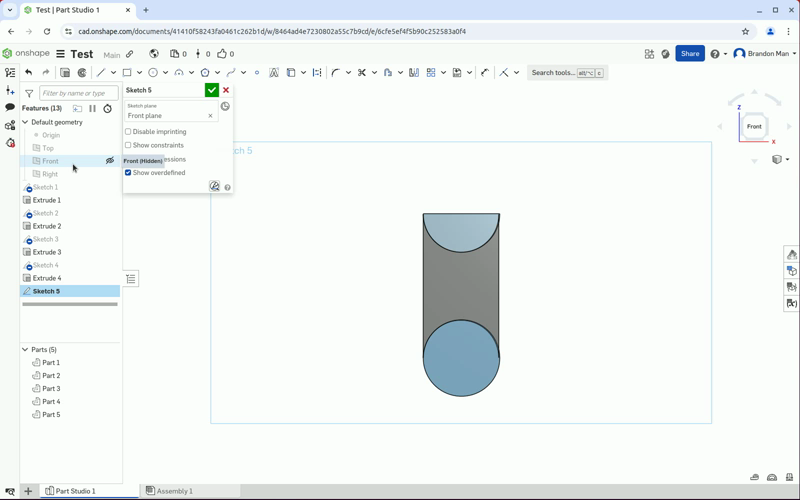
mouse_move(73, 352)
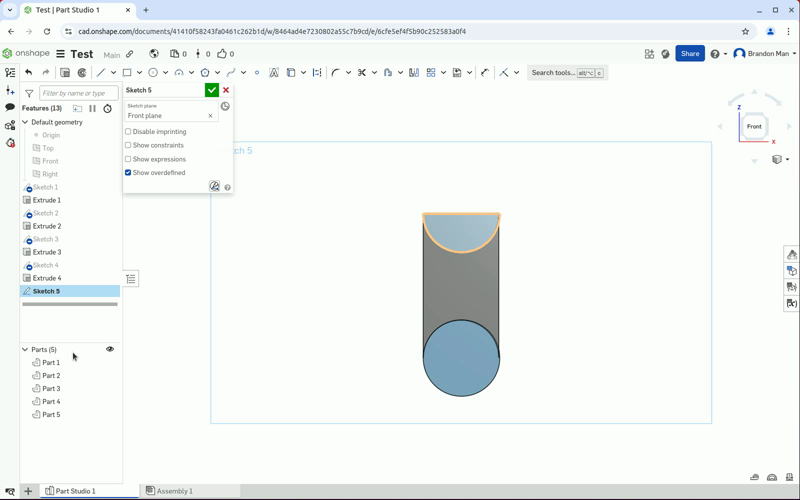
key(y)
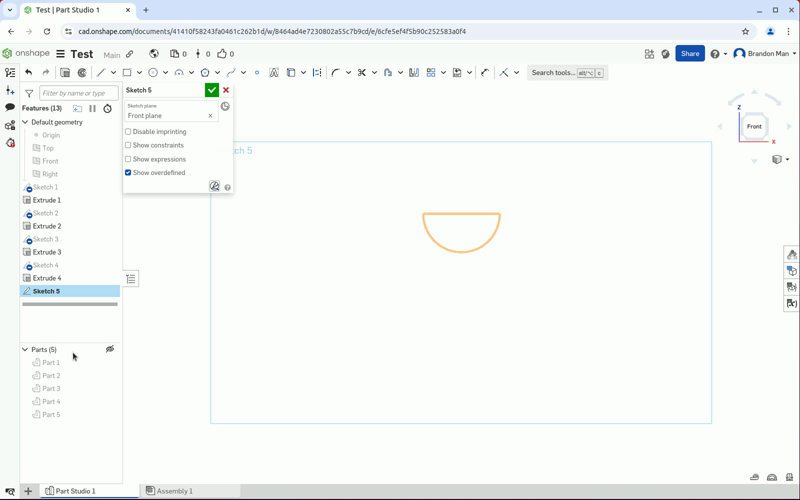
key(l)
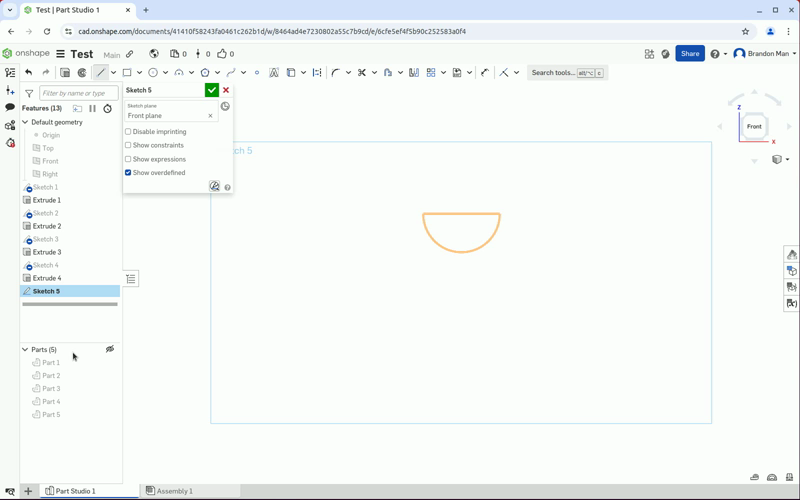
key_down(shift)
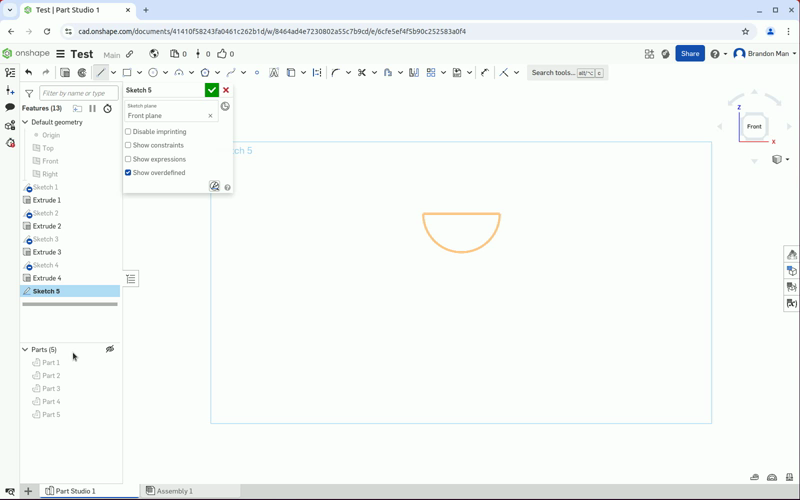
mouse_move(423, 213)
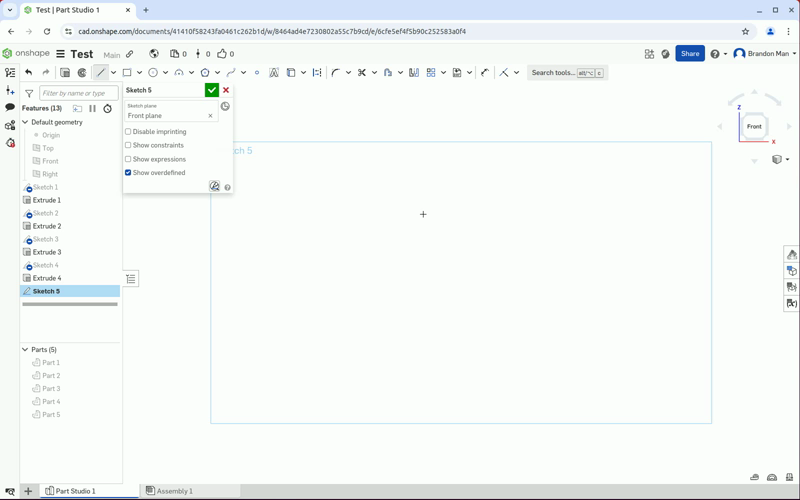
click(423, 213)
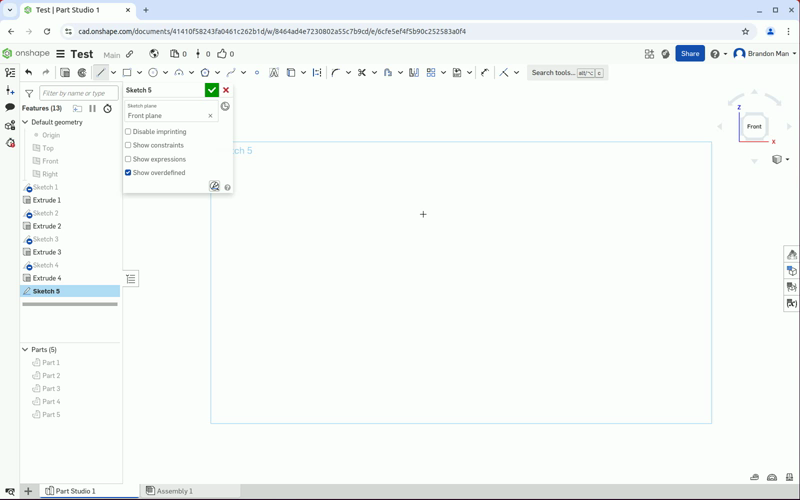
key_up(shift)
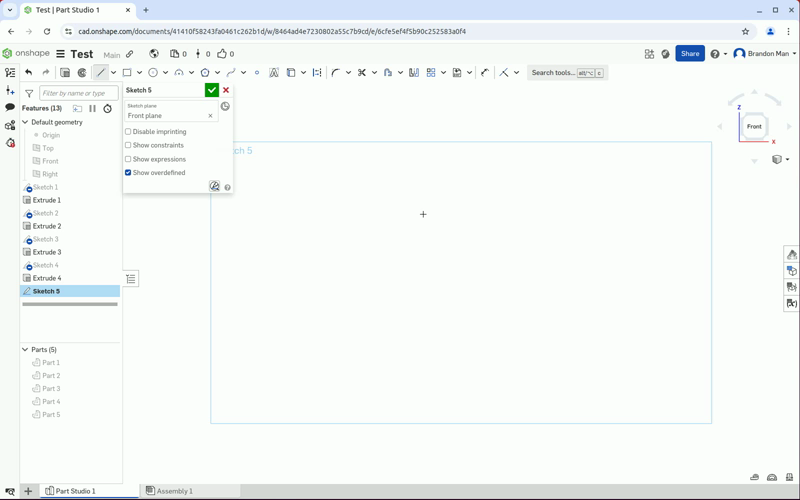
key_down(shift)
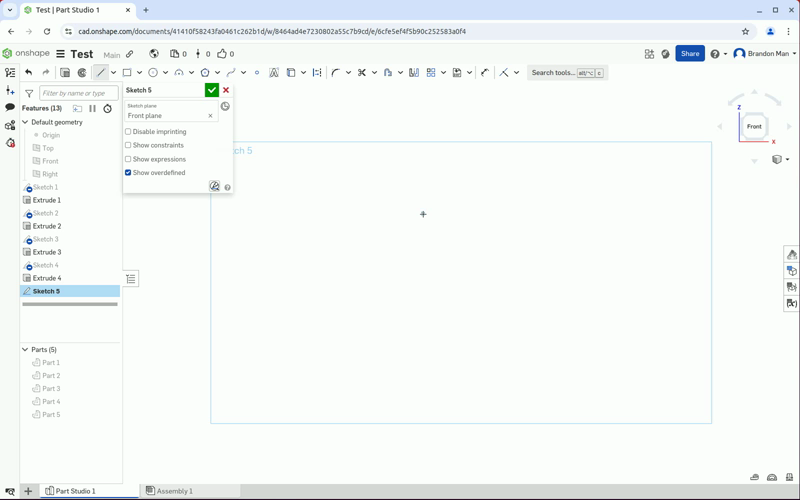
mouse_move(499, 213)
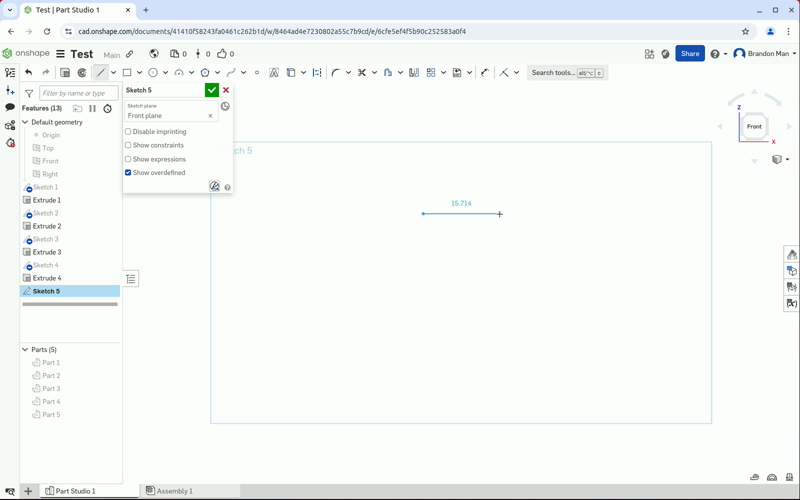
click(499, 213)
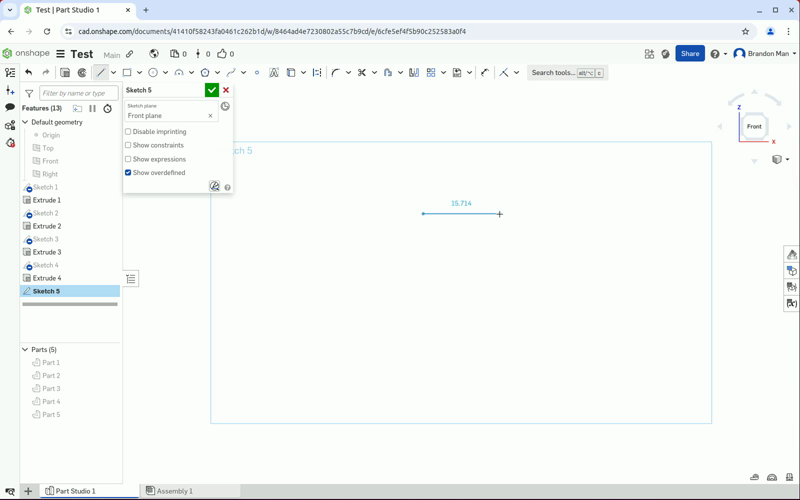
key_up(shift)
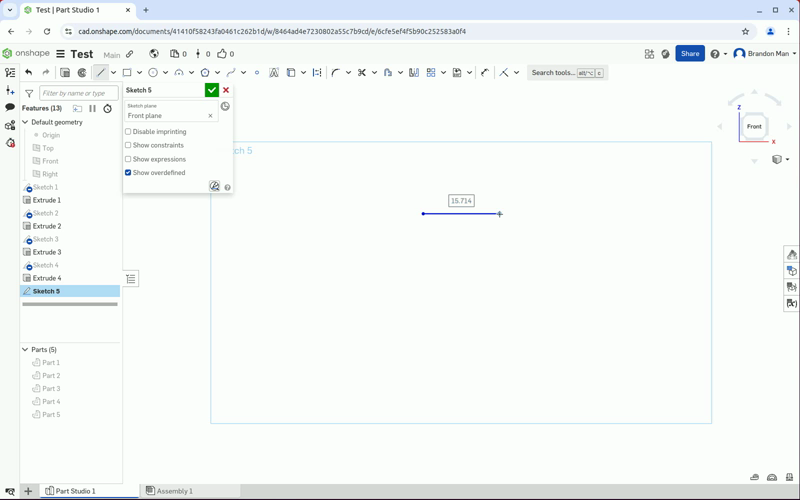
key(esc)
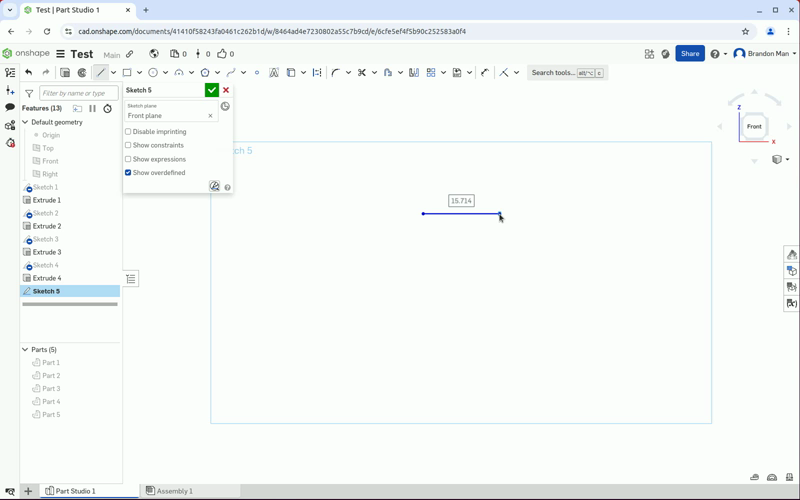
key(a)
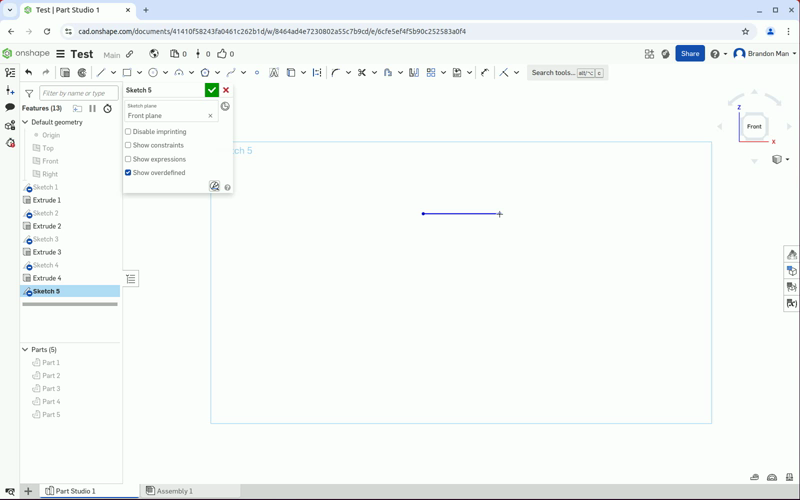
mouse_move(499, 213)
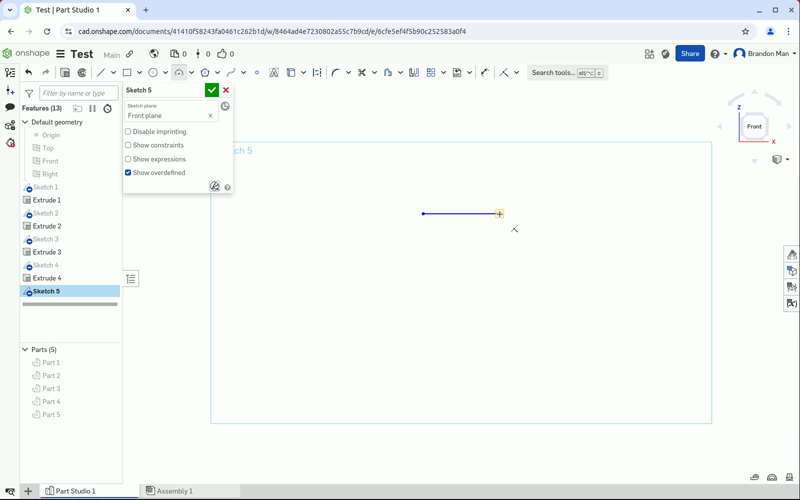
click(499, 213)
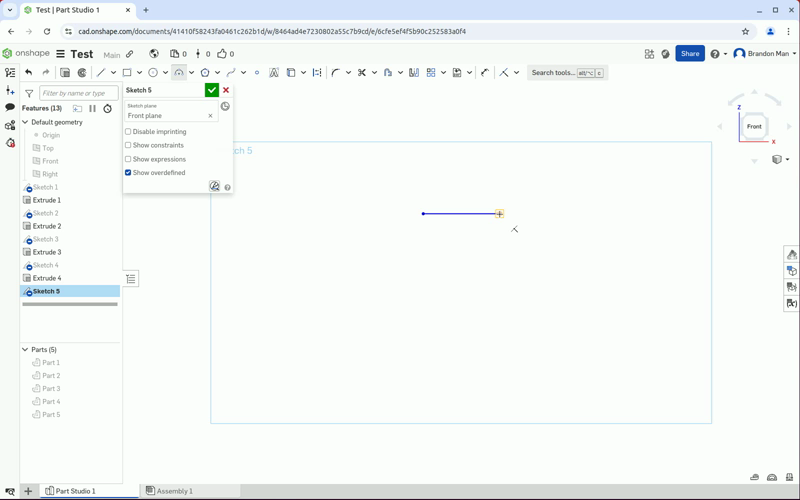
mouse_move(423, 213)
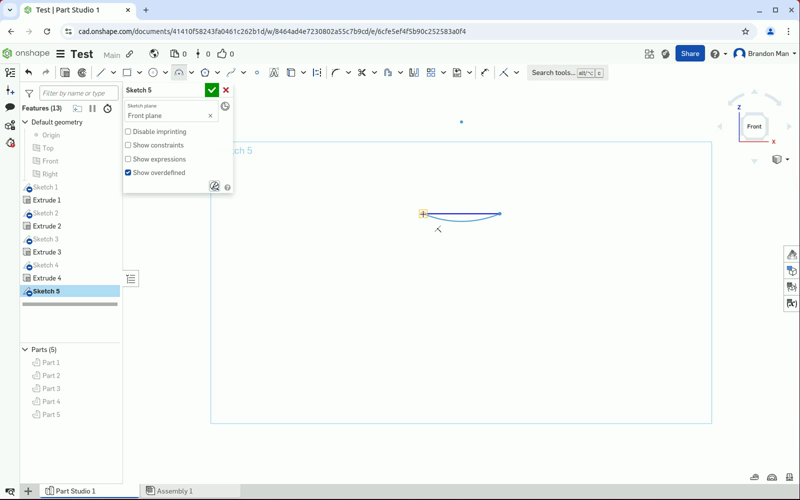
click(423, 213)
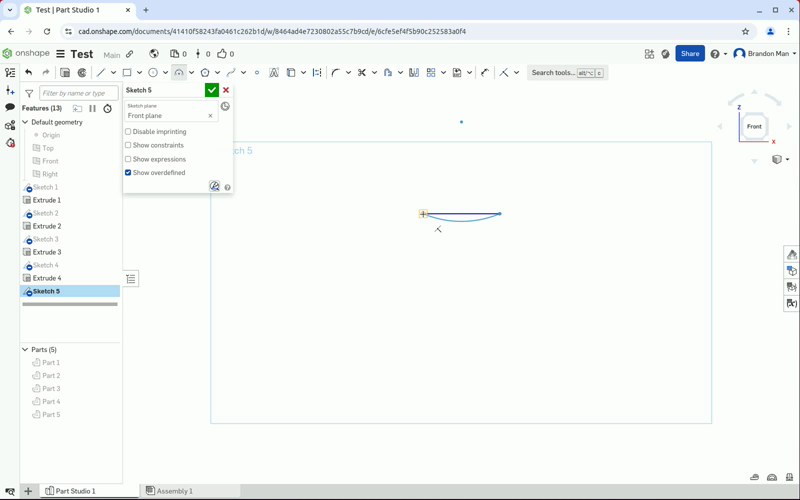
key_down(shift)
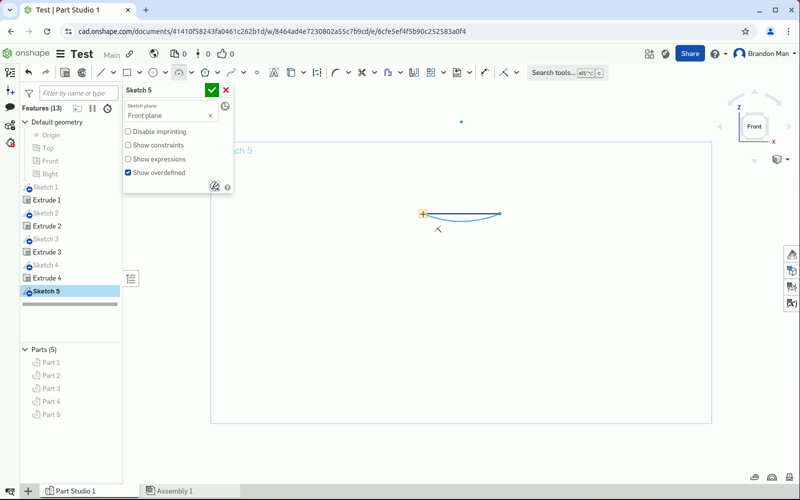
mouse_move(461, 175)
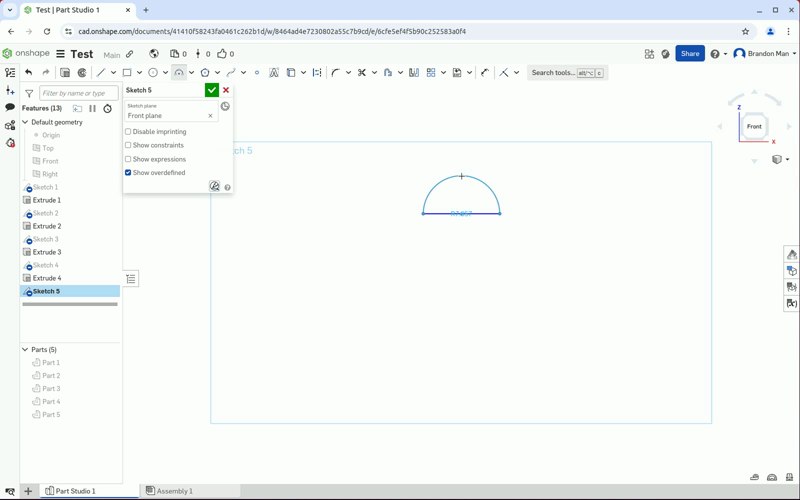
click(461, 175)
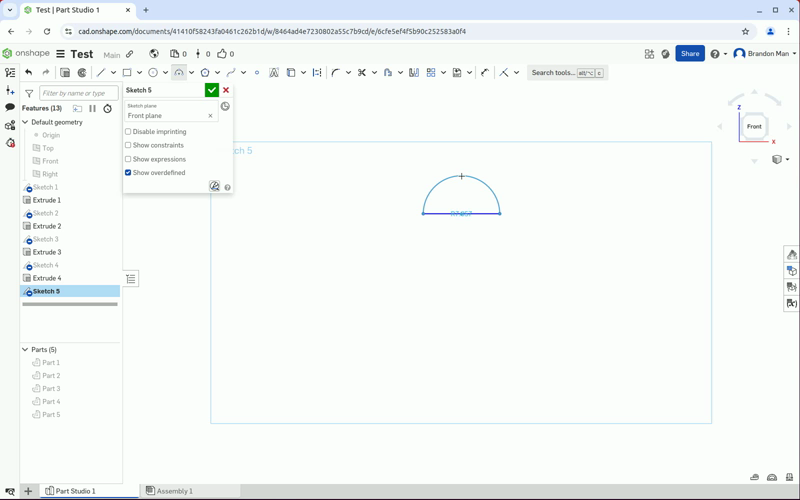
key_up(shift)
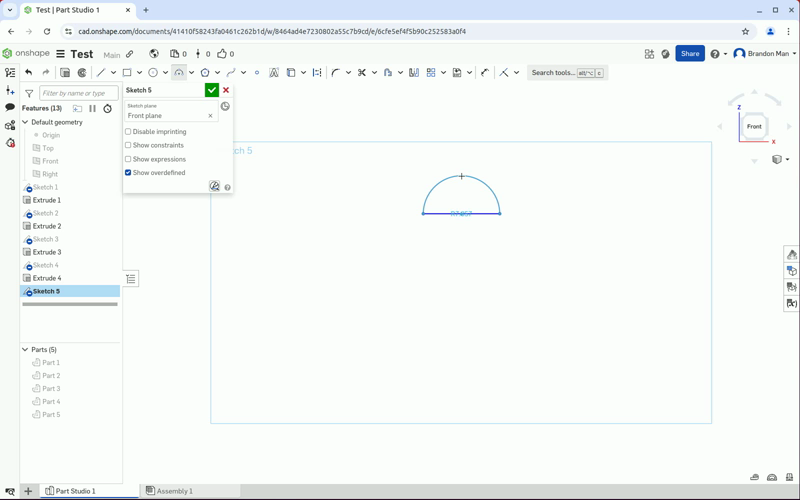
key(esc)
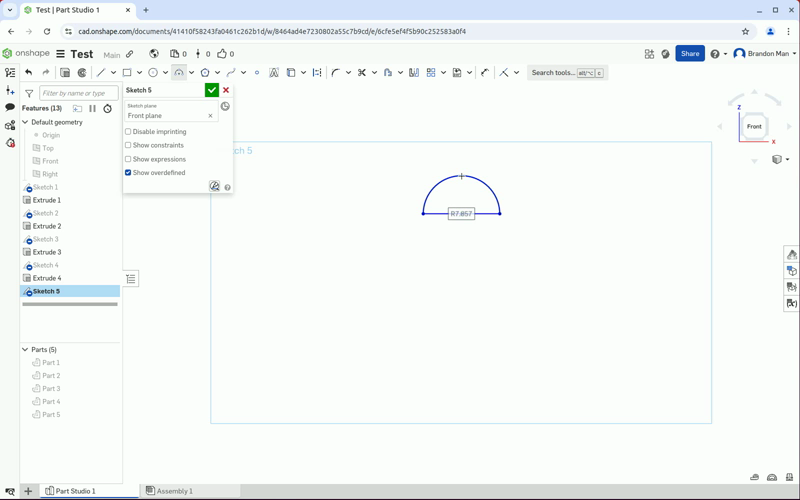
mouse_move(488, 192)
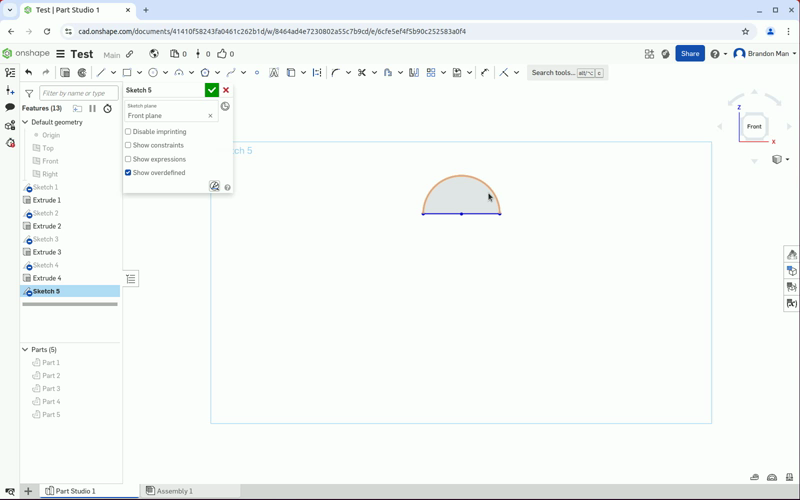
scroll(6)
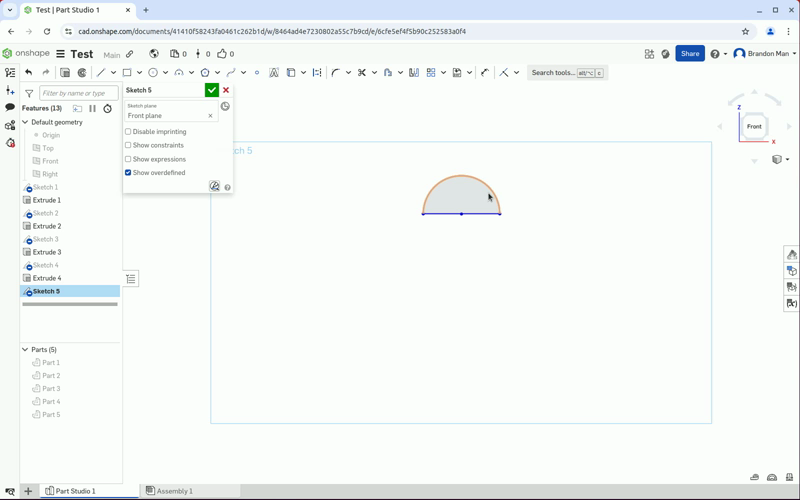
scroll(6)
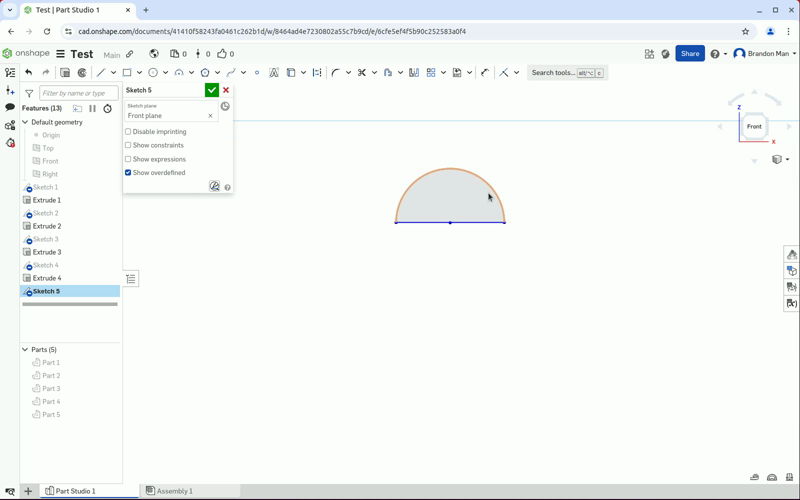
scroll(6)
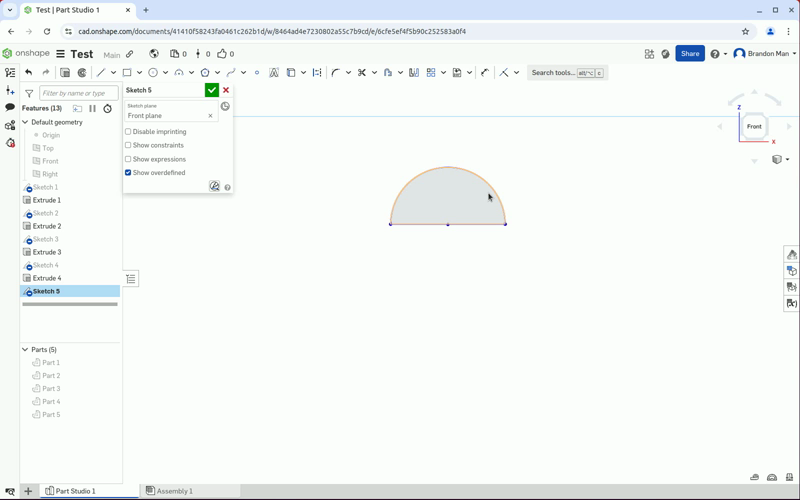
scroll(6)
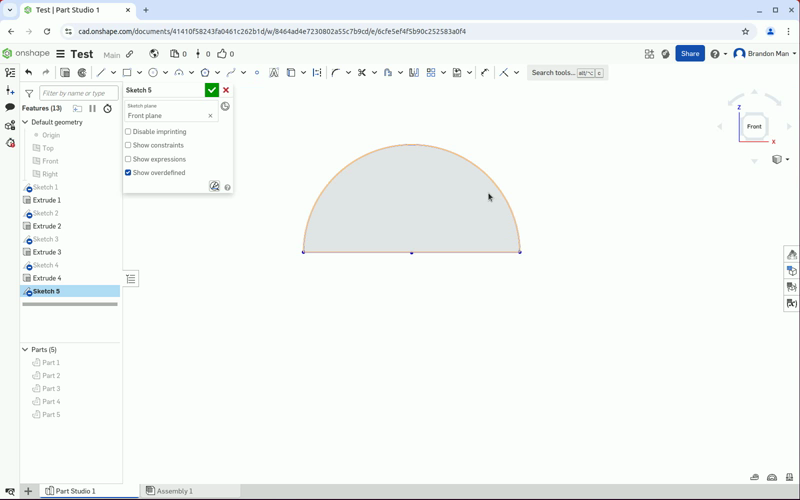
scroll(6)
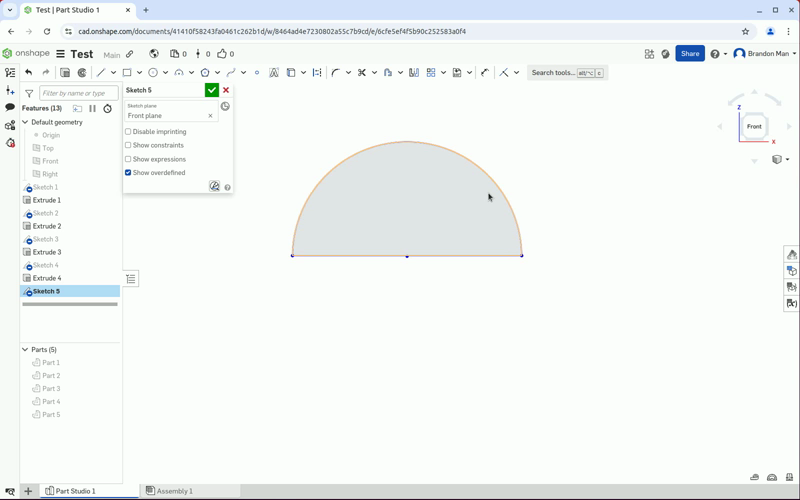
scroll(6)
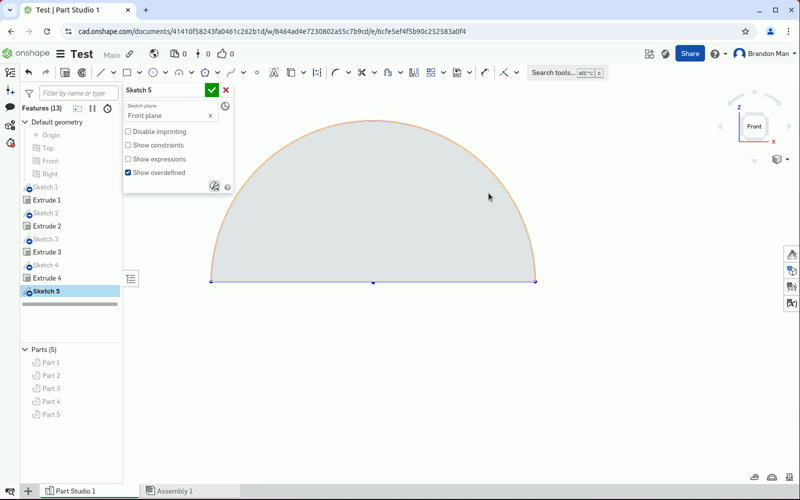
scroll(6)
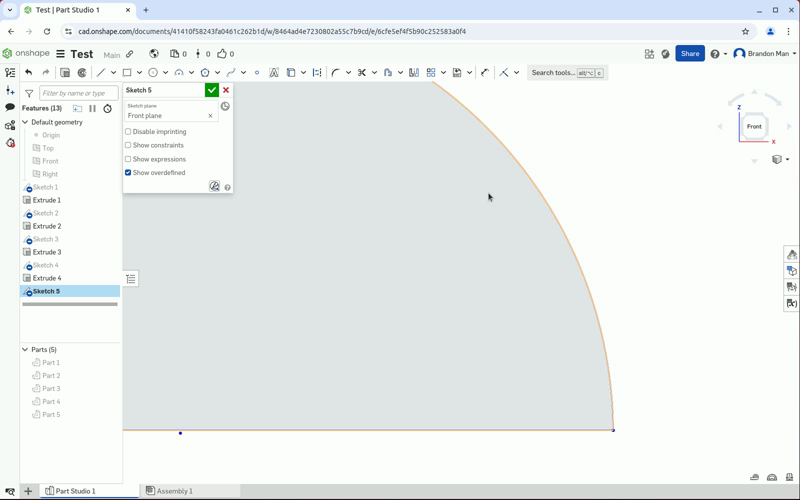
click(488, 192)
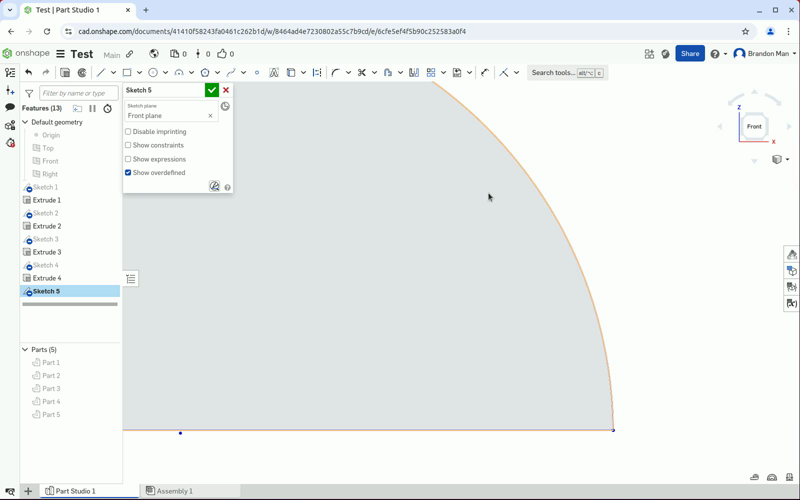
scroll(-6)
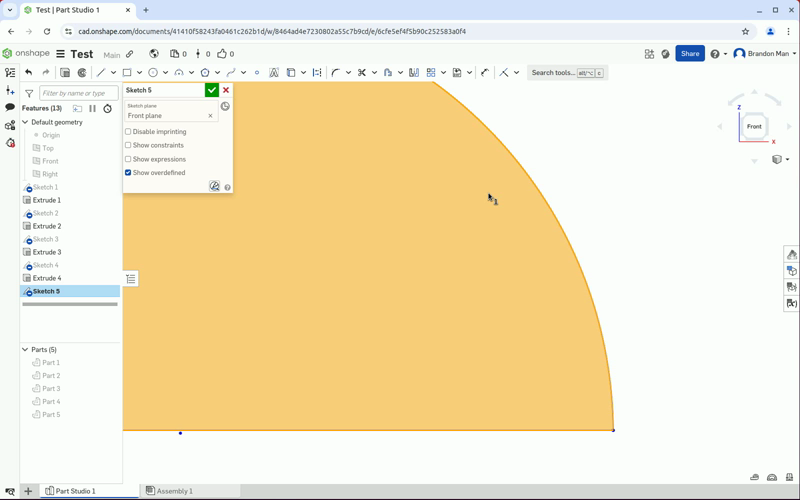
scroll(-6)
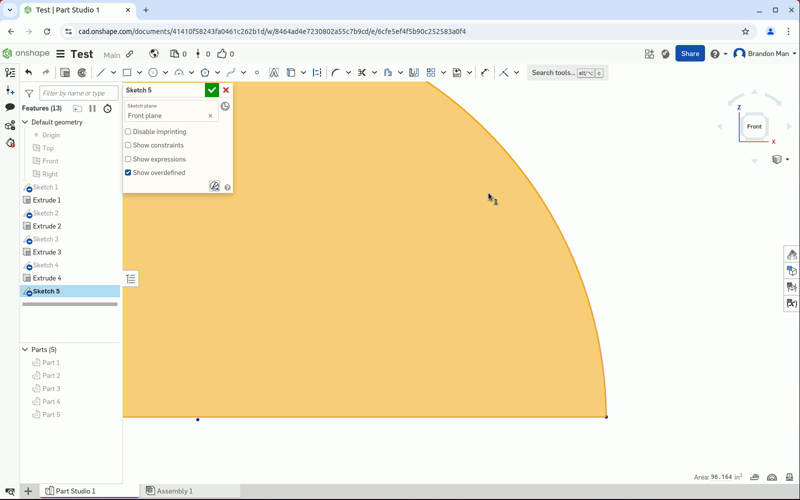
scroll(-6)
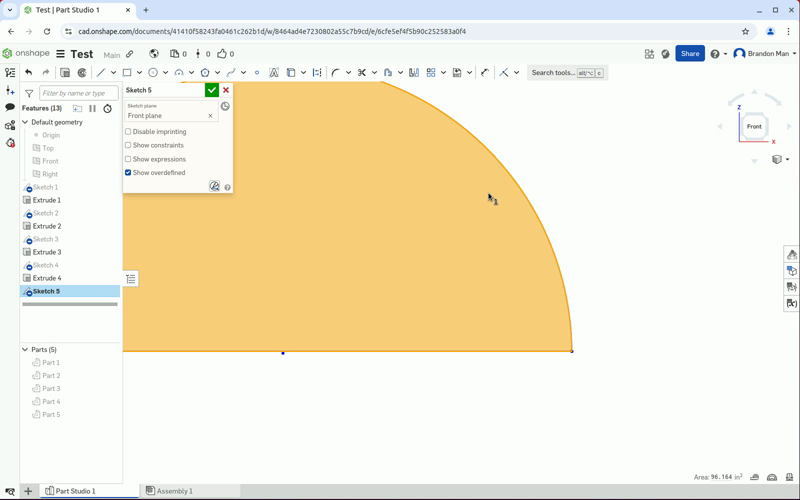
scroll(-6)
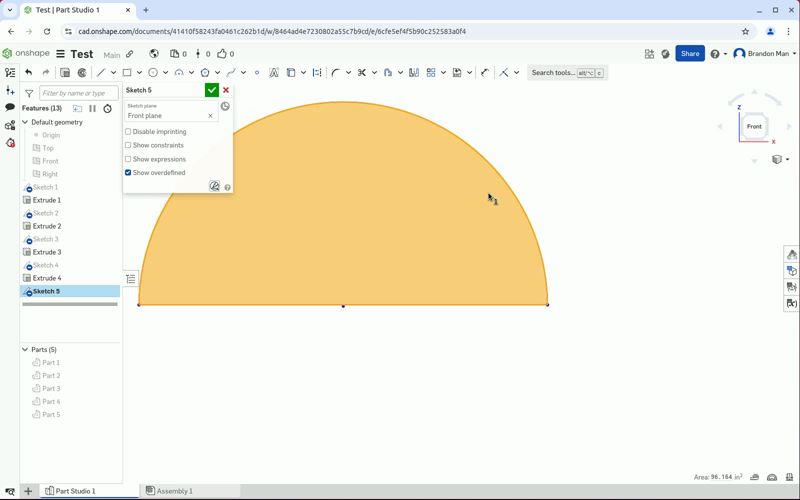
scroll(-6)
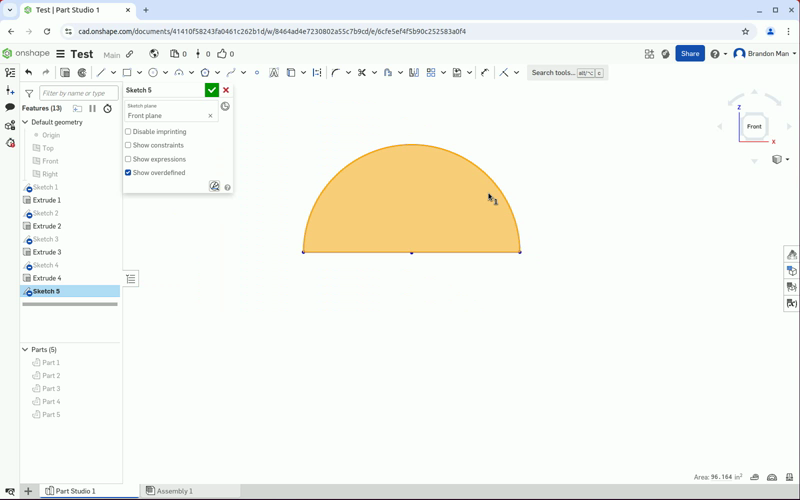
scroll(-6)
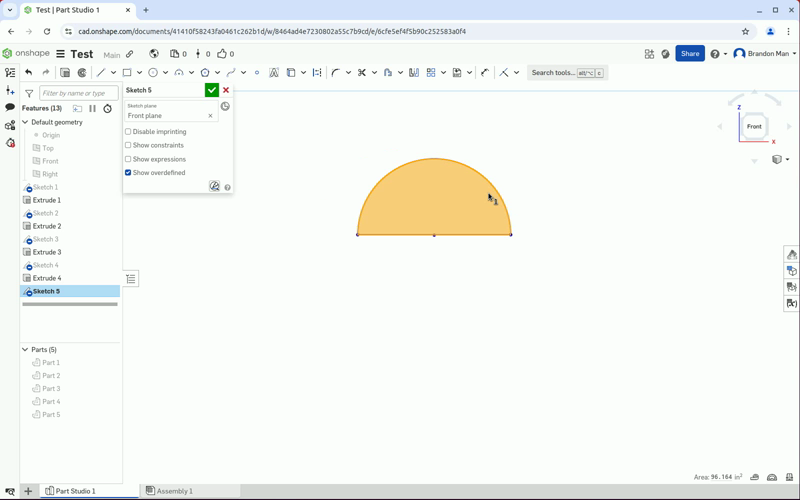
scroll(-6)
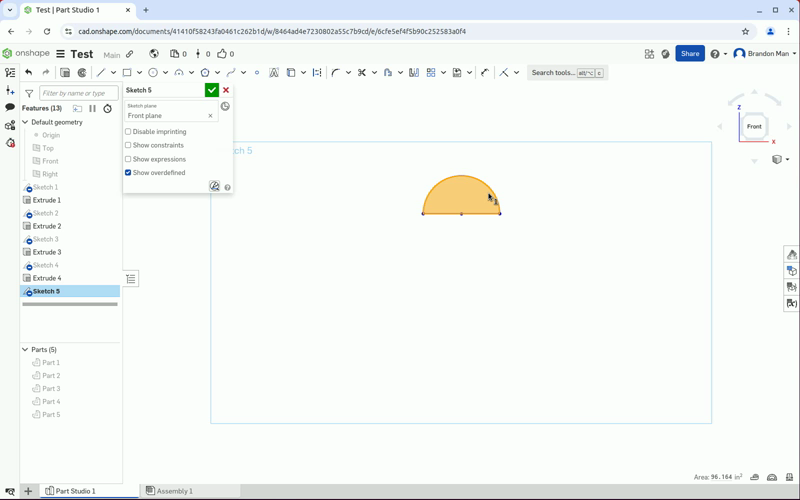
mouse_move(73, 352)
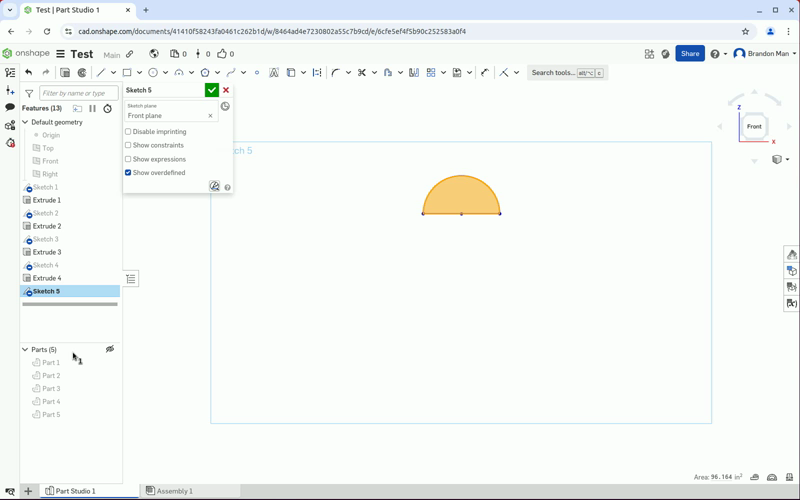
key(shift+y)
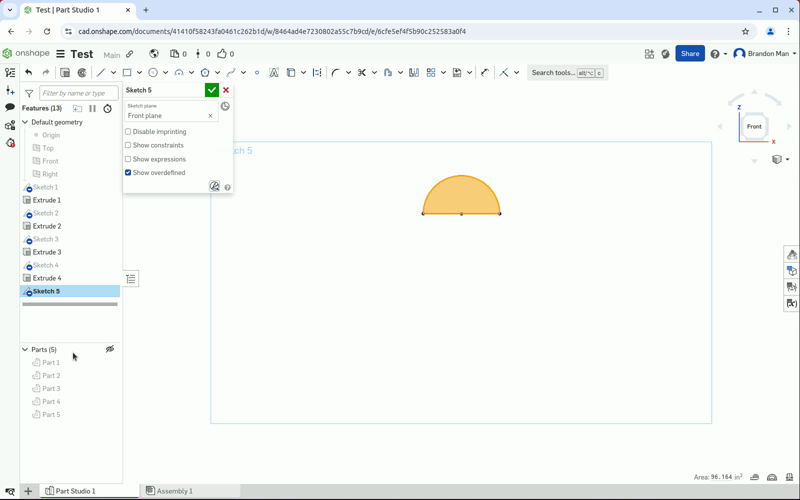
key(shift+e)
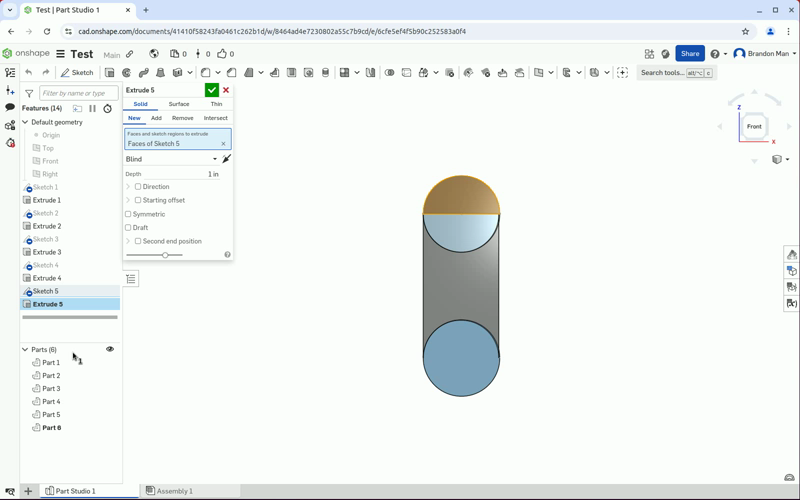
mouse_move(143, 106)
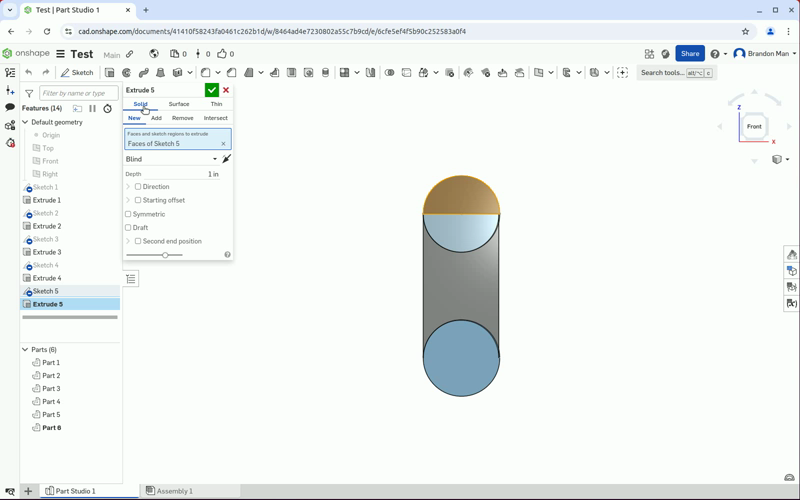
click(143, 106)
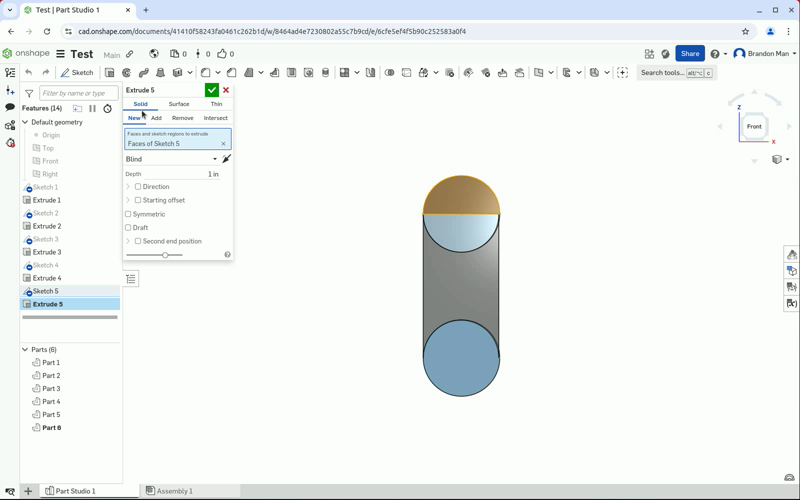
mouse_move(137, 120)
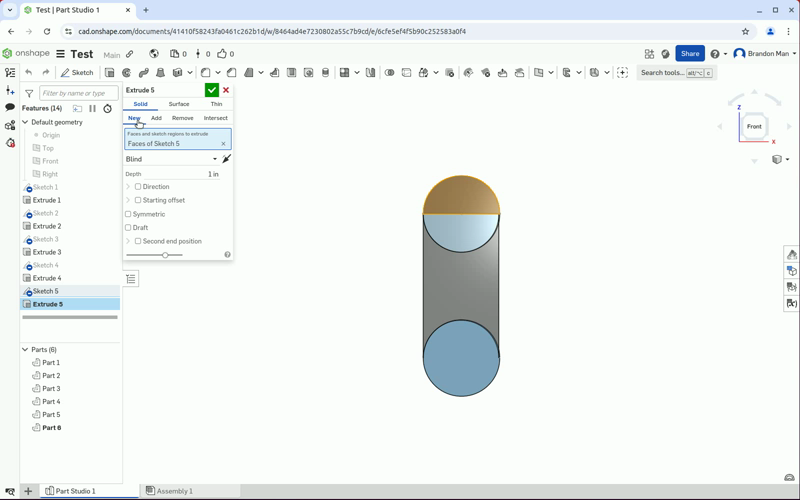
click(137, 120)
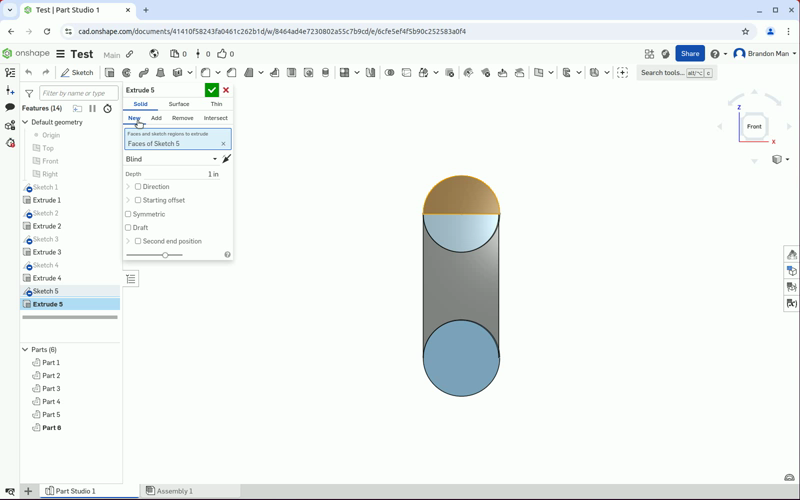
key(tab, 4)
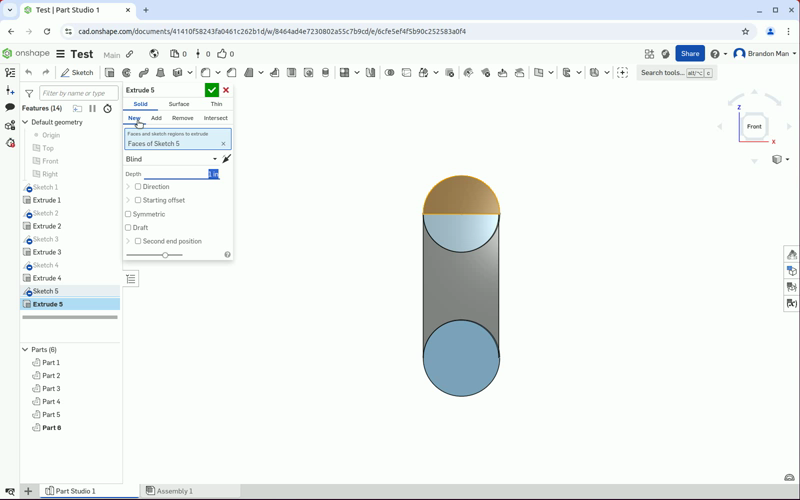
text(-3.611)
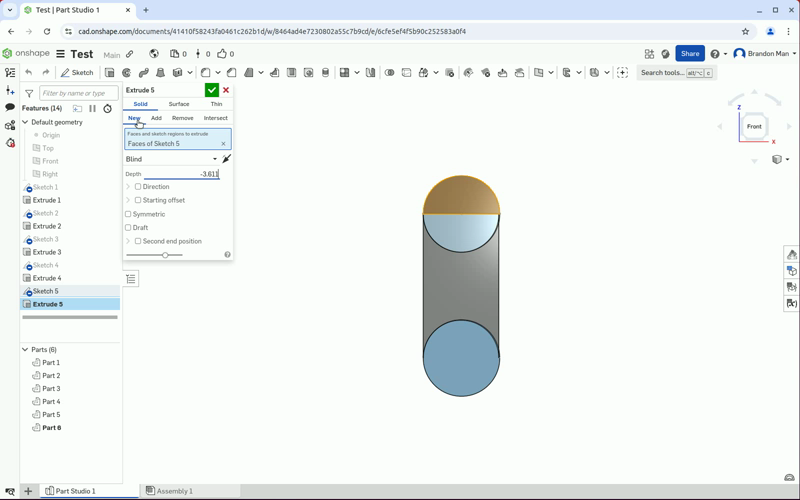
key(enter)
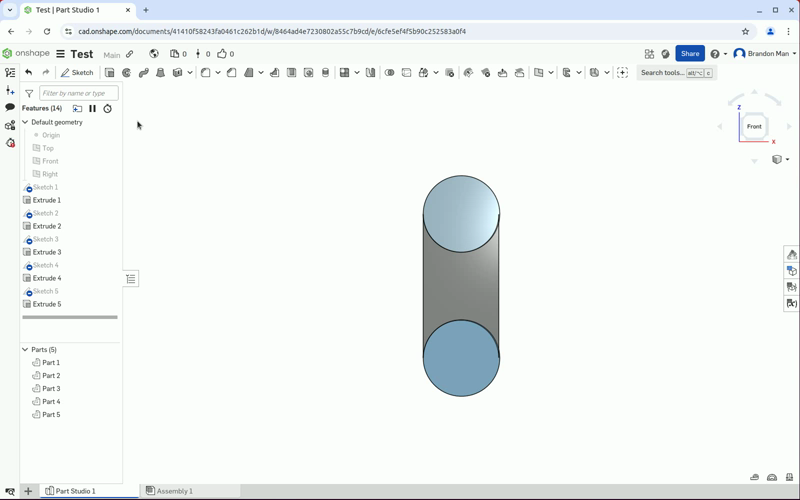
key(shift+h)
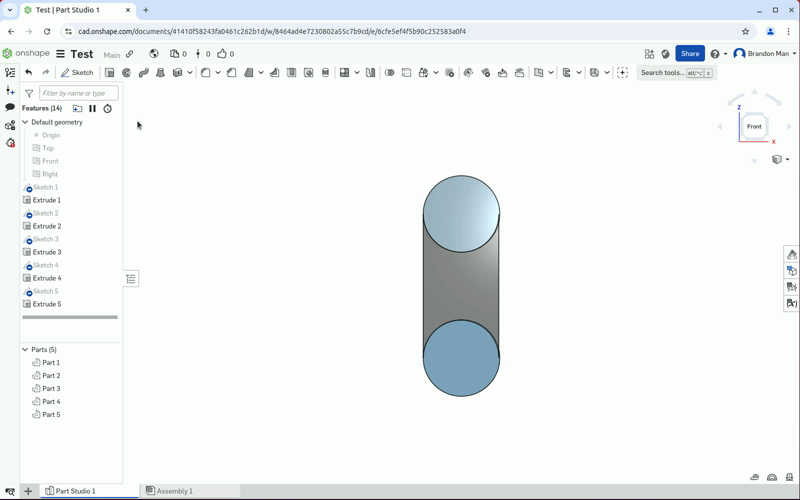
key(shift+h)
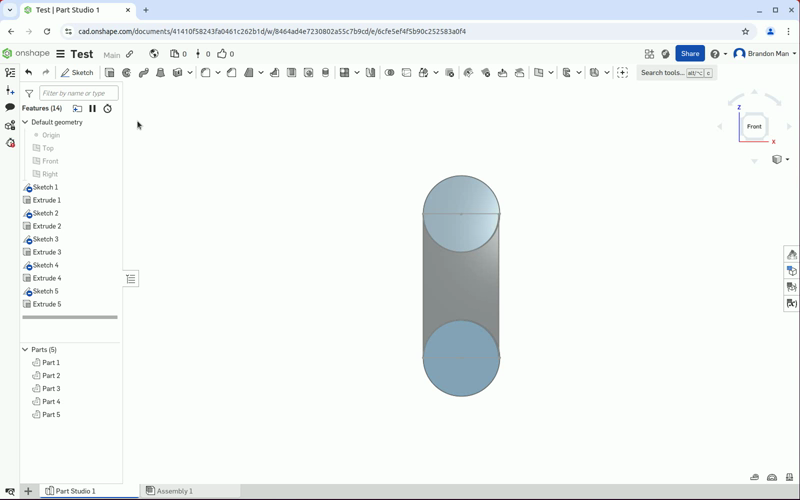
key(shift+7)
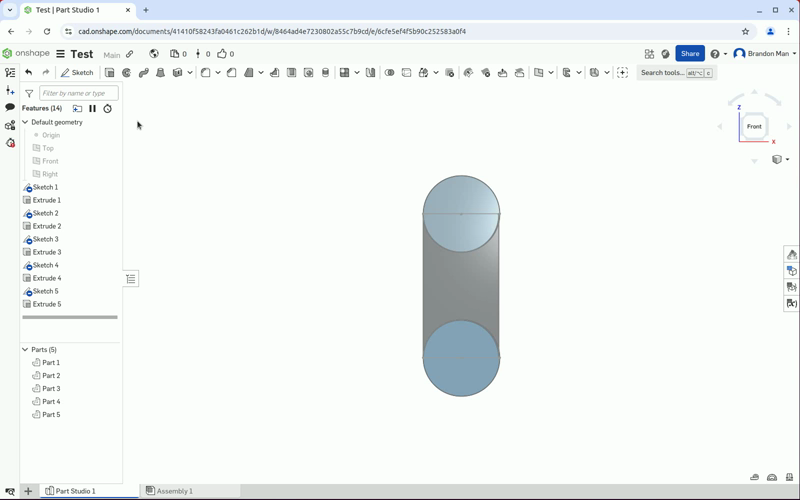
key(left, 2)
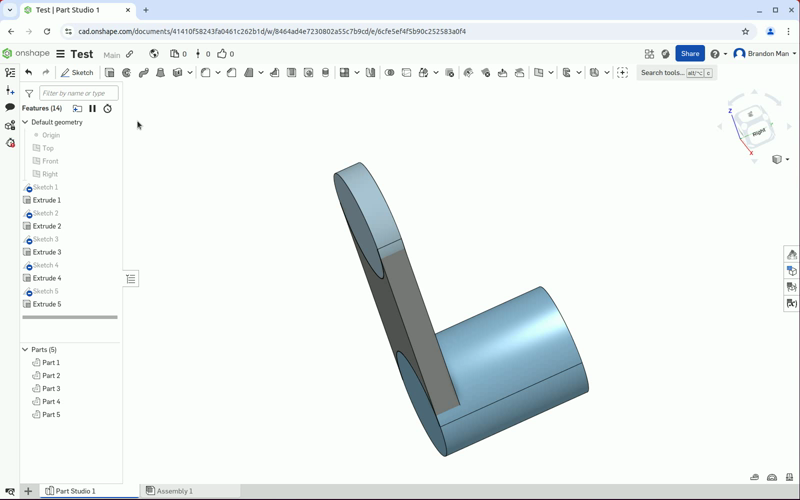
key(down, 2)
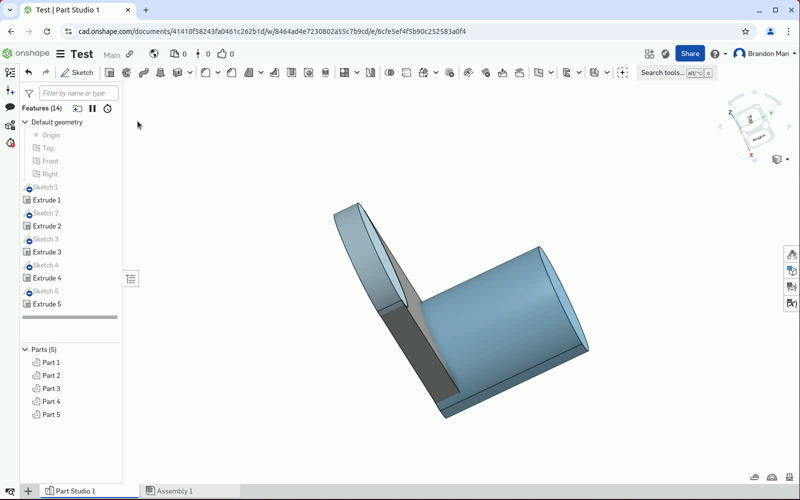
key(up, 2)
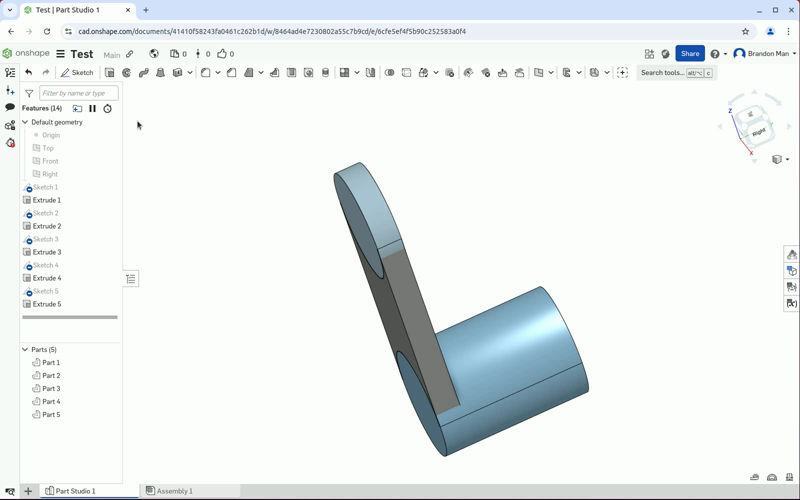
key(right, 2)
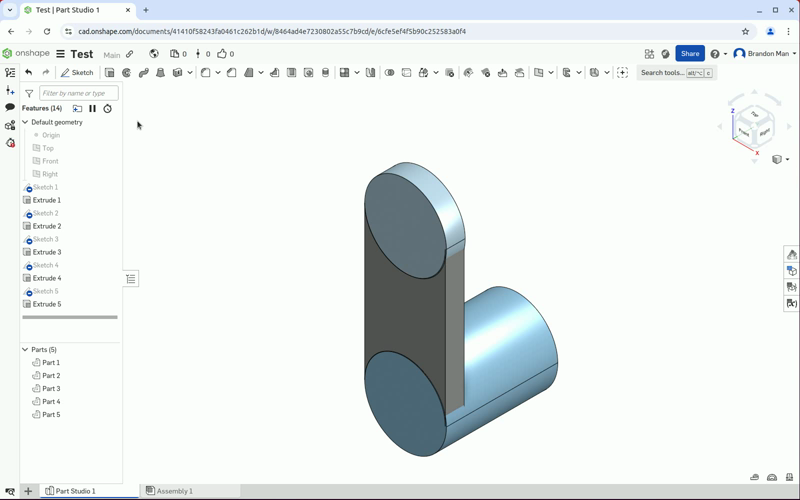
mouse_move(73, 189)
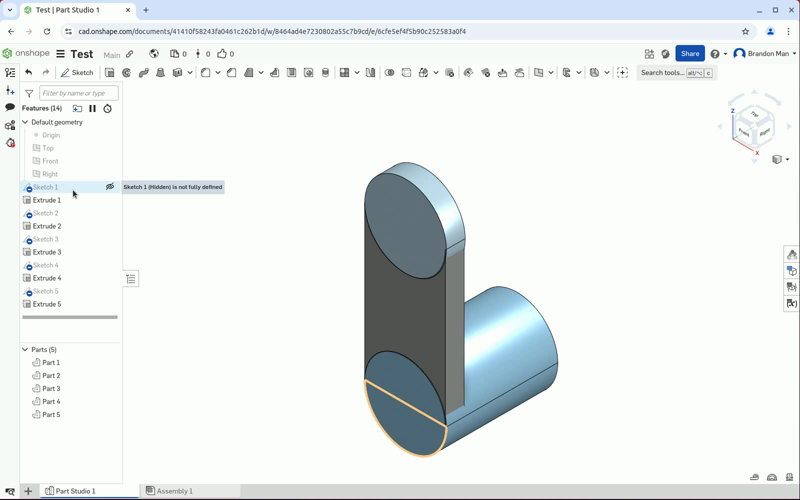
click(73, 189)